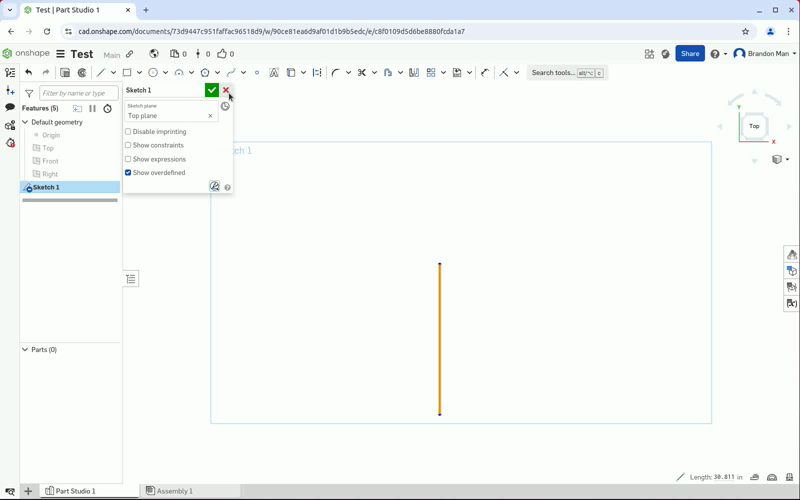
key(shift+h)
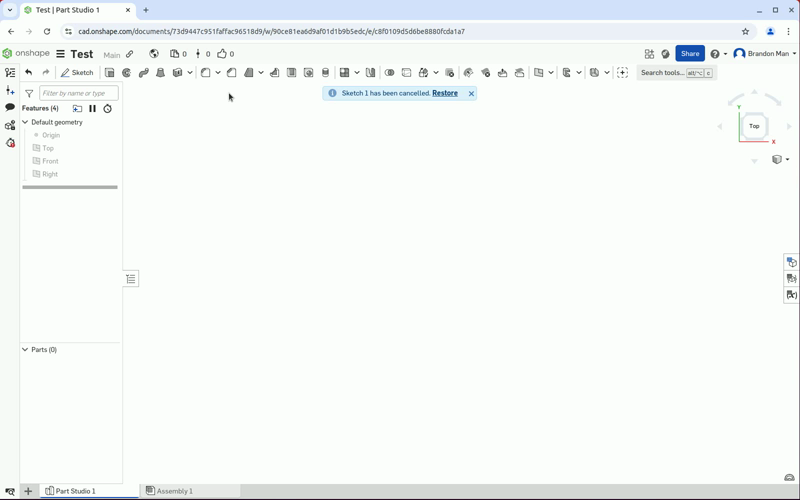
mouse_move(73, 352)
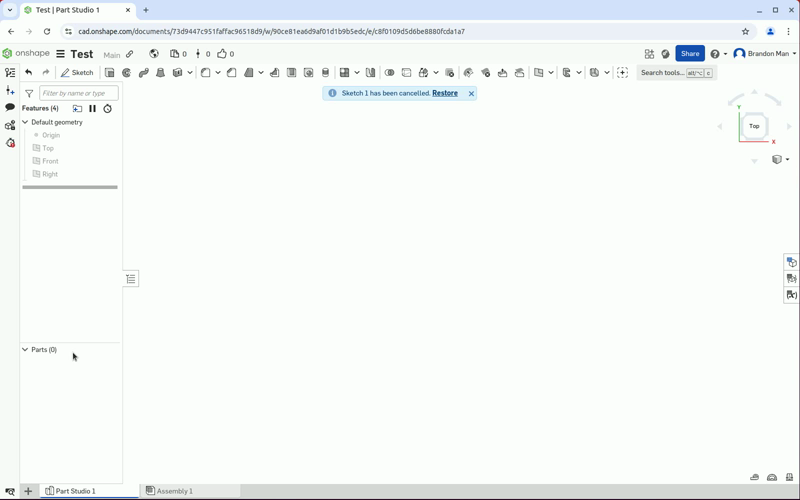
key(y)
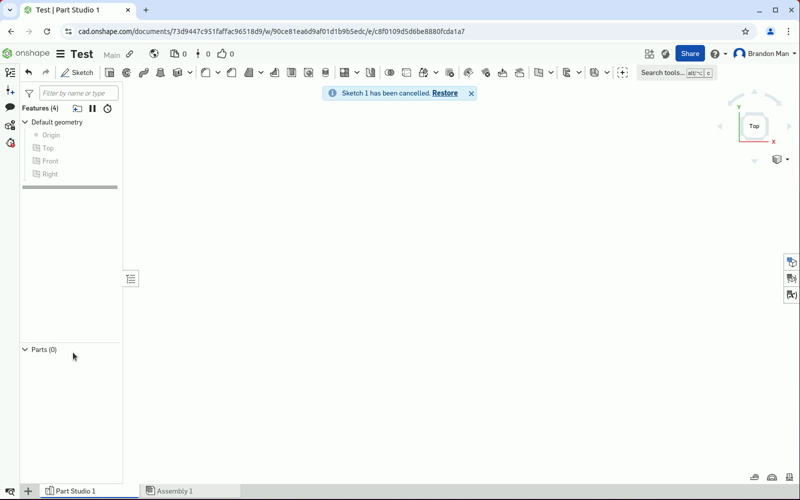
key(shift+p)
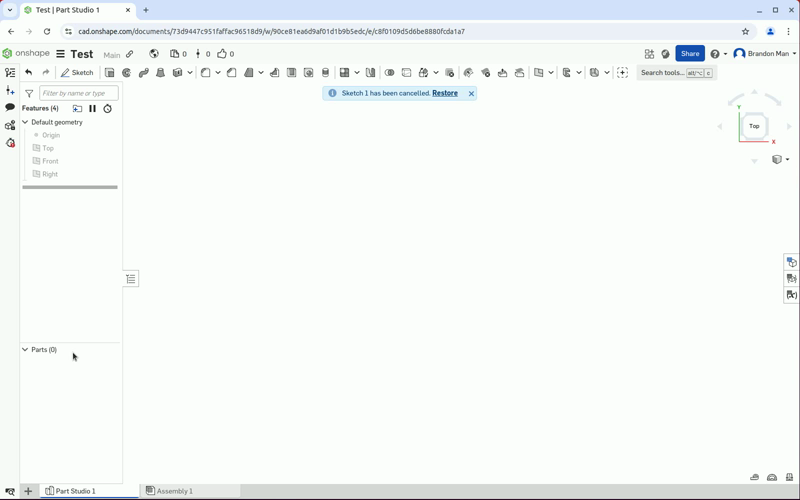
key(space)
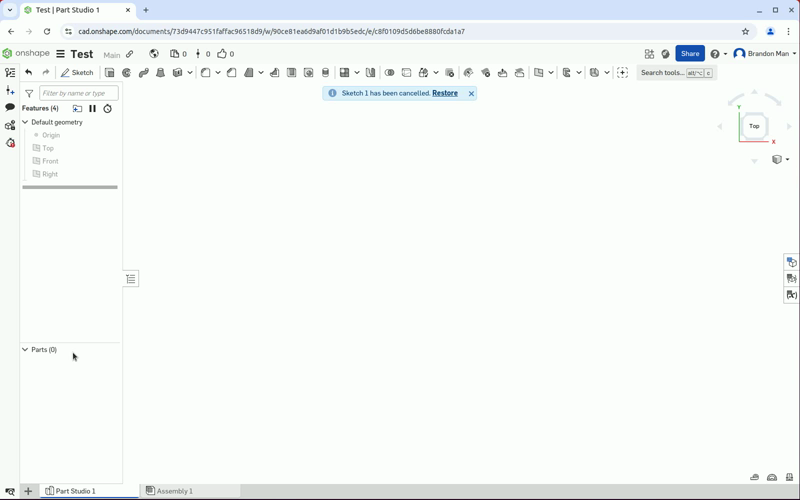
key_down(shift)
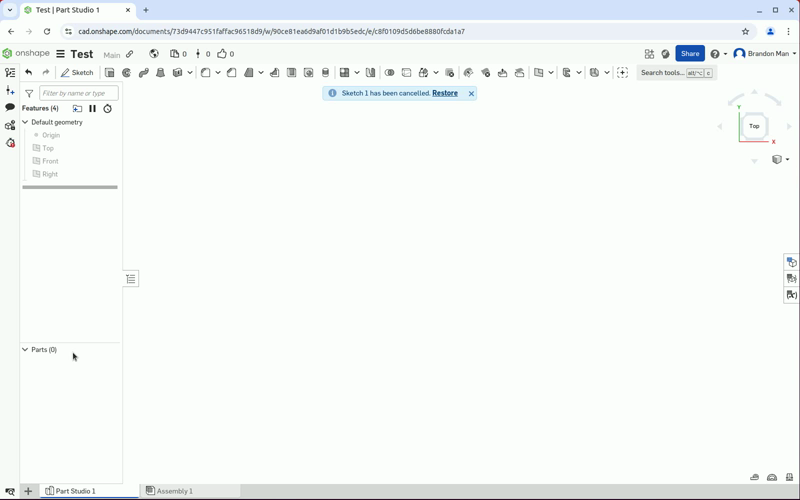
key(up)
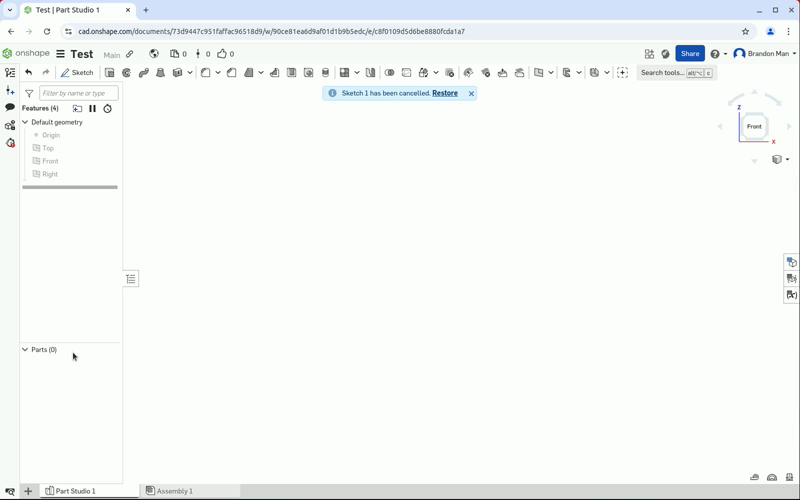
key_up(shift)
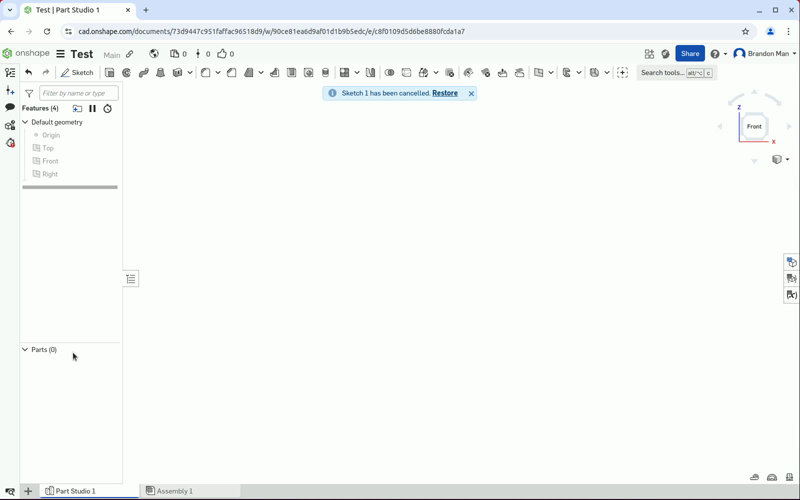
mouse_move(73, 352)
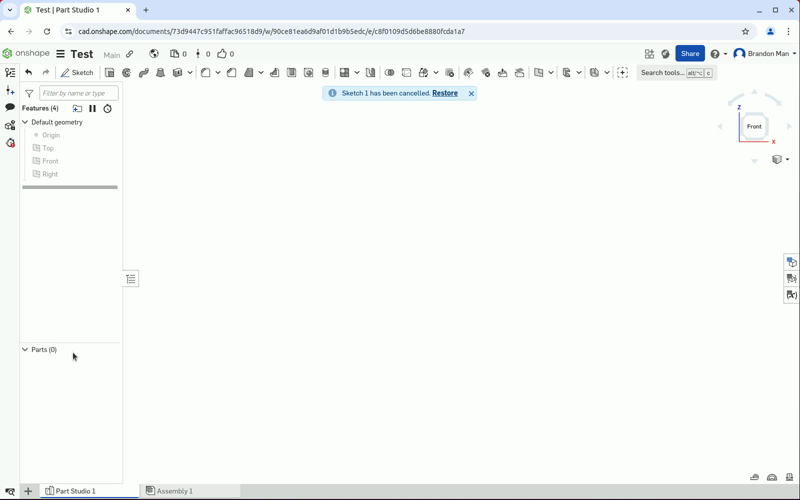
key(shift+y)
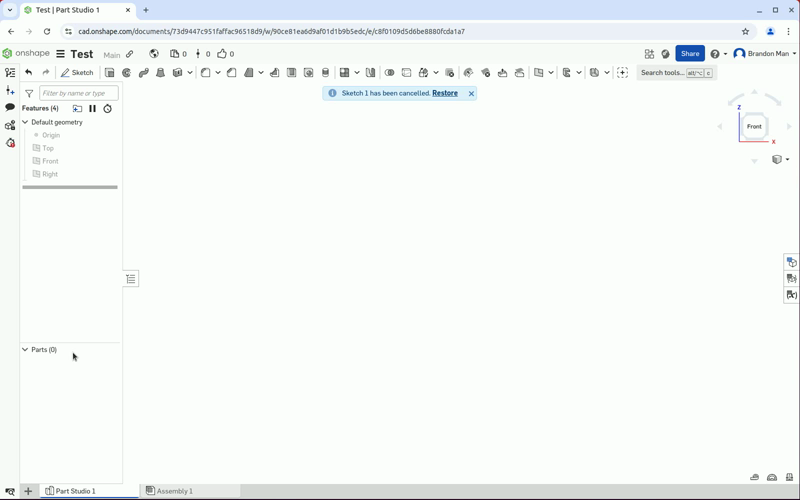
key(shift+s)
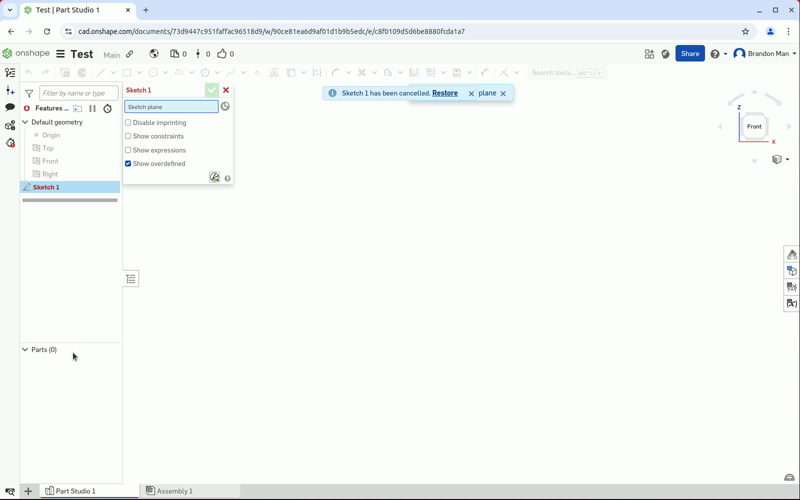
mouse_move(73, 163)
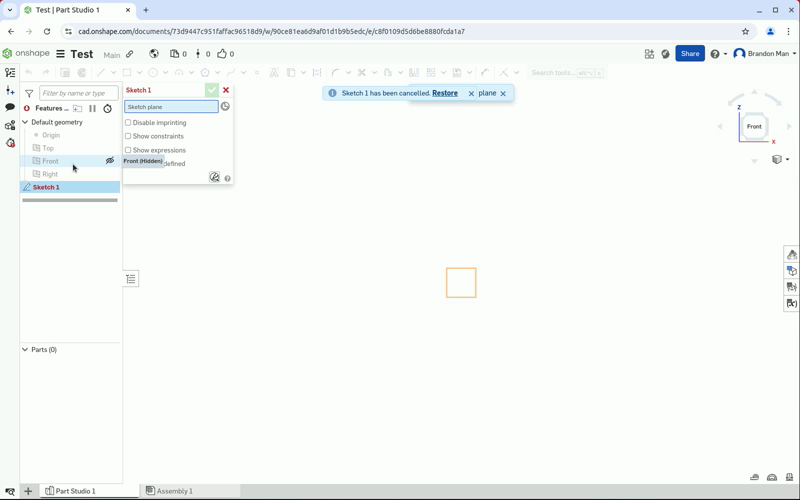
click(73, 163)
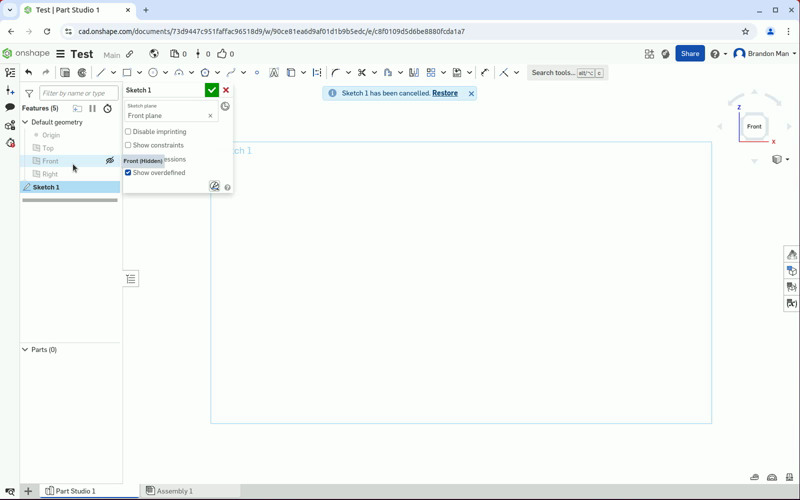
mouse_move(73, 352)
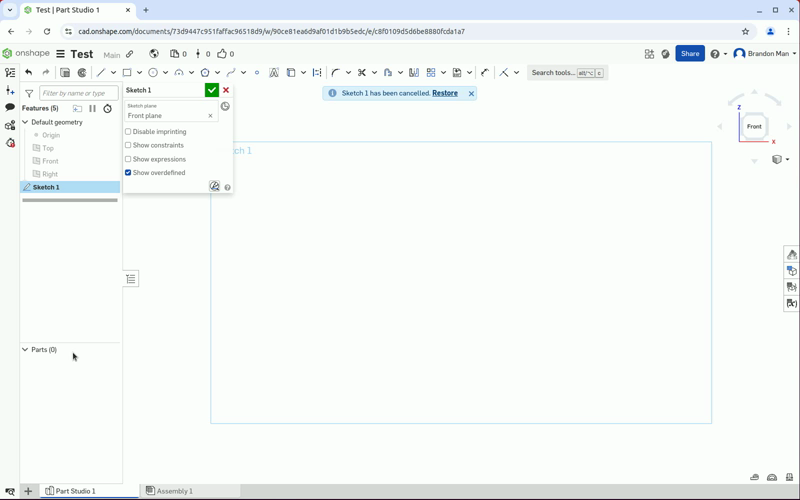
key(y)
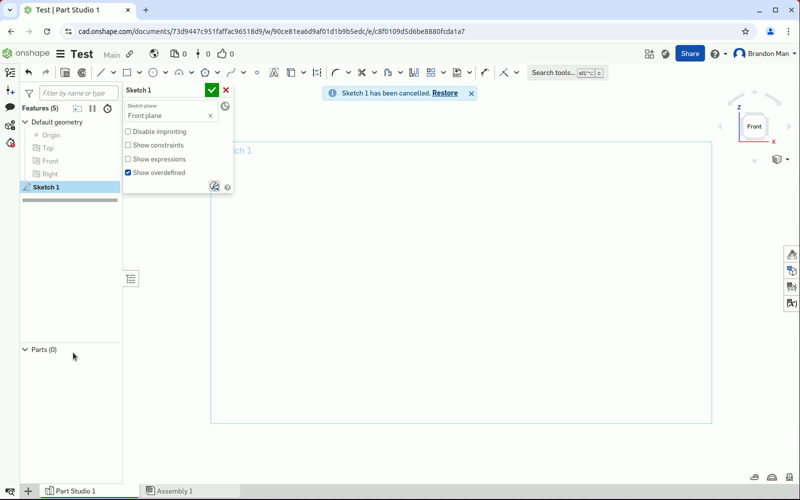
key(c)
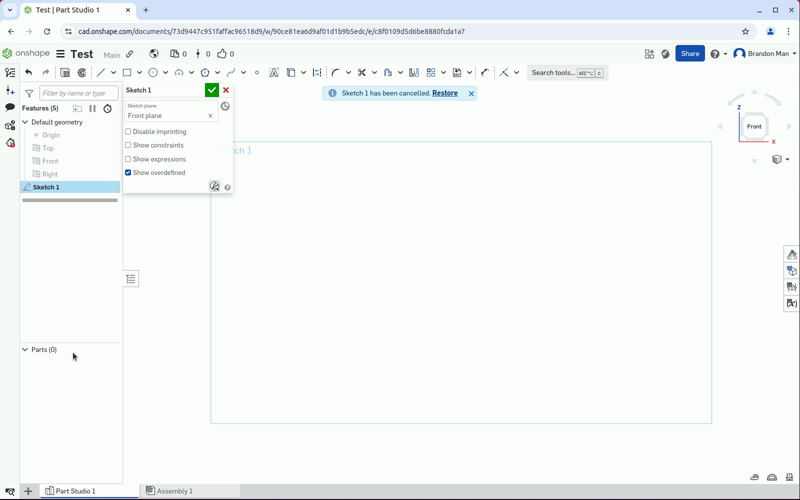
key_down(shift)
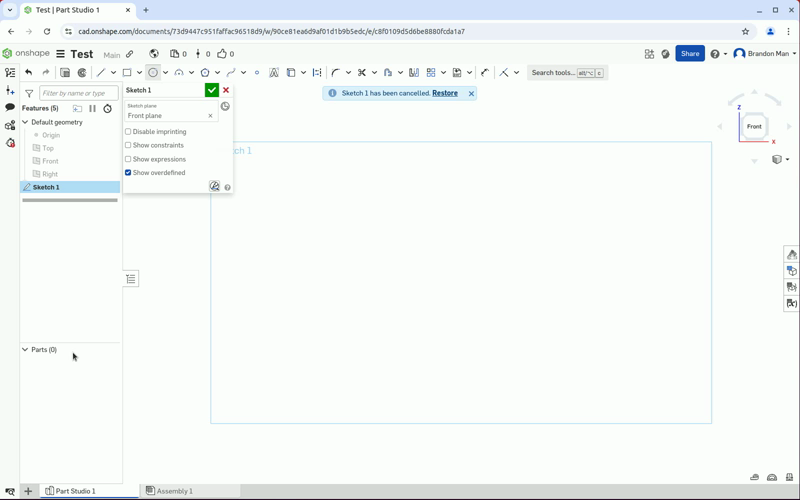
mouse_move(461, 282)
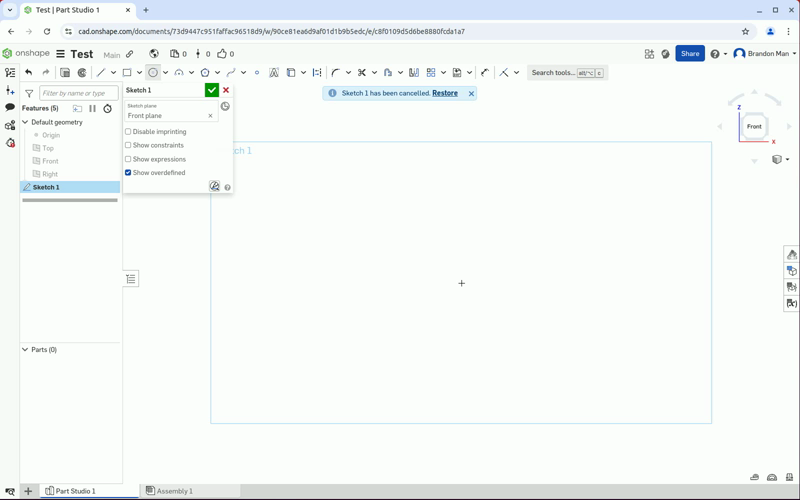
click(461, 282)
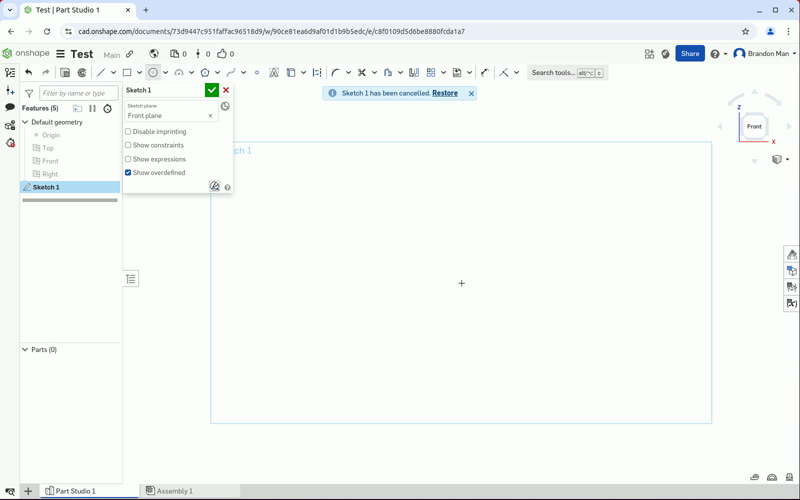
key_up(shift)
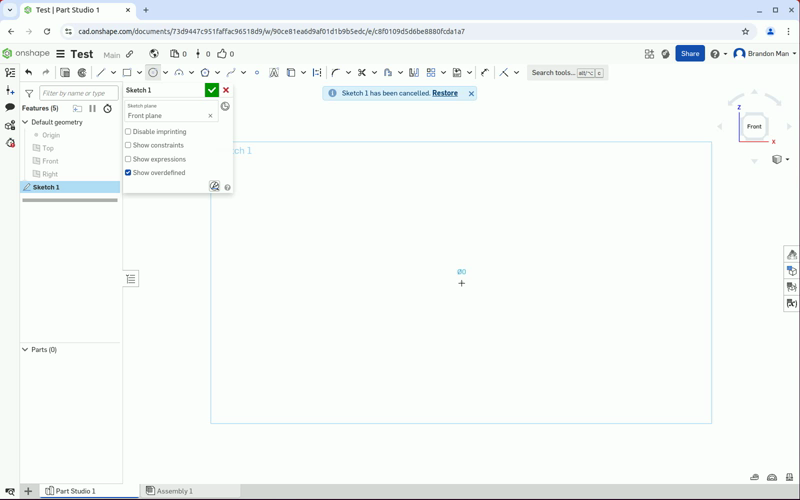
mouse_move(485, 282)
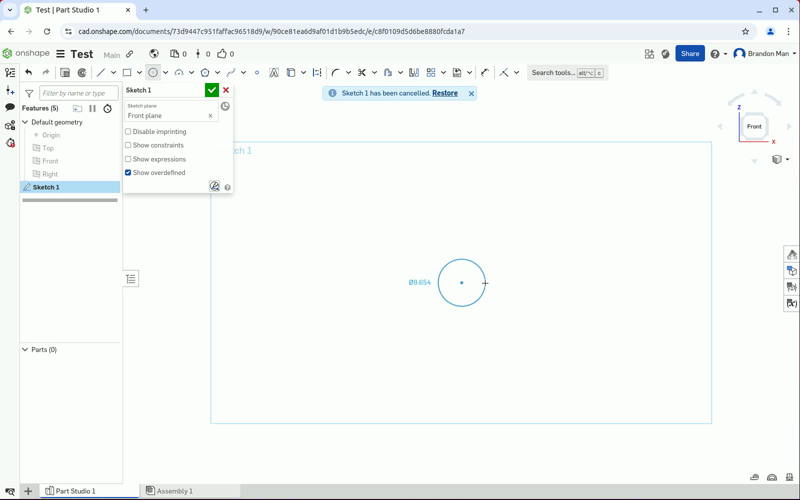
click(485, 282)
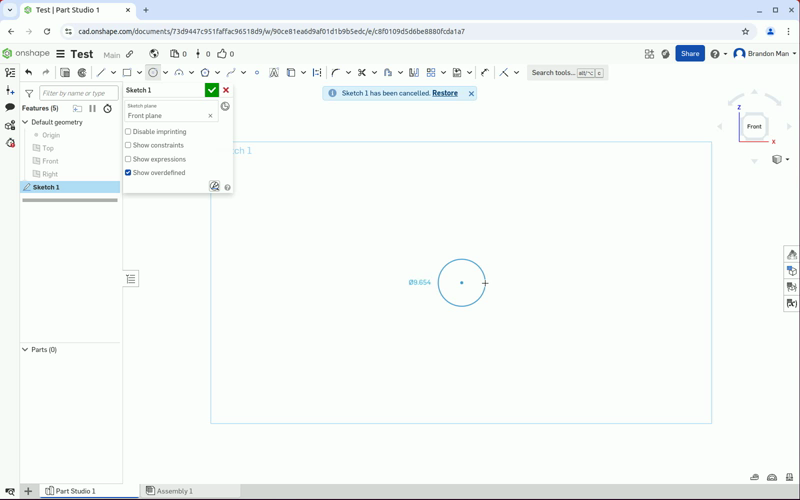
key(esc)
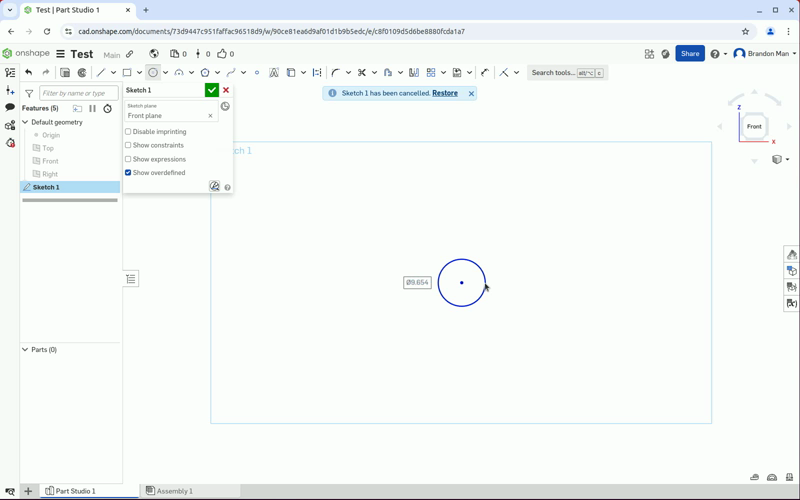
mouse_move(477, 274)
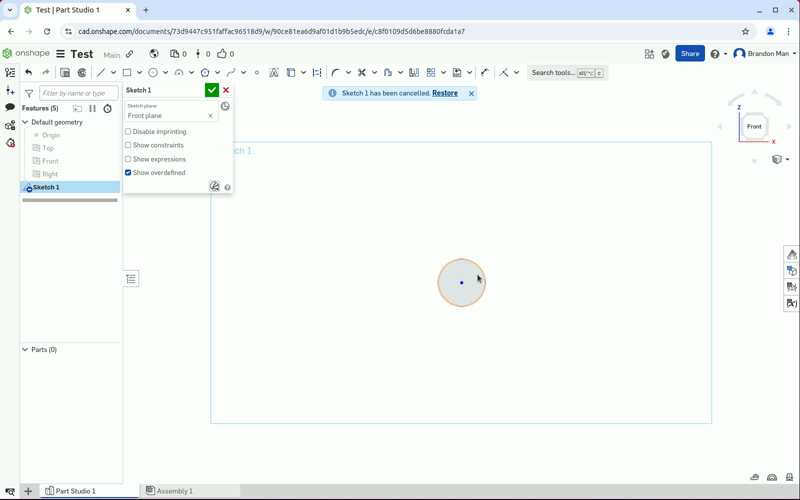
scroll(6)
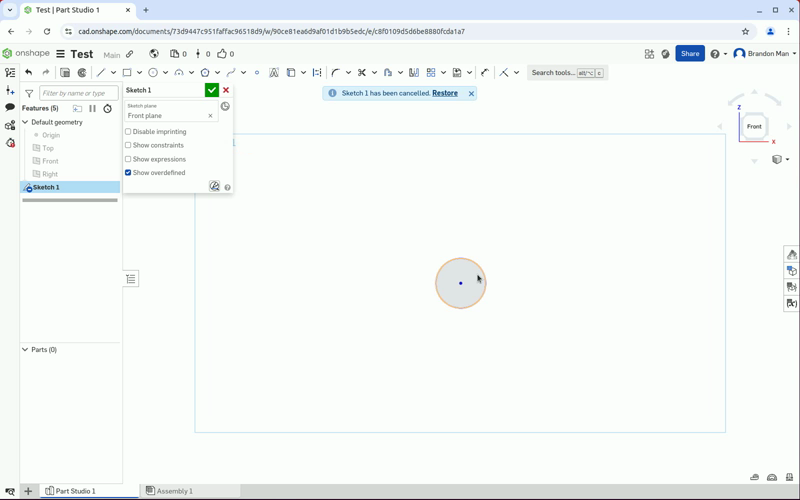
scroll(6)
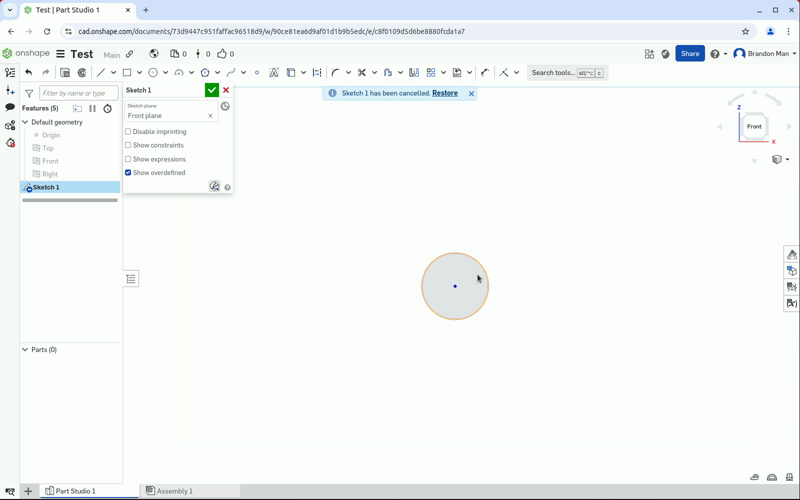
scroll(6)
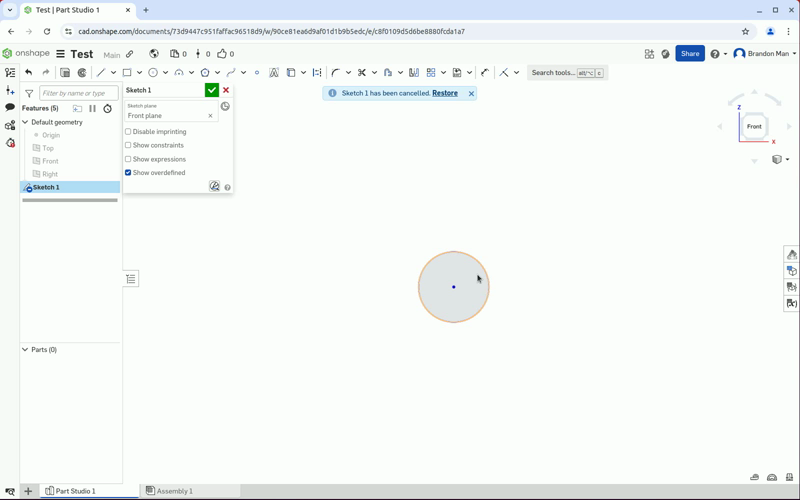
scroll(6)
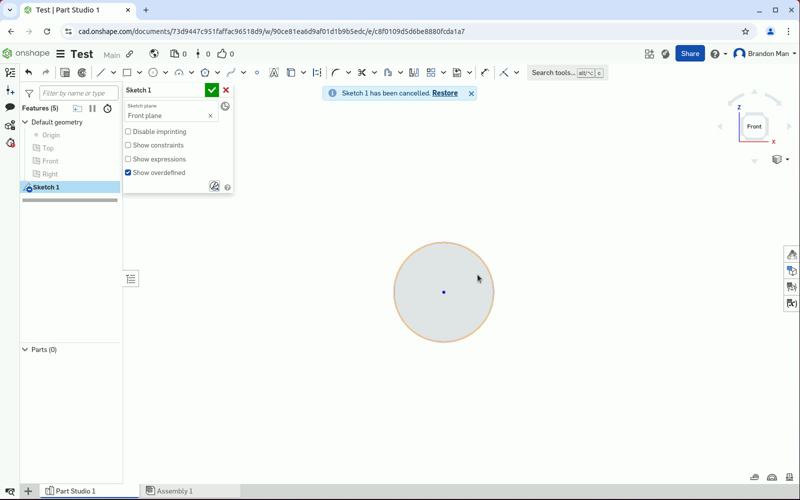
scroll(6)
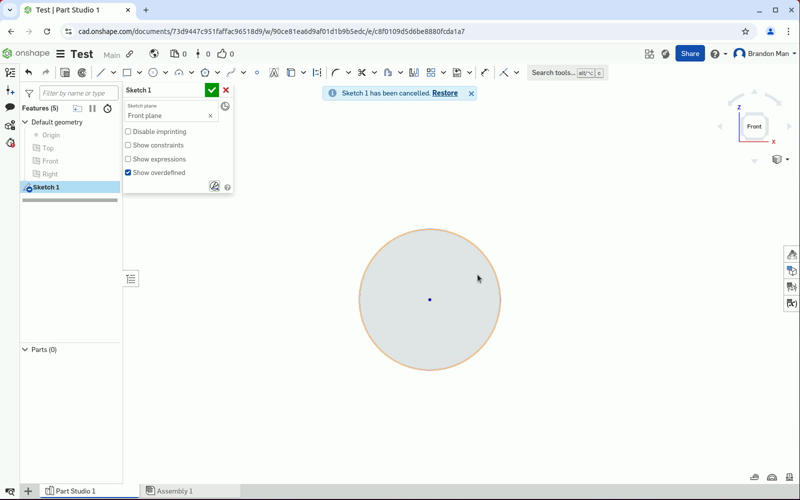
scroll(6)
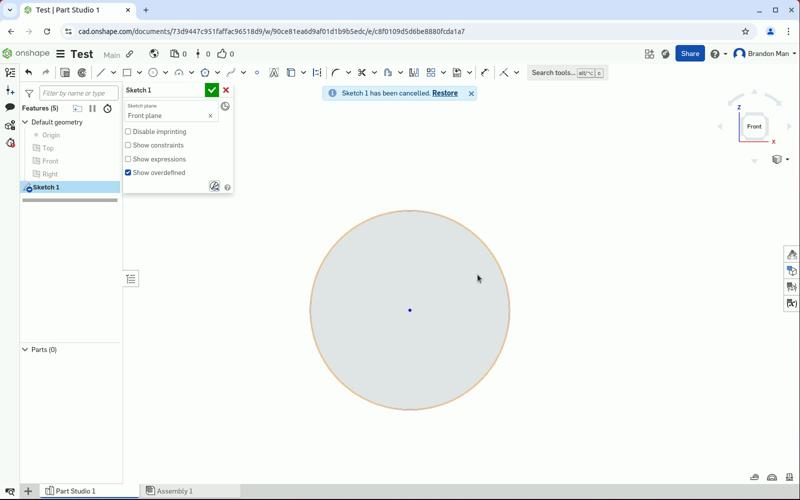
scroll(6)
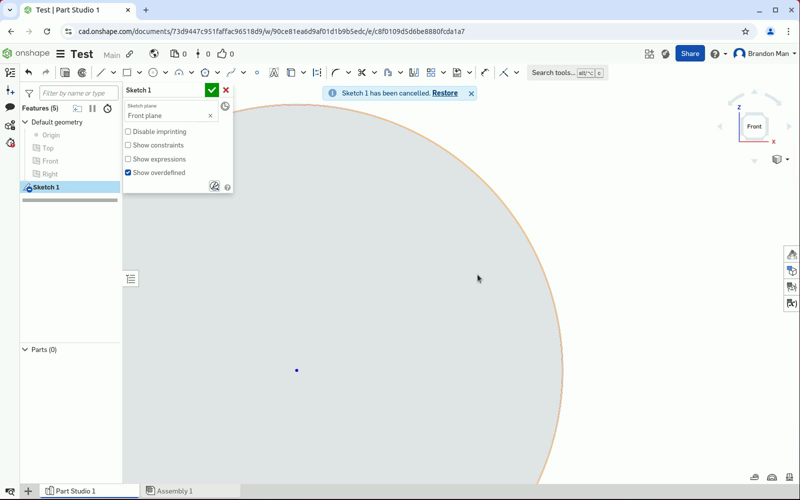
click(477, 274)
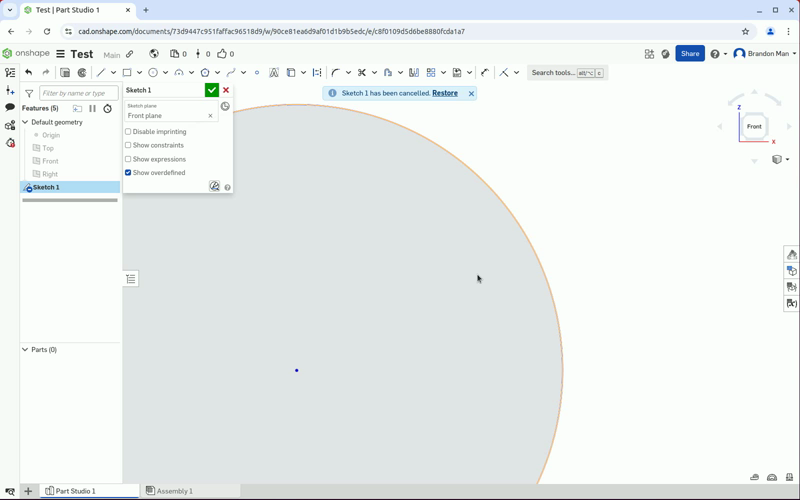
scroll(-6)
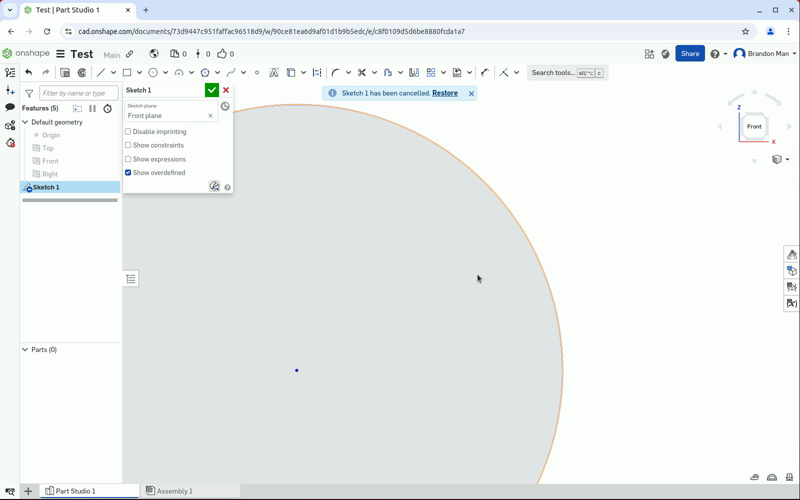
scroll(-6)
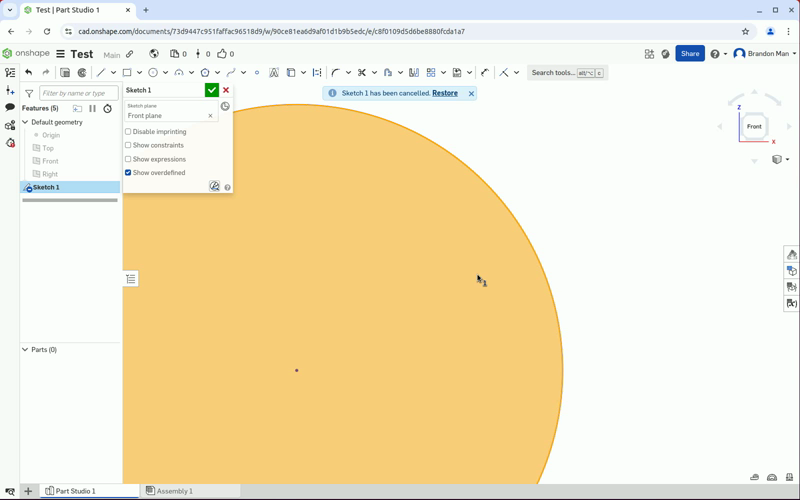
scroll(-6)
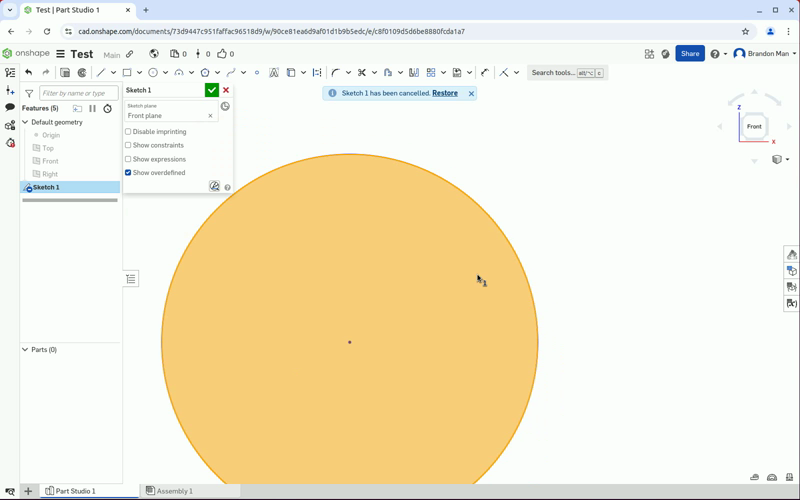
scroll(-6)
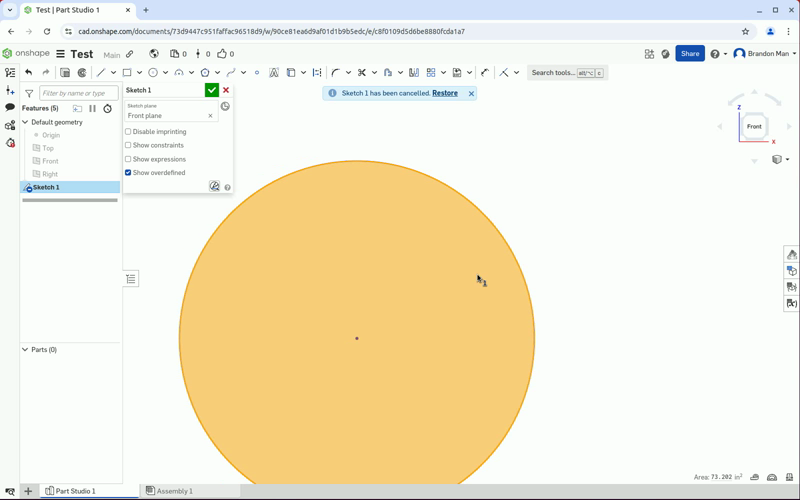
scroll(-6)
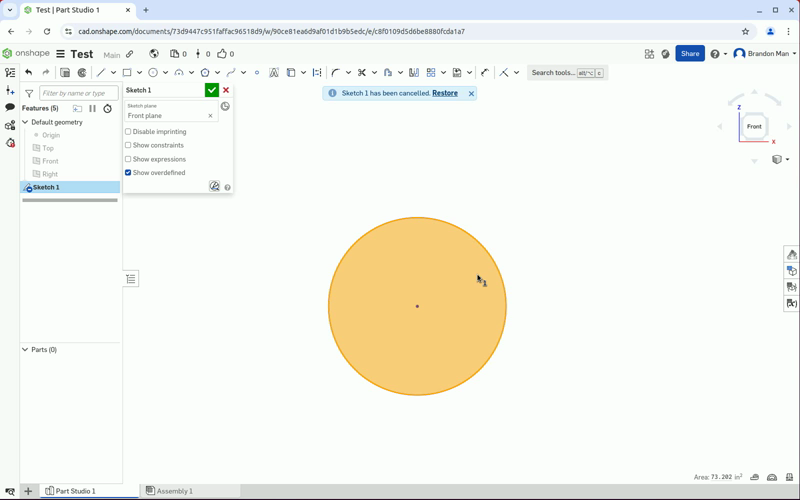
scroll(-6)
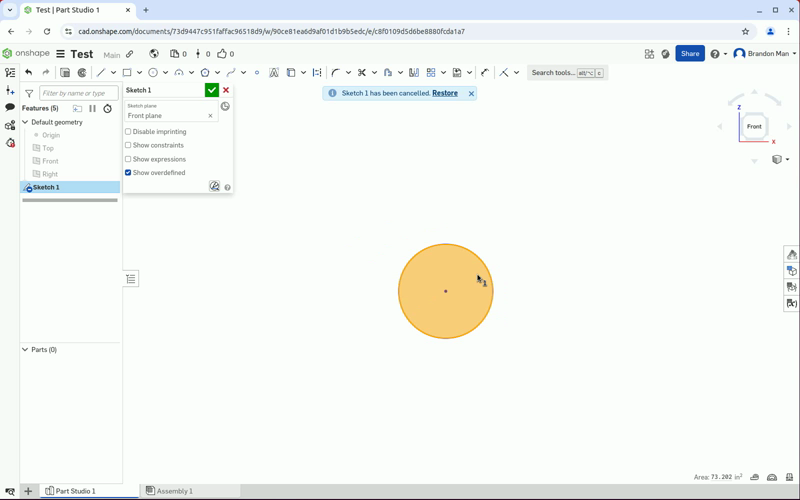
scroll(-6)
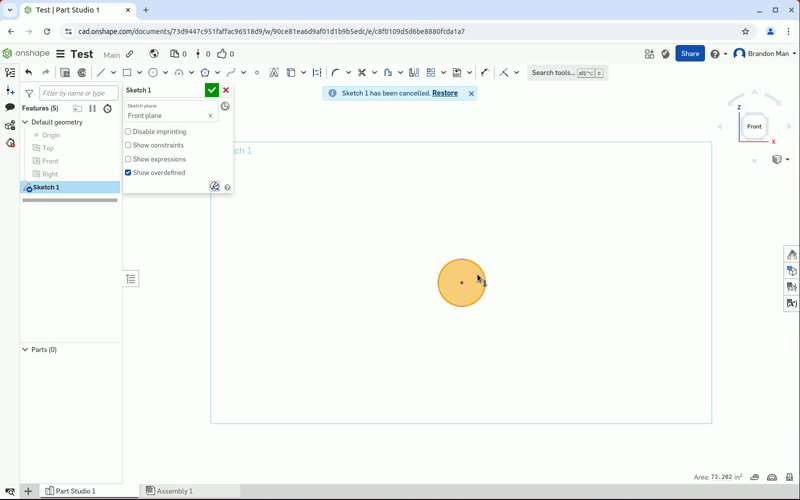
mouse_move(73, 352)
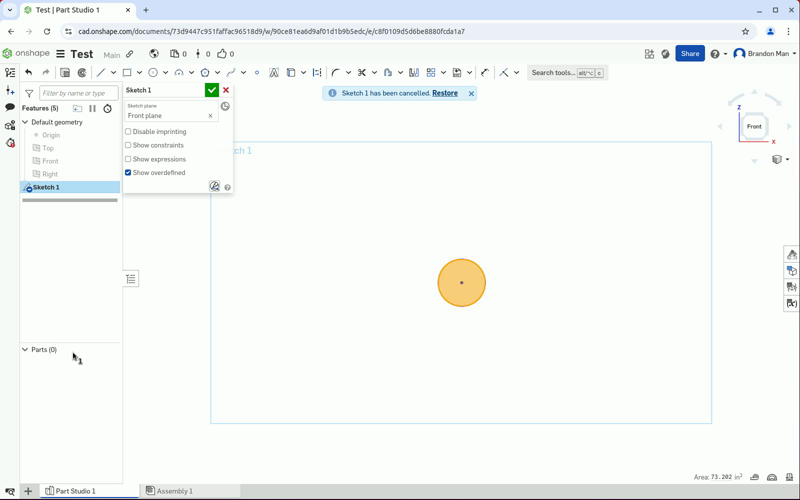
key(shift+y)
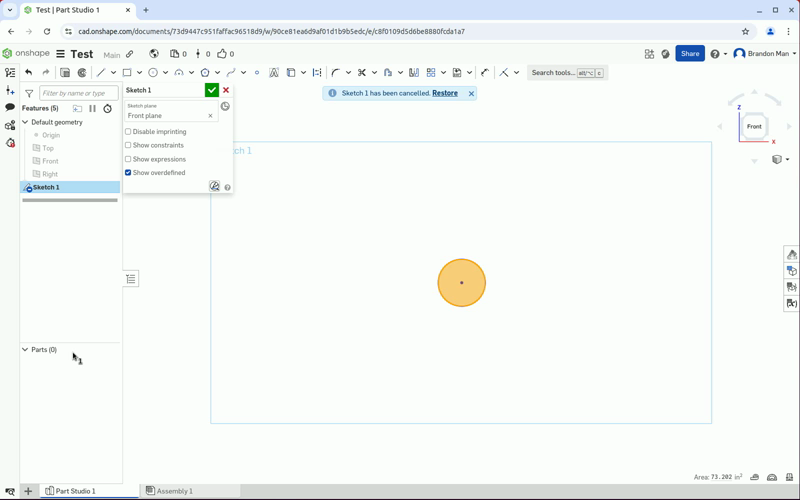
key(shift+e)
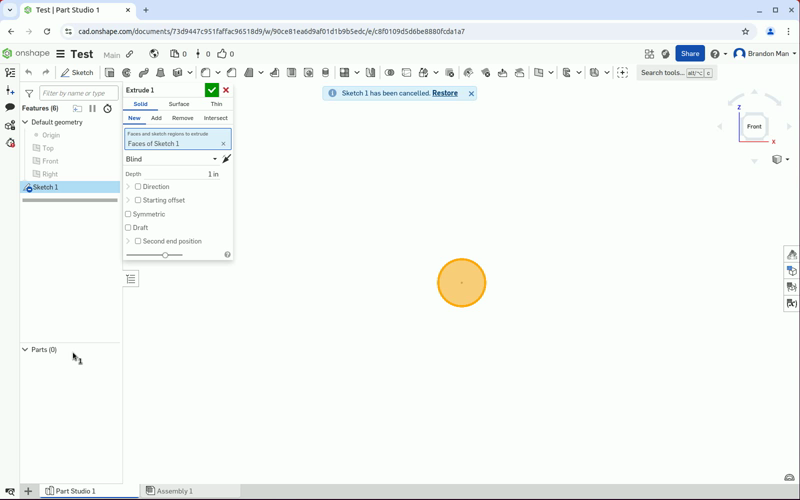
mouse_move(143, 106)
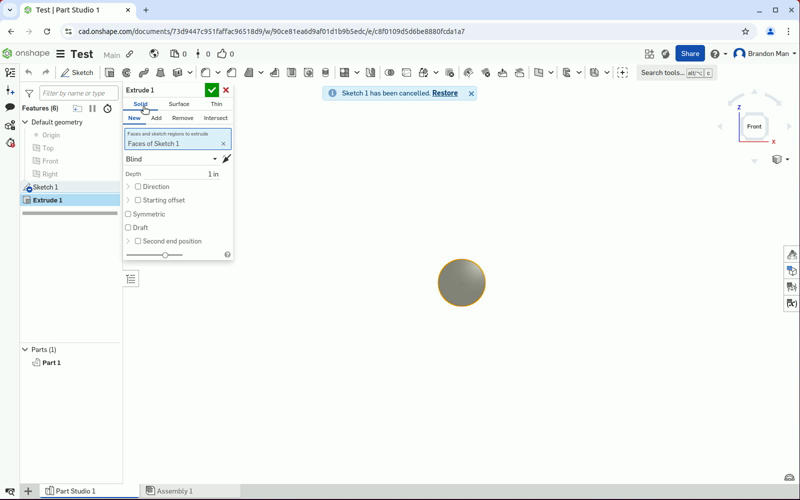
click(143, 106)
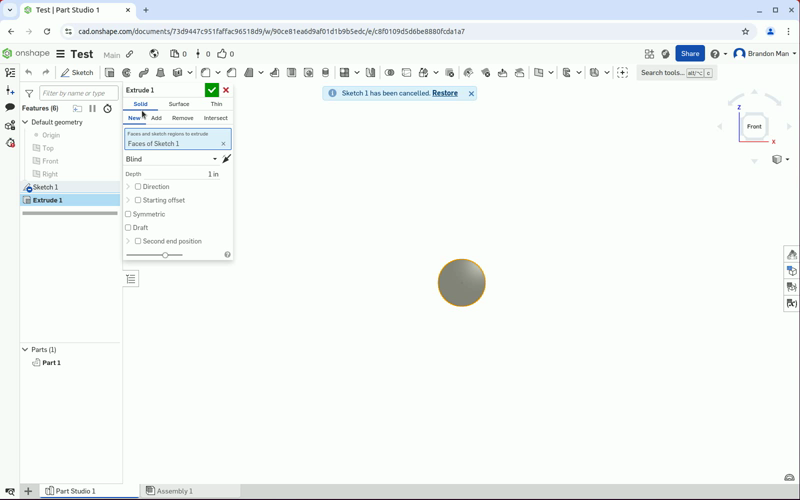
mouse_move(137, 120)
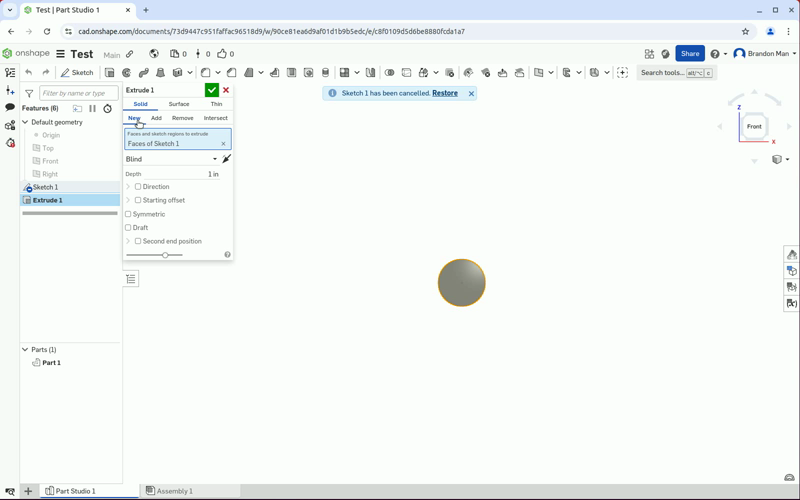
click(137, 120)
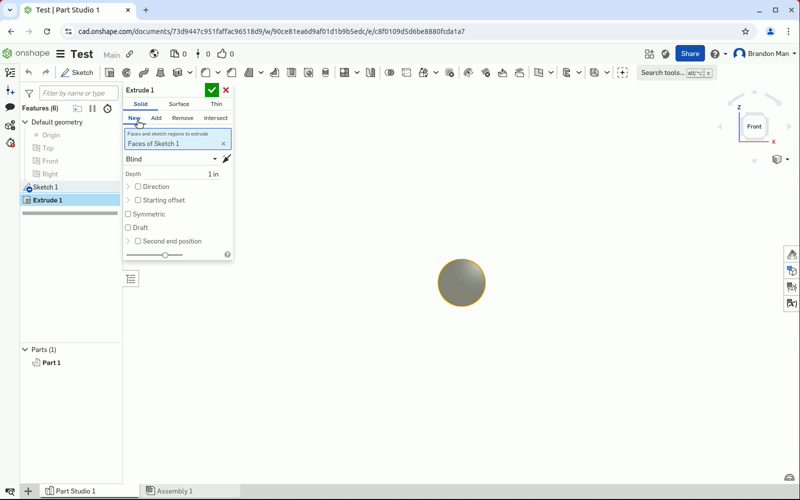
key(tab, 4)
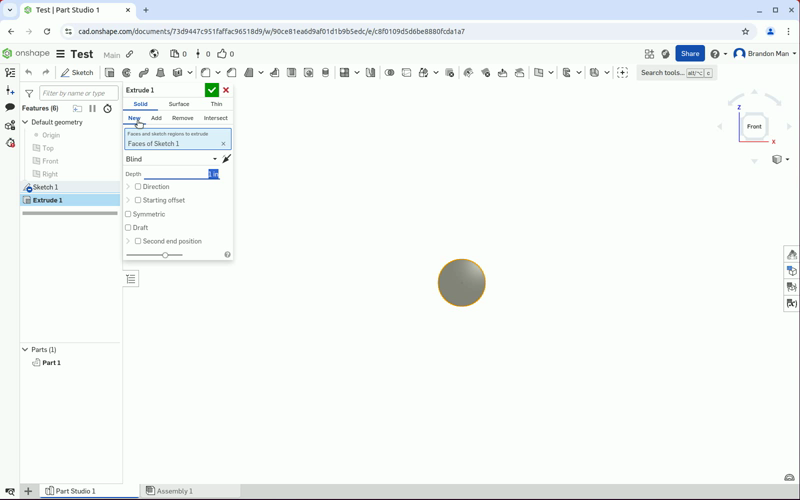
text(17.09)
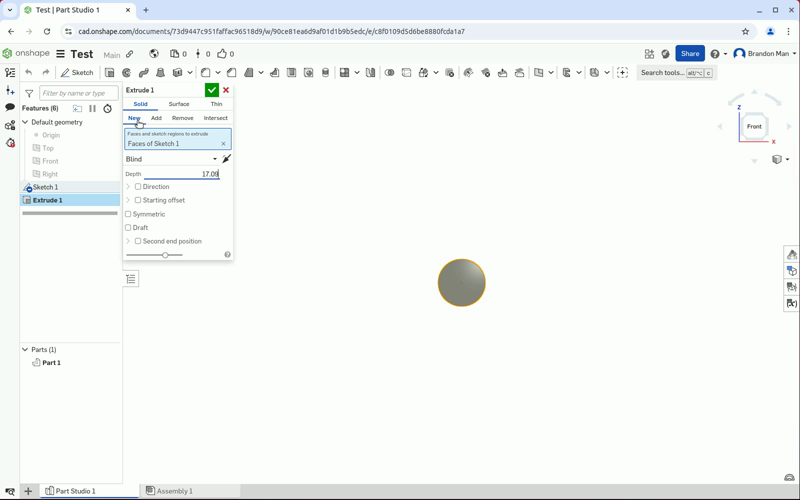
key(enter)
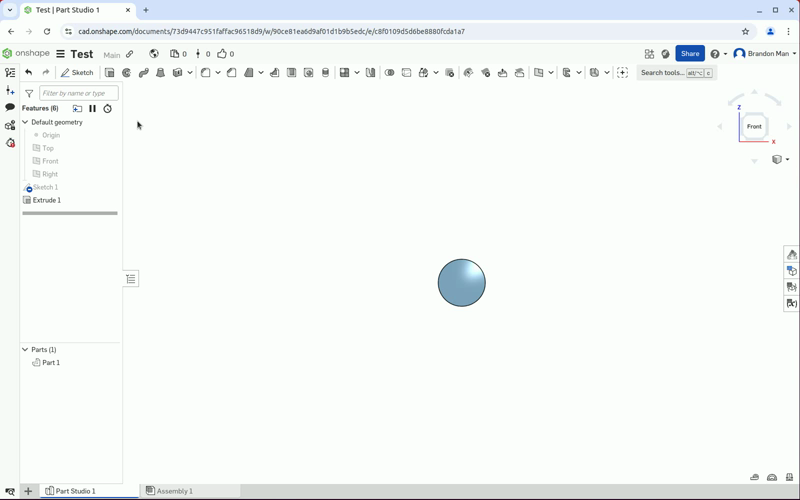
key(shift+h)
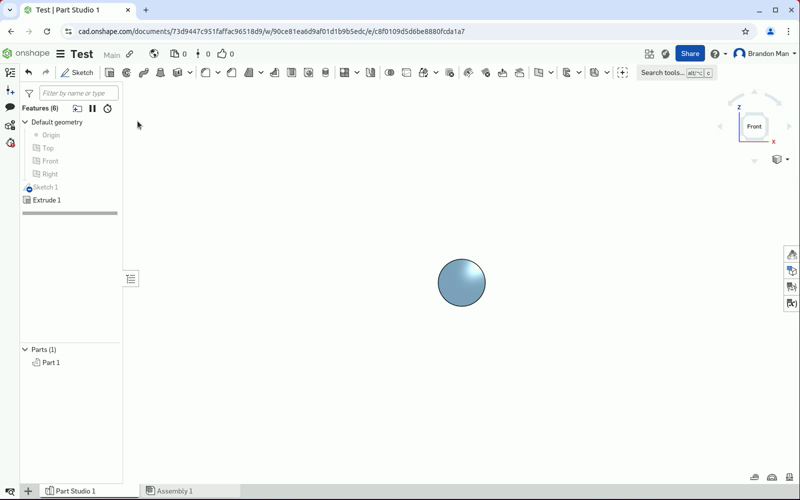
key(shift+h)
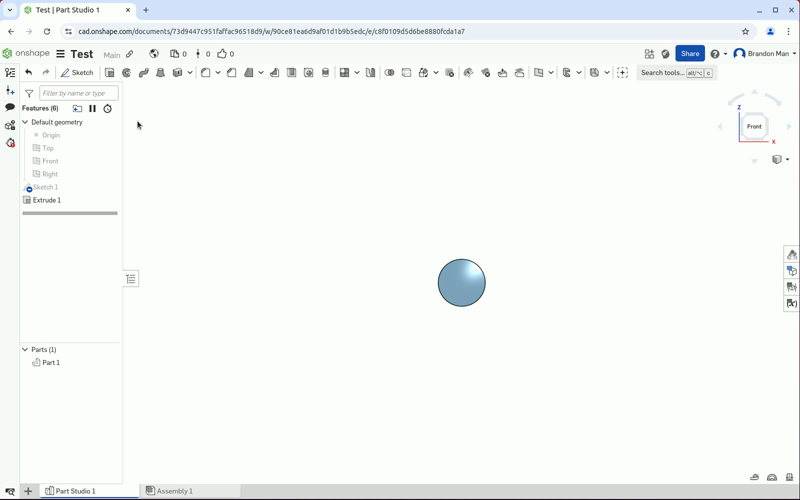
mouse_move(73, 189)
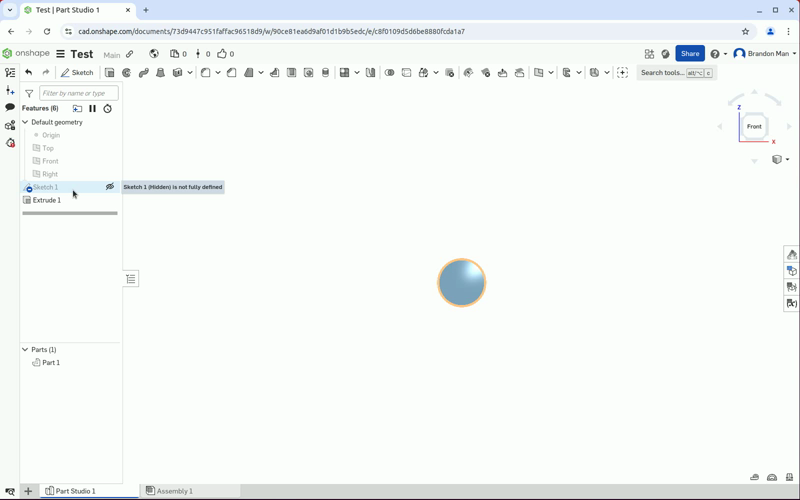
click(73, 189)
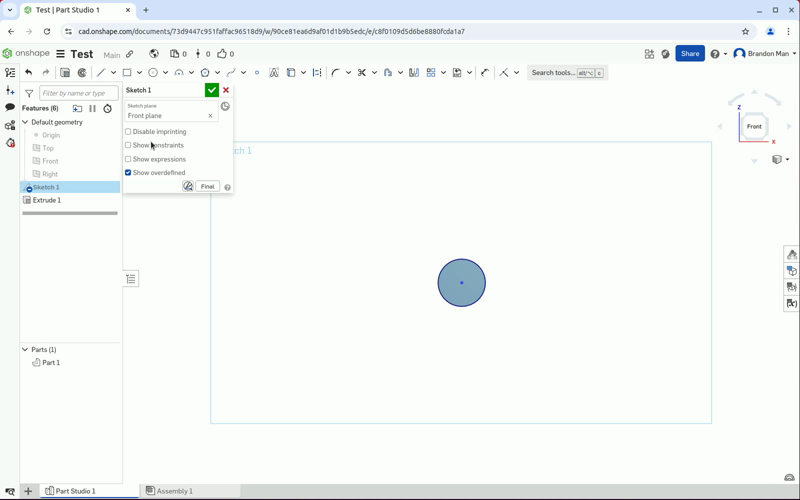
mouse_move(229, 92)
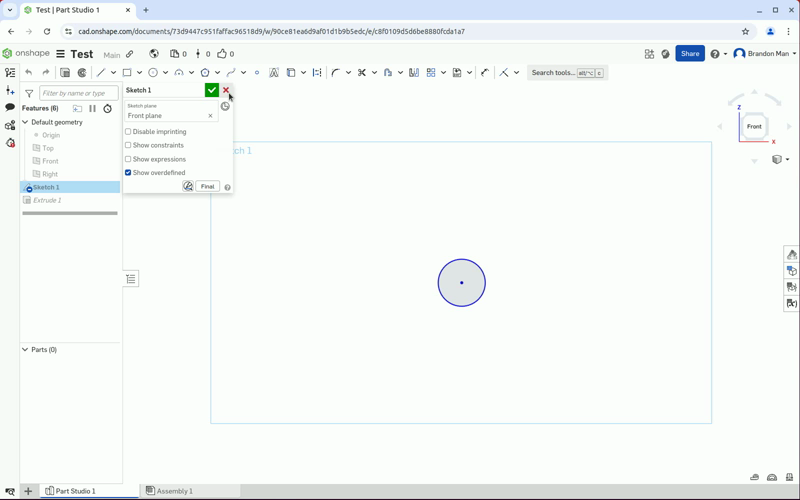
click(229, 92)
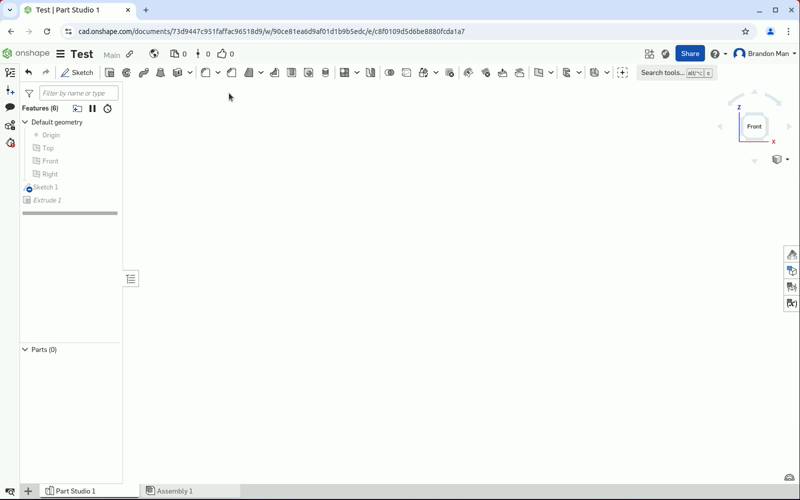
mouse_move(541, 75)
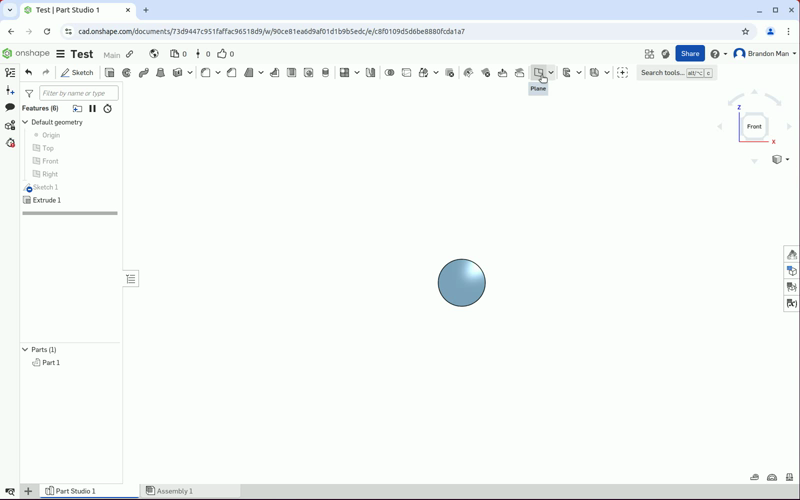
click(541, 75)
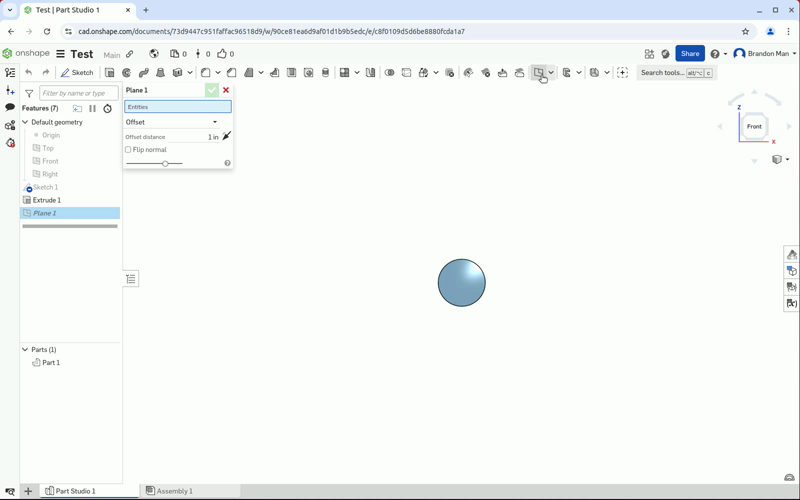
mouse_move(73, 163)
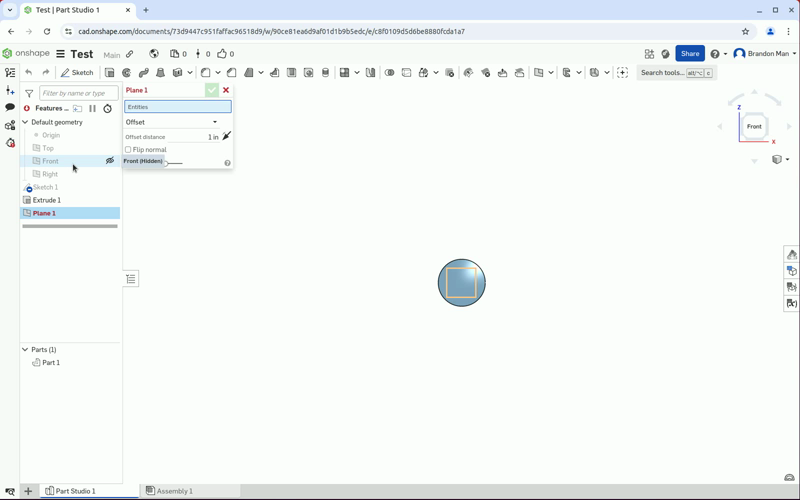
click(73, 163)
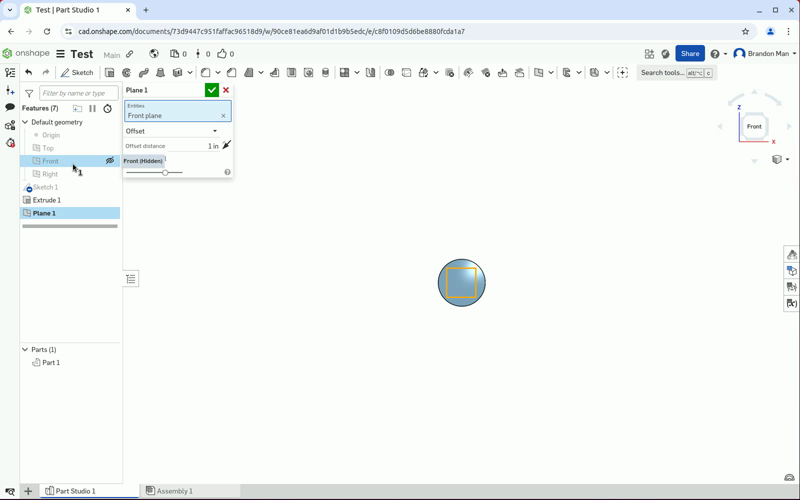
key(tab, 2)
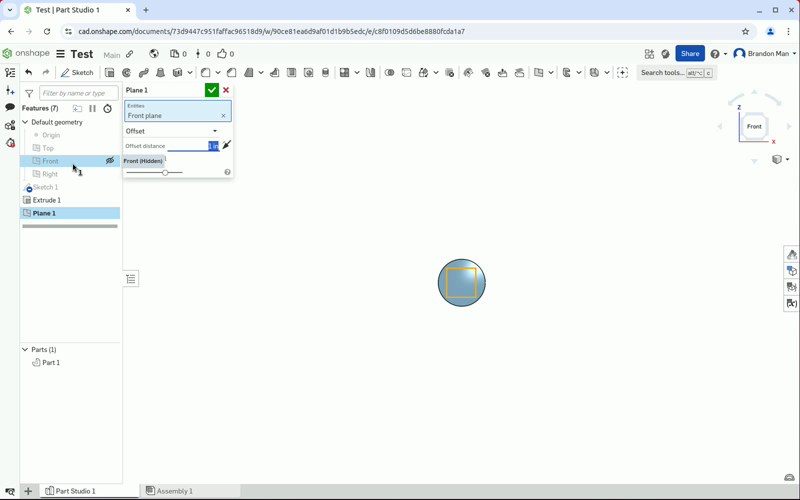
text(17.1)
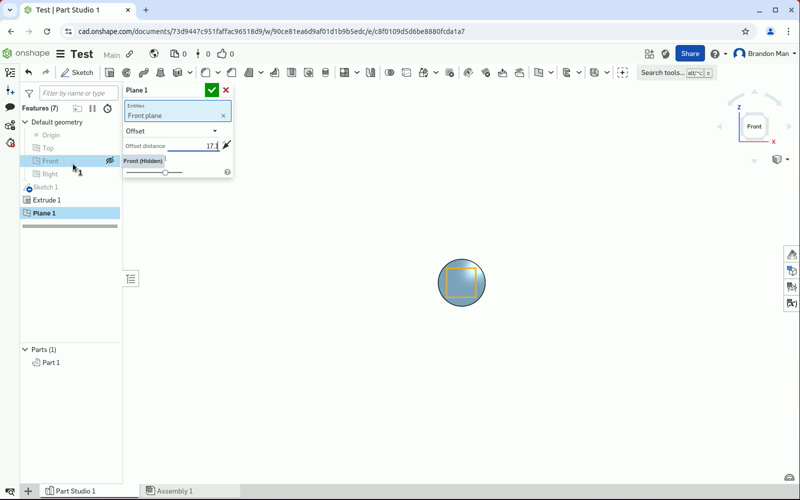
key(enter, 2)
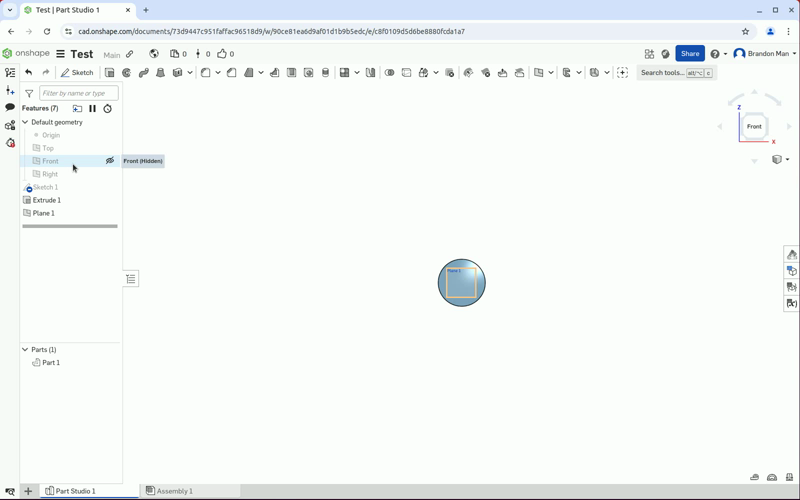
key(shift+s)
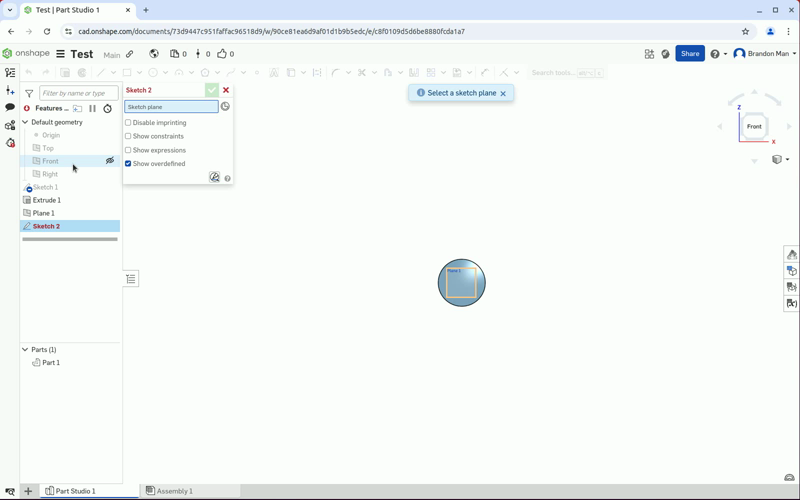
mouse_move(73, 215)
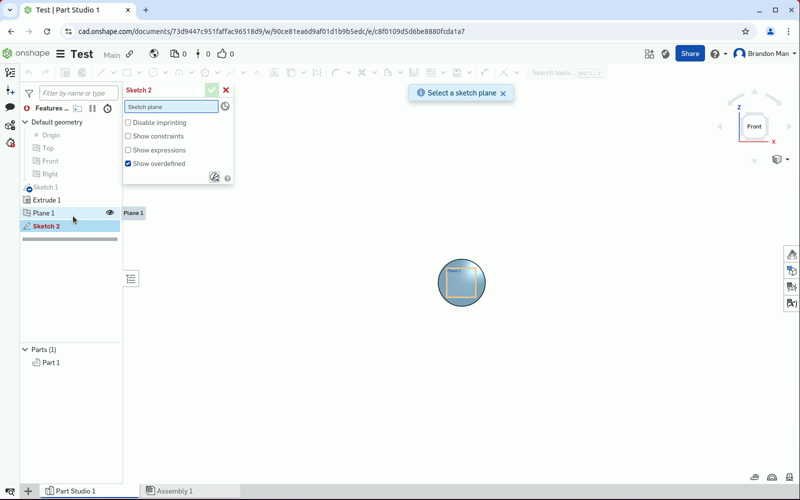
click(73, 215)
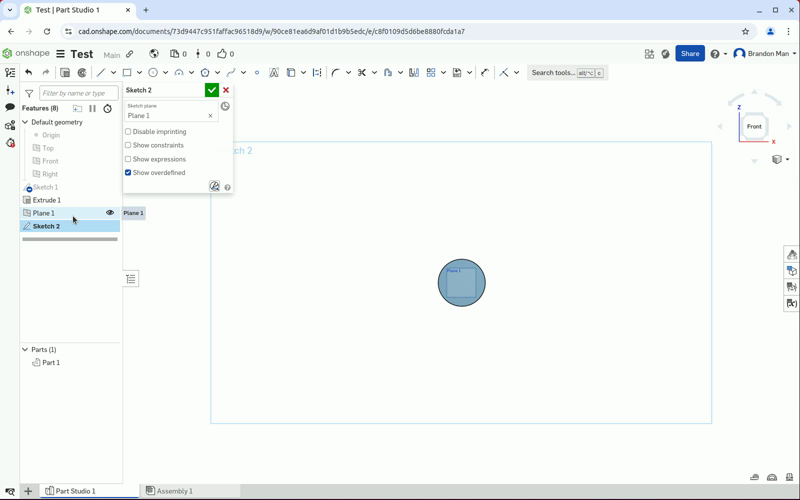
mouse_move(73, 352)
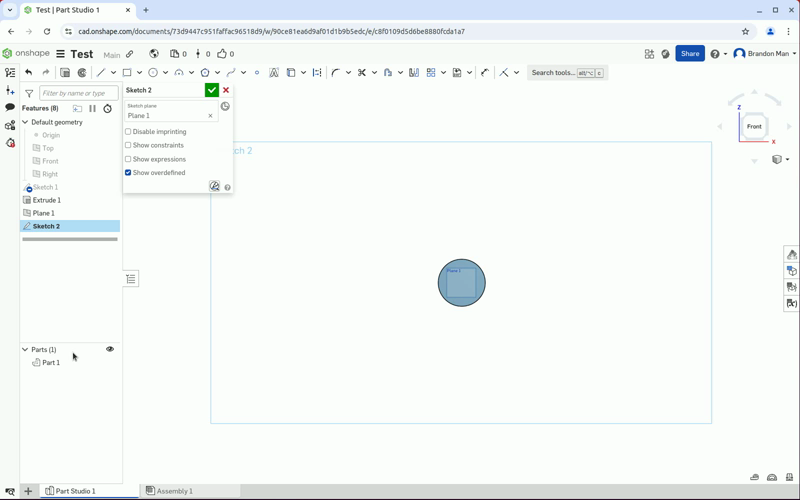
key(y)
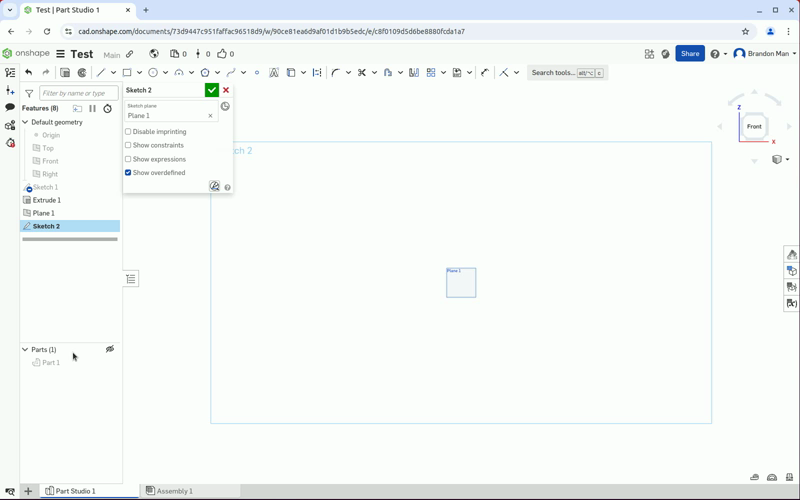
key(c)
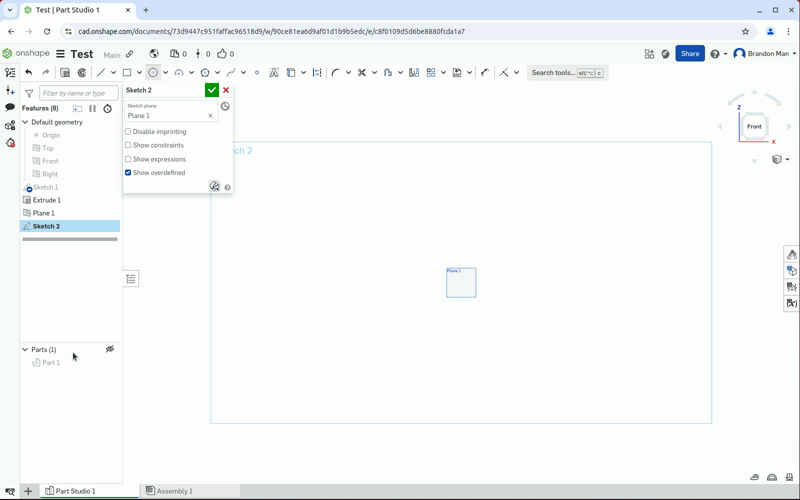
key_down(shift)
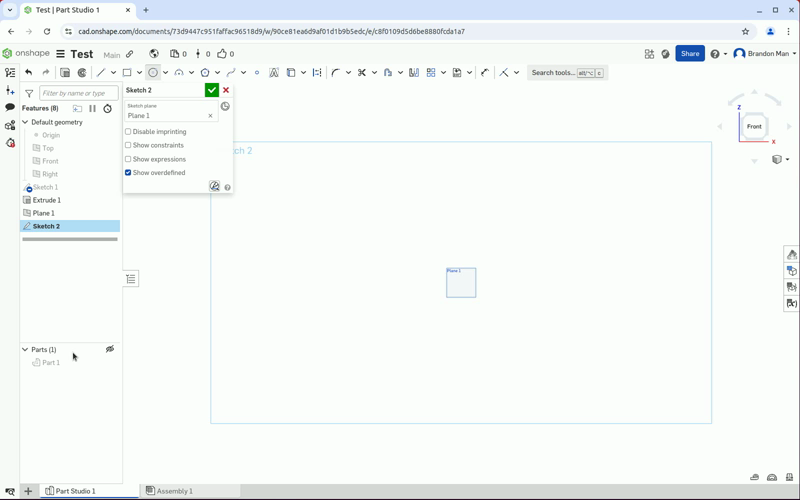
mouse_move(460, 282)
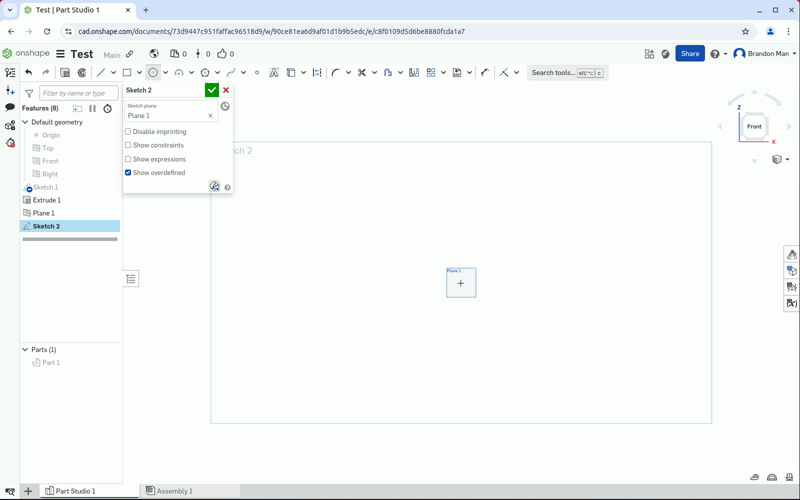
click(460, 282)
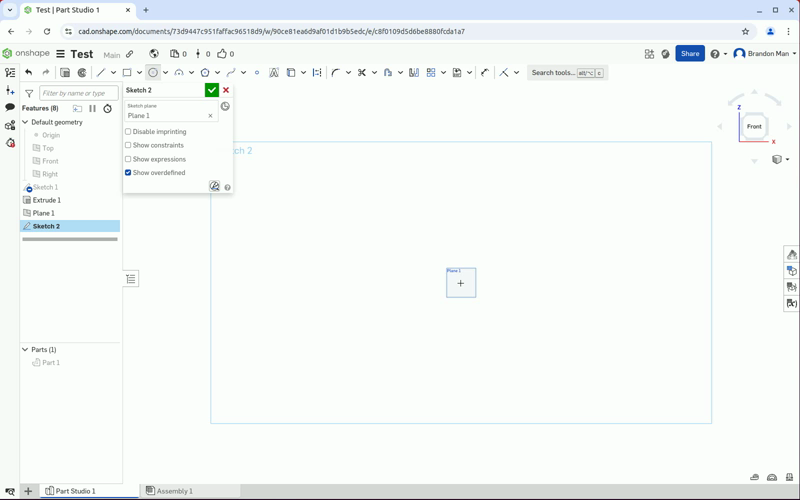
key_up(shift)
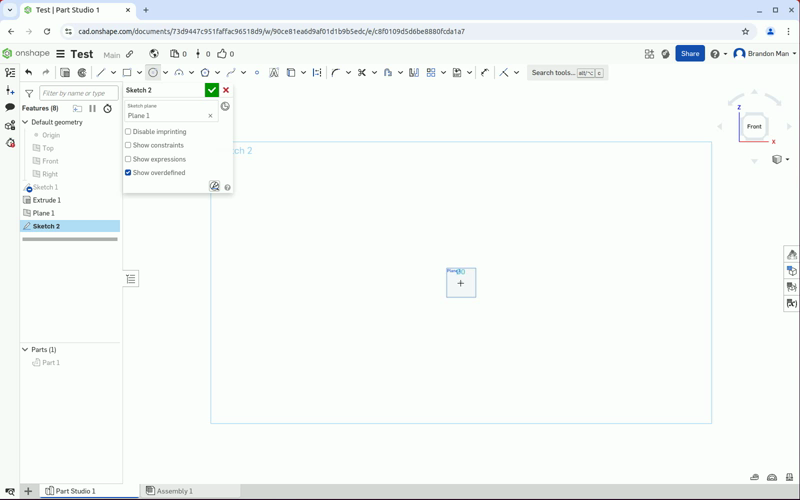
mouse_move(471, 282)
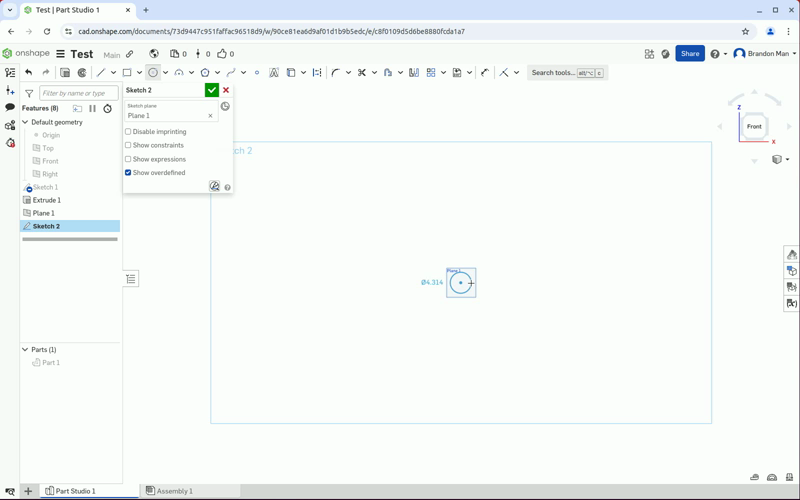
click(471, 282)
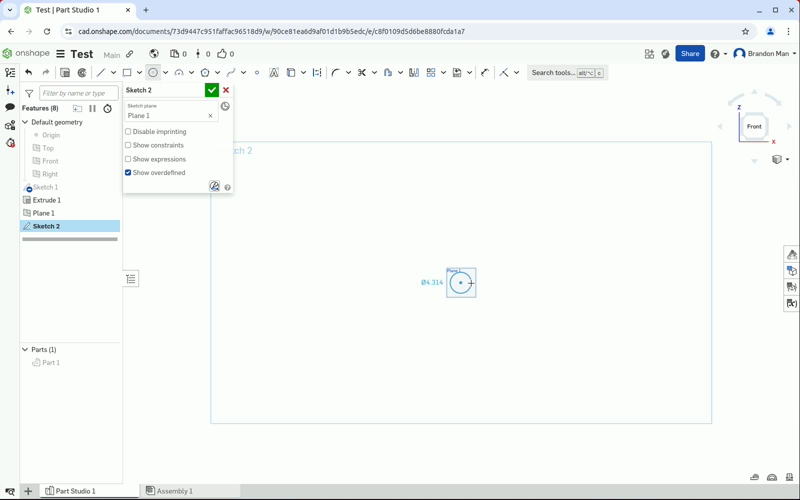
key(esc)
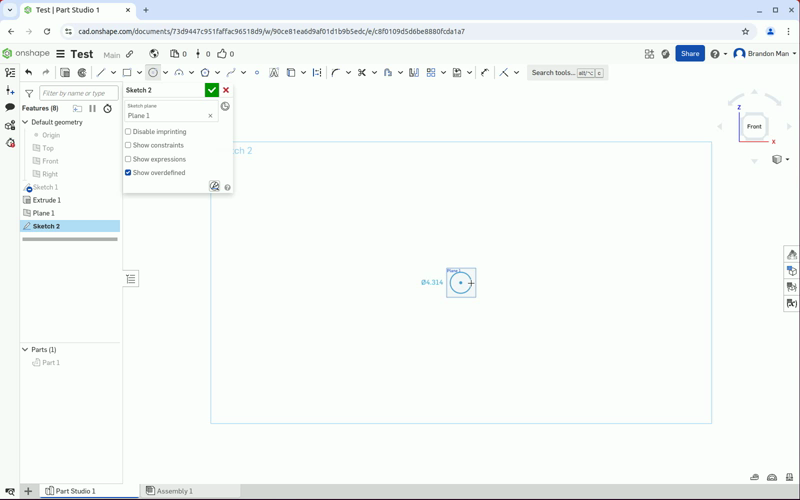
mouse_move(465, 279)
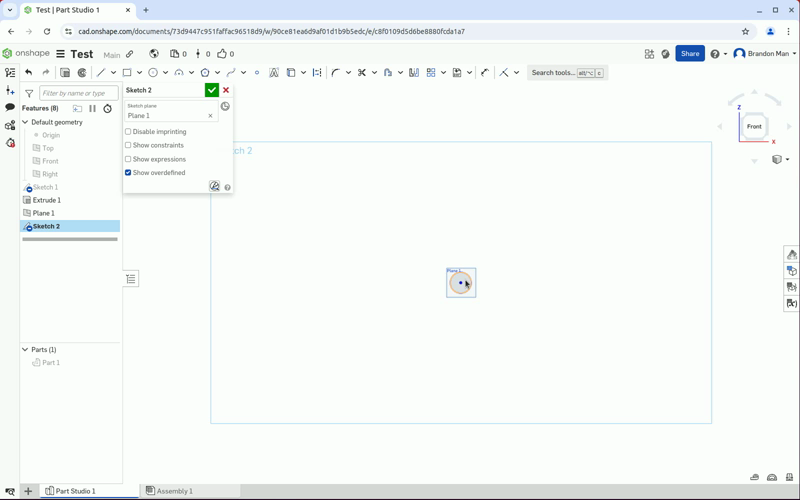
scroll(6)
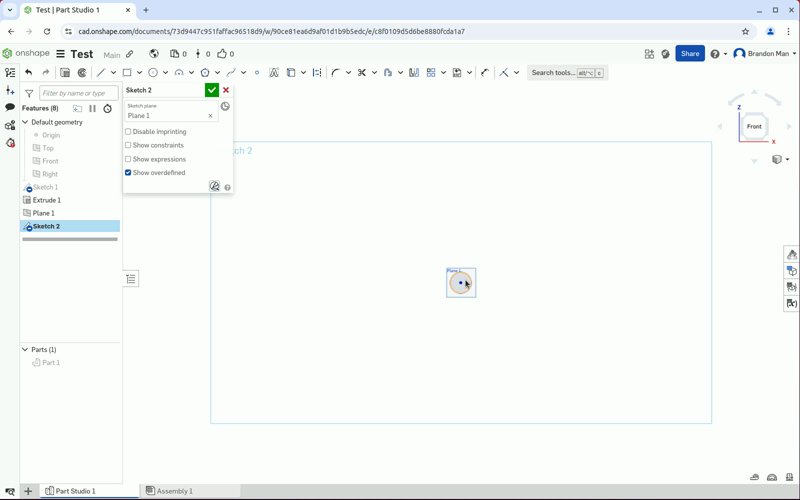
scroll(6)
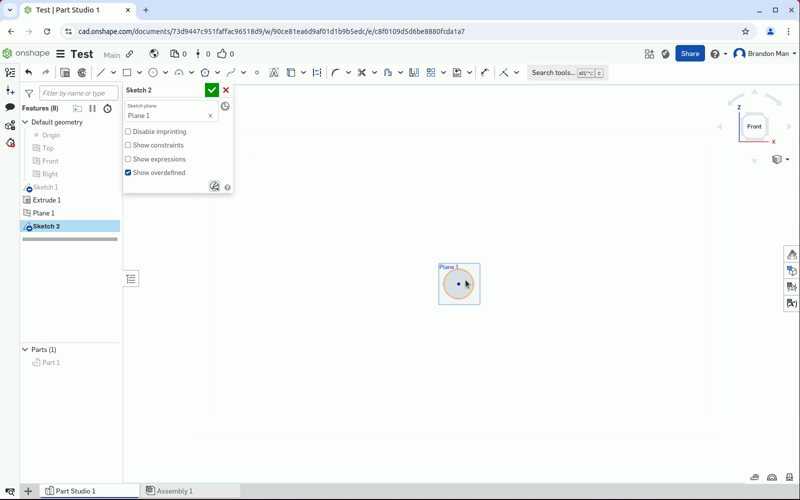
scroll(6)
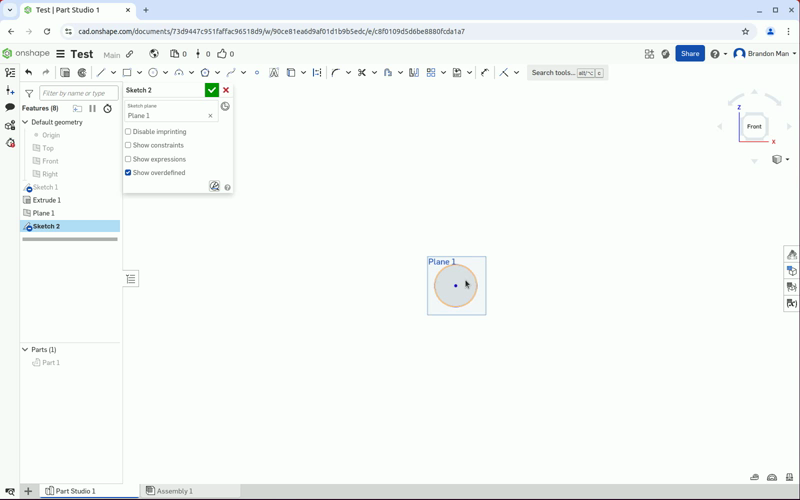
scroll(6)
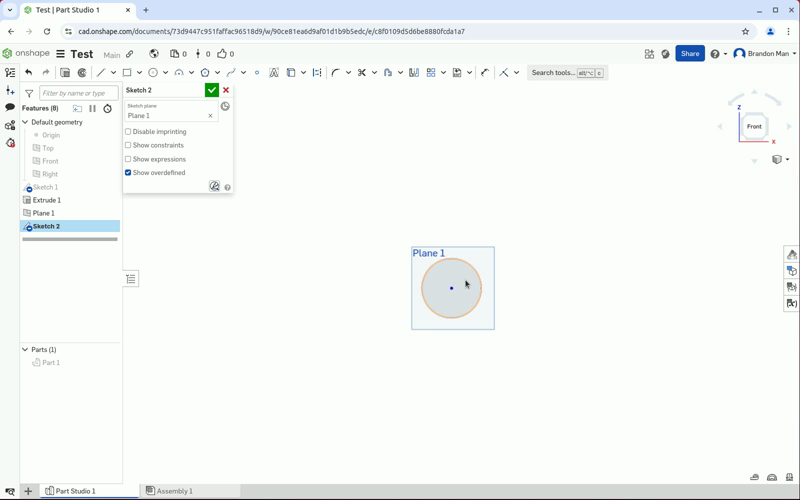
scroll(6)
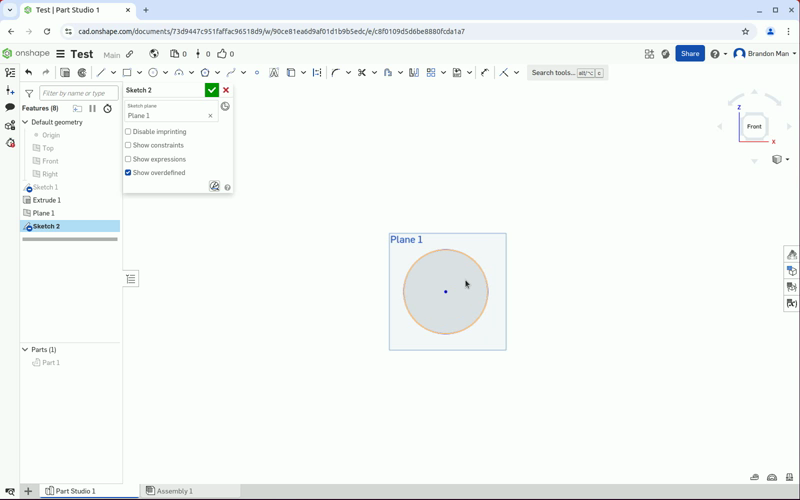
scroll(6)
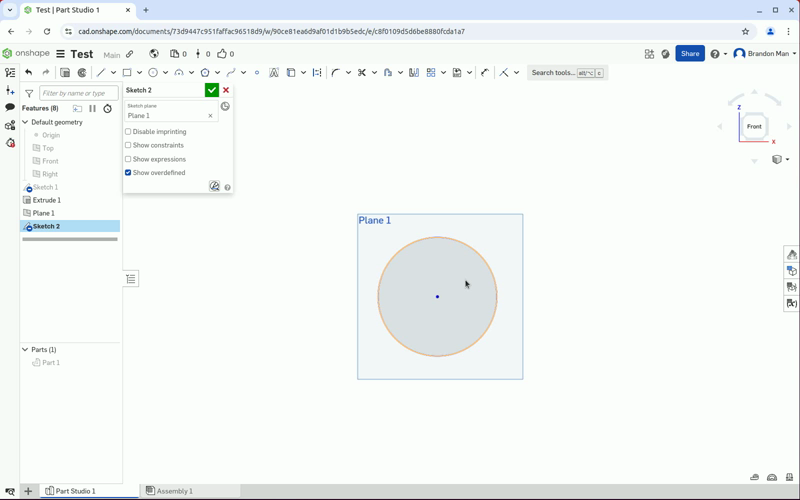
scroll(6)
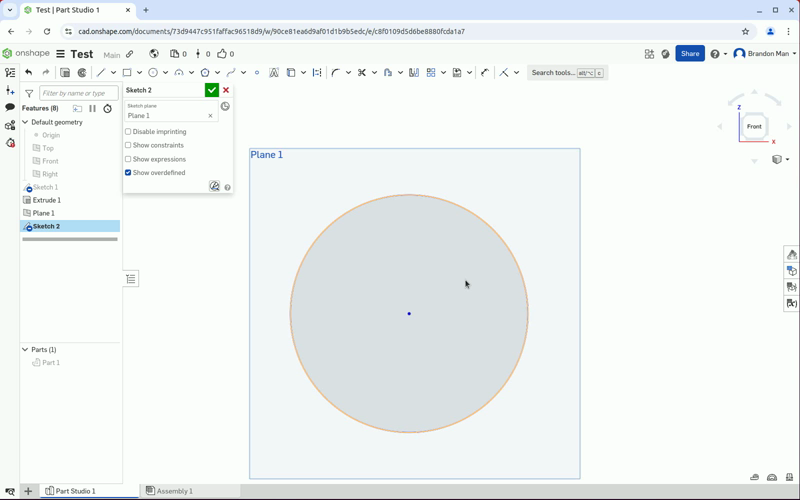
click(465, 279)
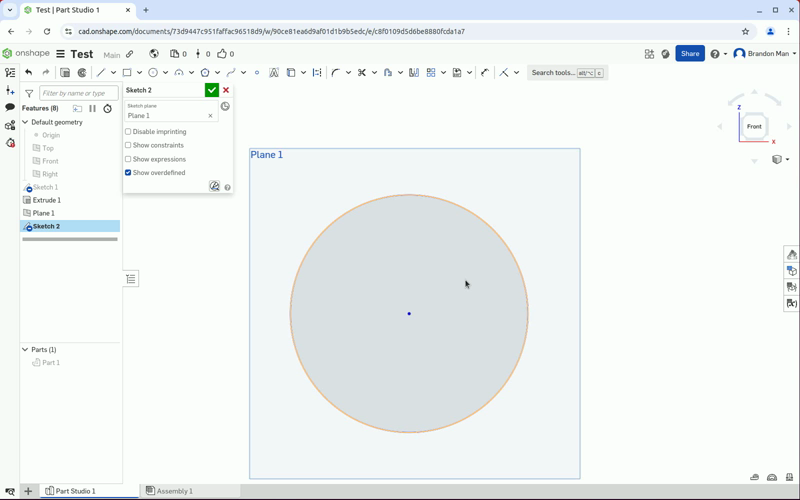
scroll(-6)
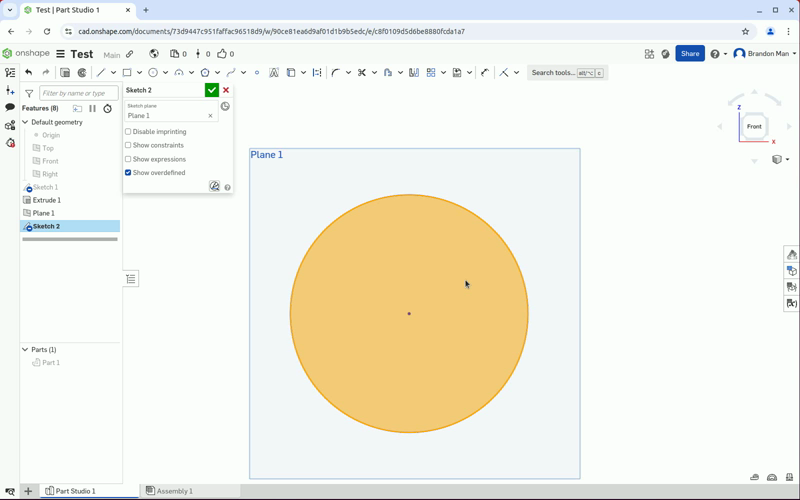
scroll(-6)
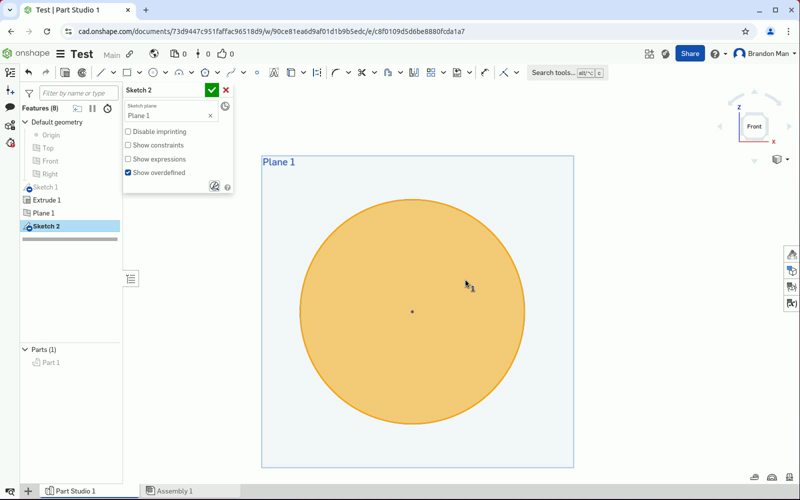
scroll(-6)
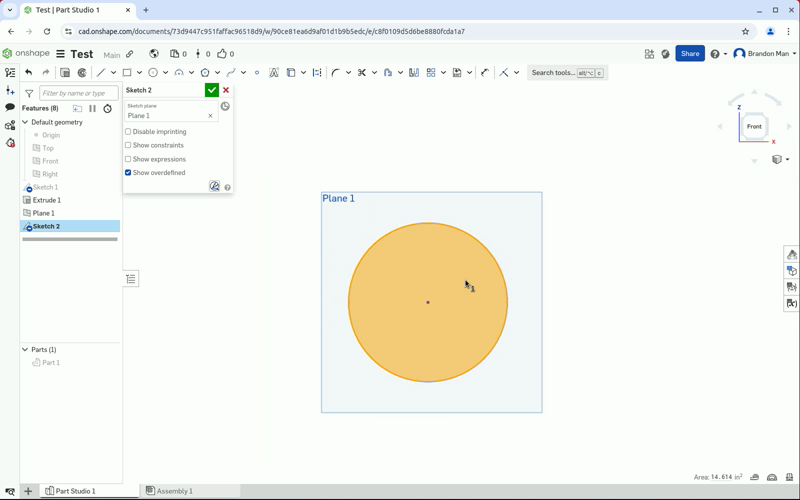
scroll(-6)
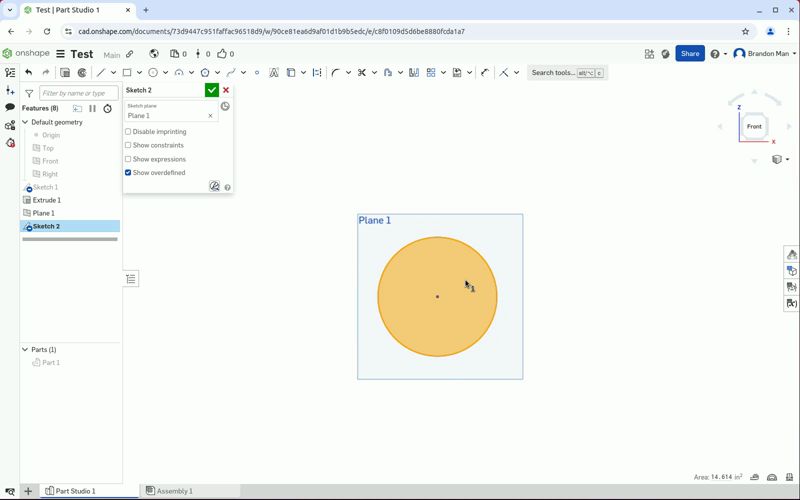
scroll(-6)
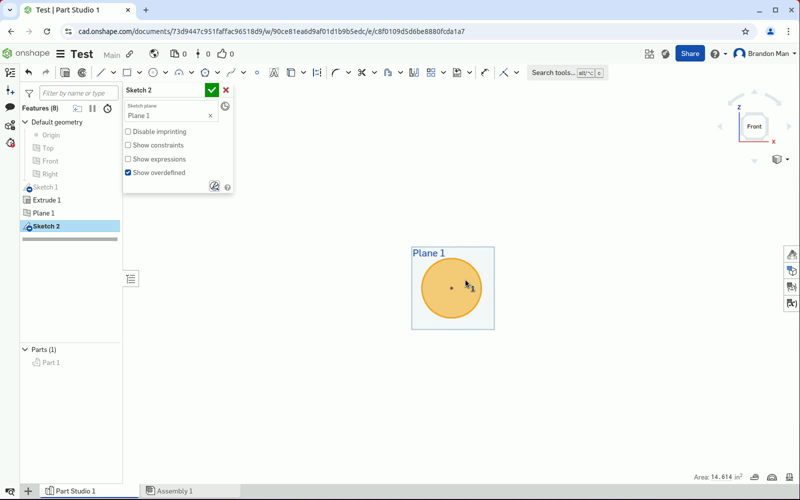
scroll(-6)
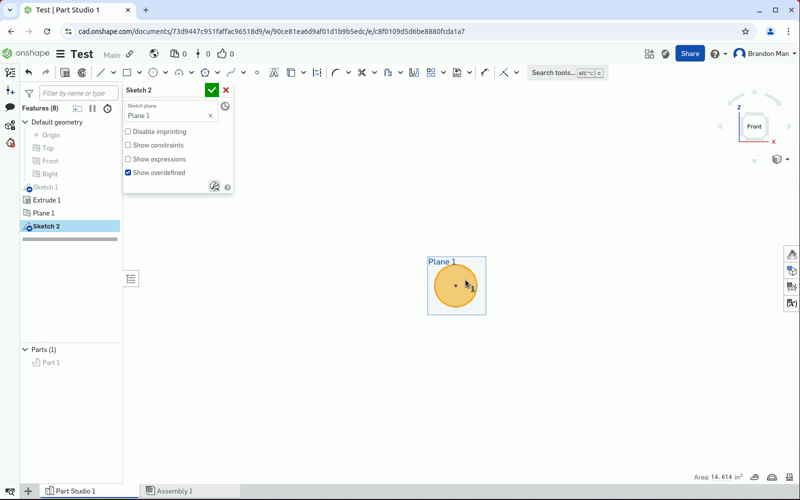
scroll(-6)
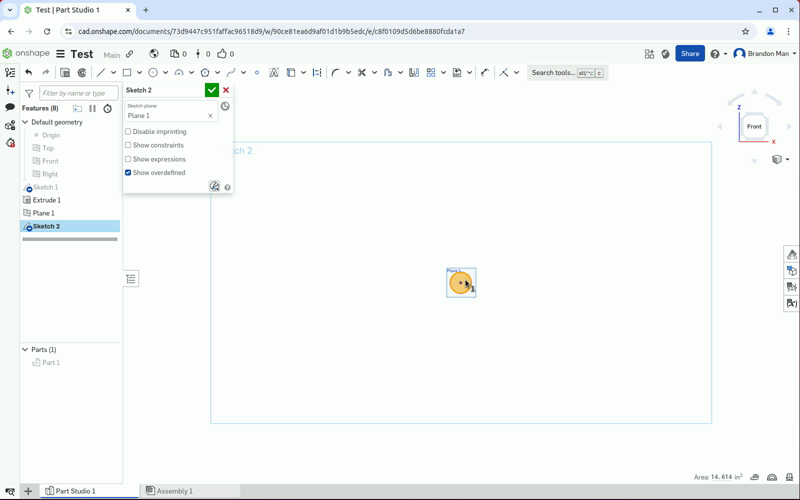
mouse_move(73, 352)
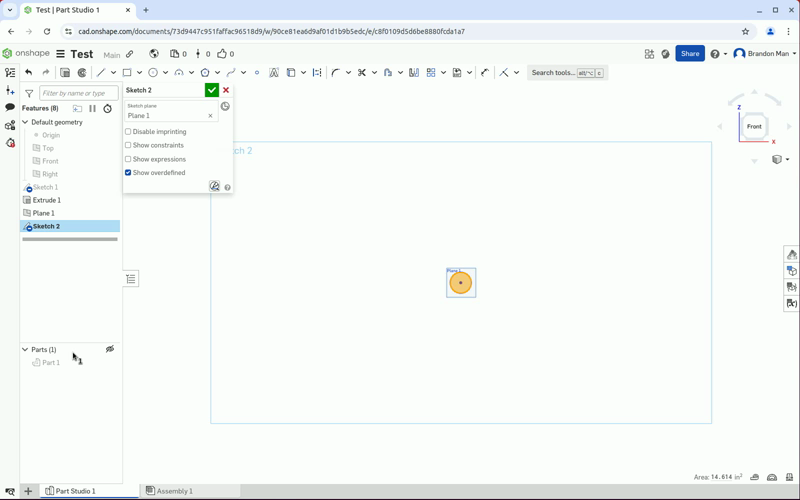
key(shift+y)
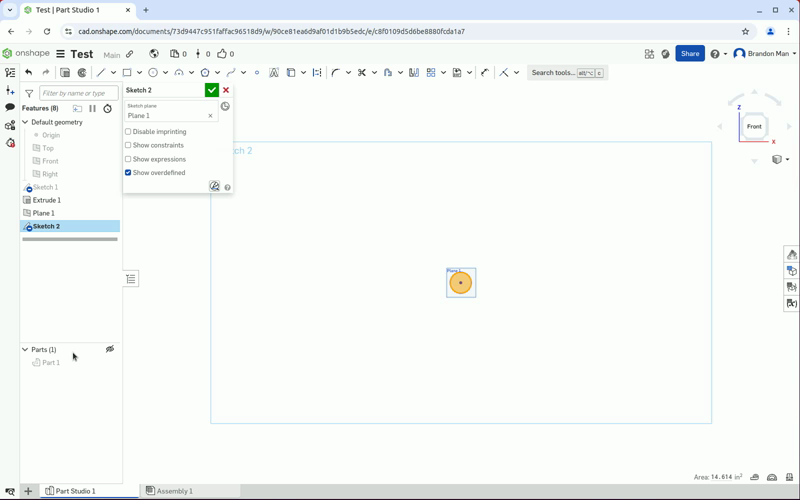
key(shift+e)
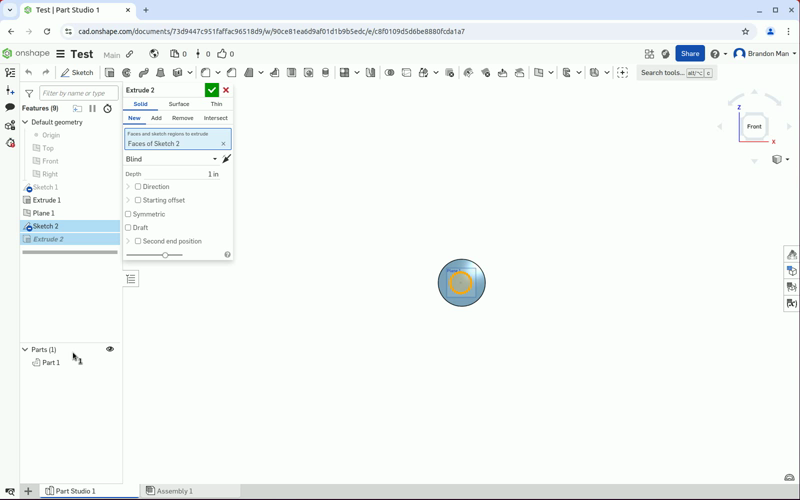
mouse_move(143, 106)
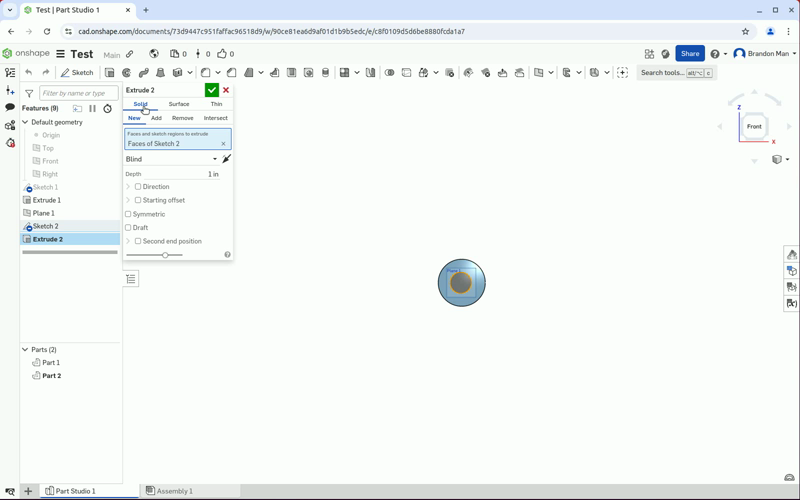
click(143, 106)
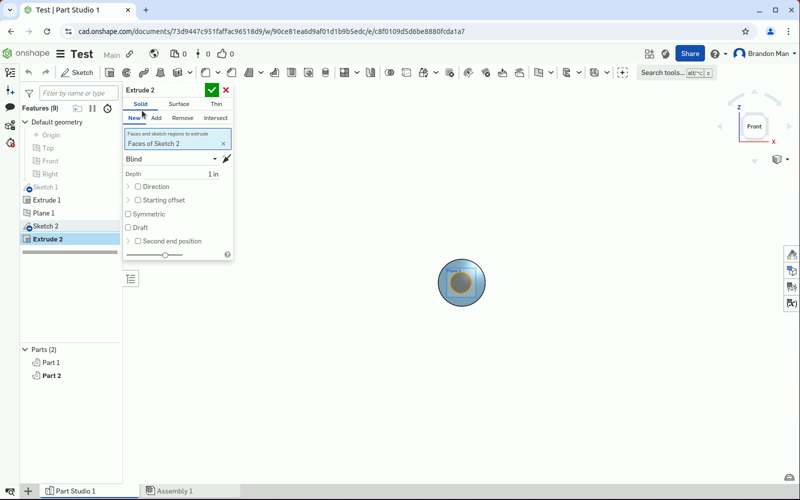
mouse_move(137, 120)
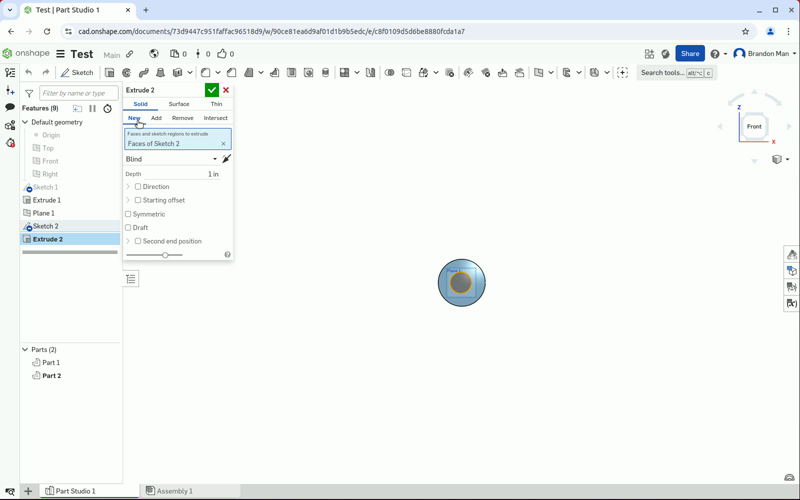
click(137, 120)
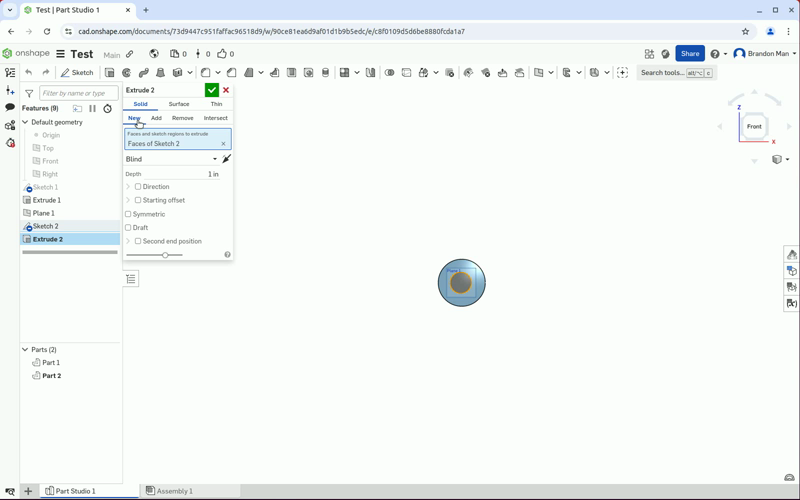
key(tab, 4)
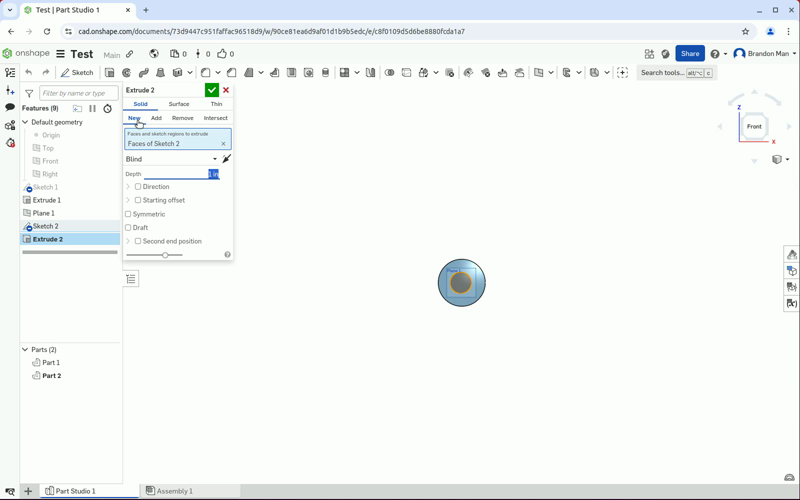
text(0.963)
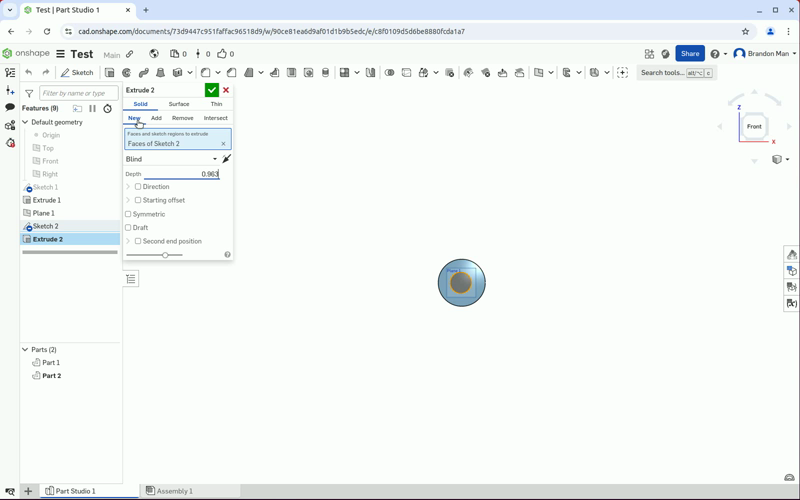
key(enter)
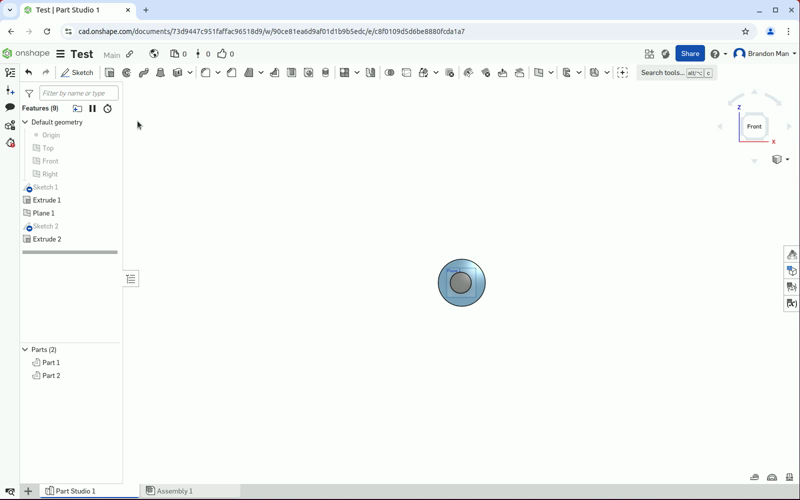
key(shift+h)
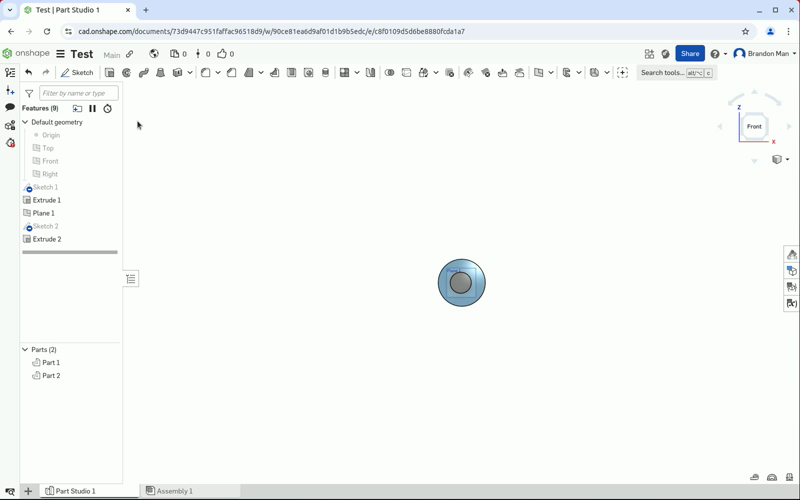
key(shift+h)
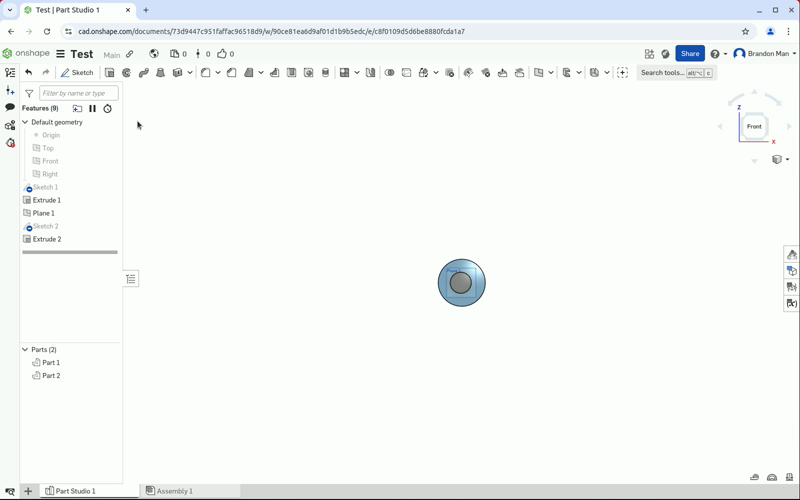
mouse_move(73, 189)
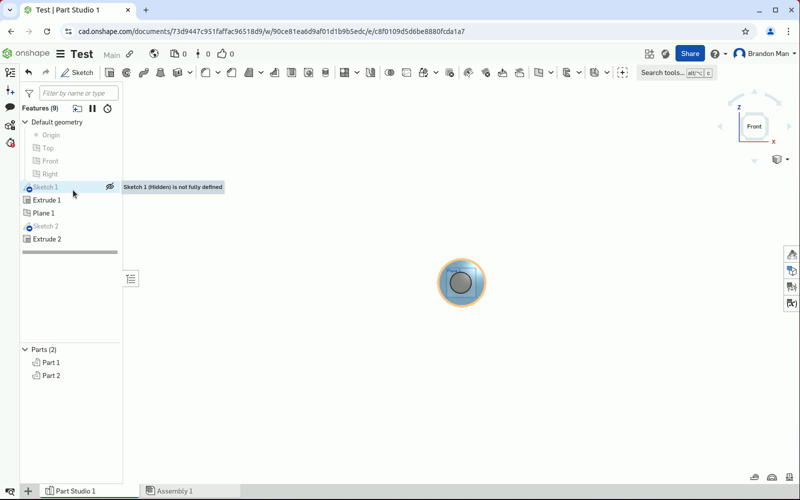
click(73, 189)
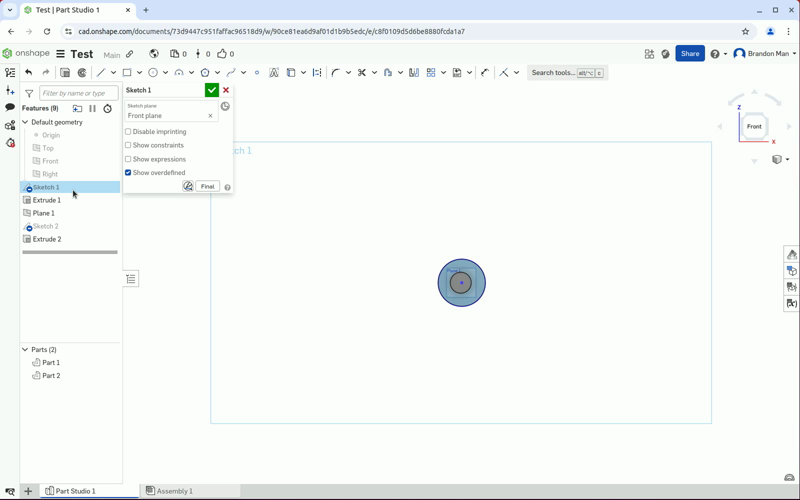
mouse_move(229, 92)
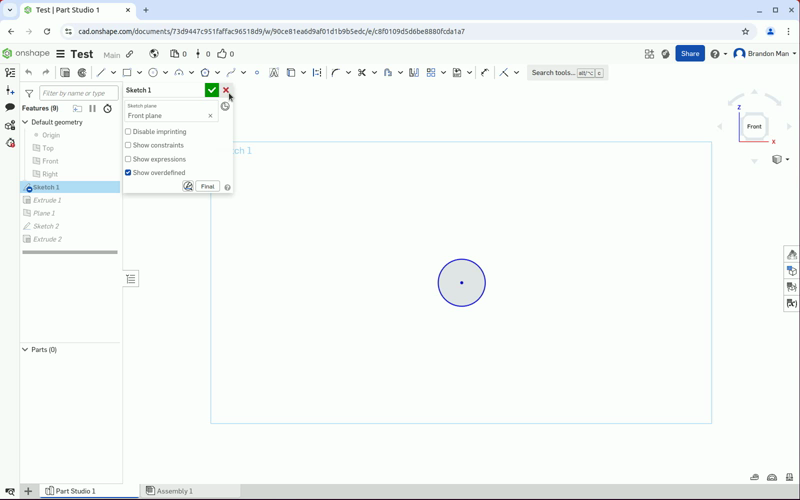
click(229, 92)
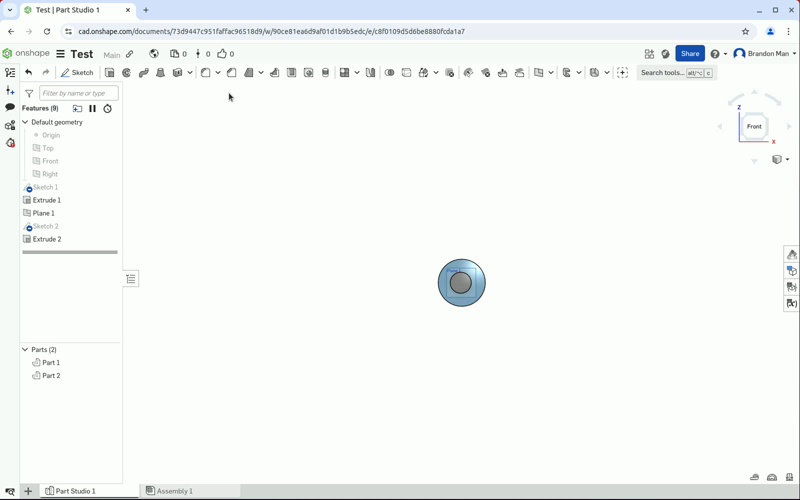
mouse_move(541, 75)
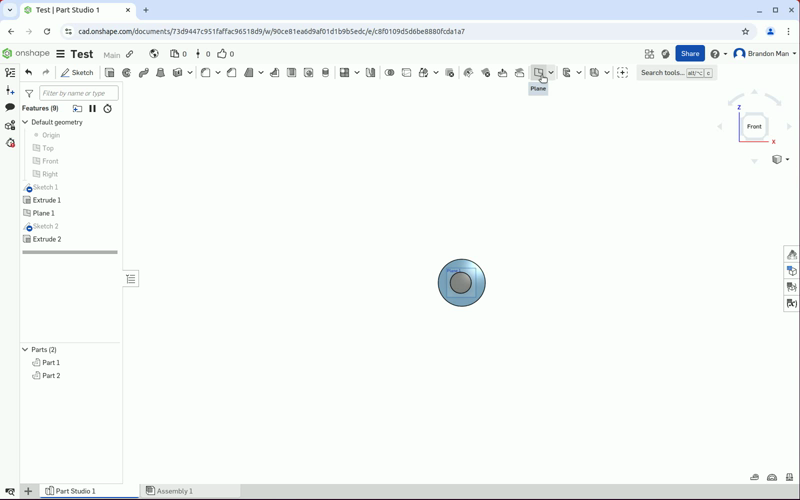
click(541, 75)
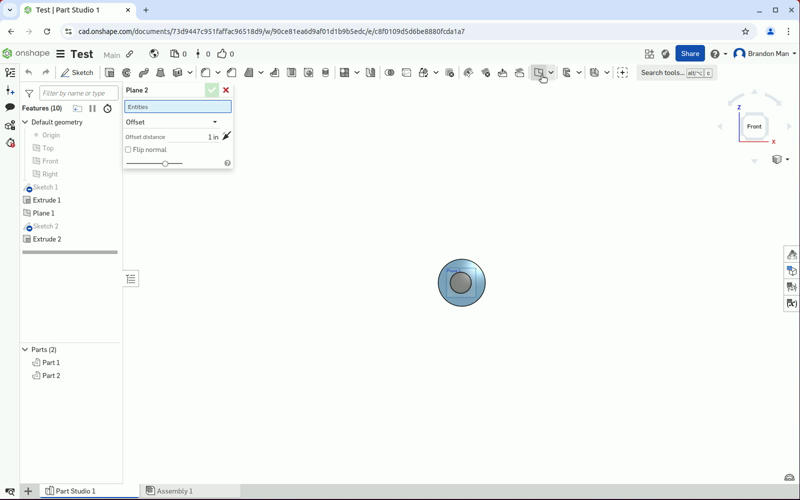
mouse_move(73, 163)
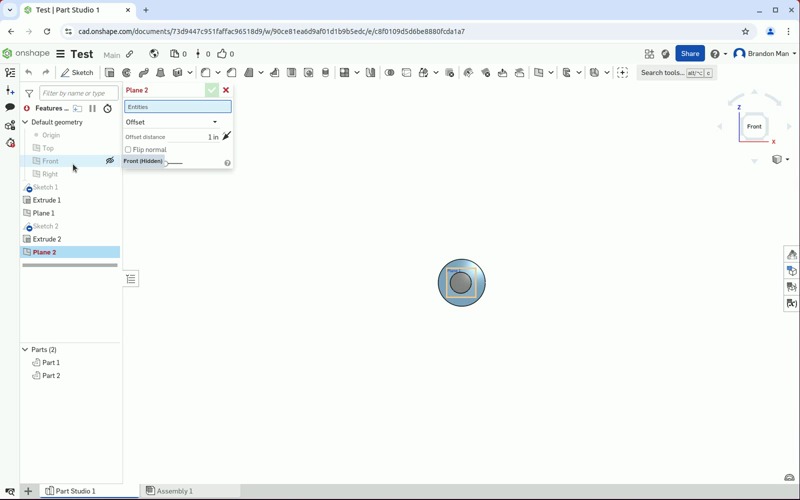
click(73, 163)
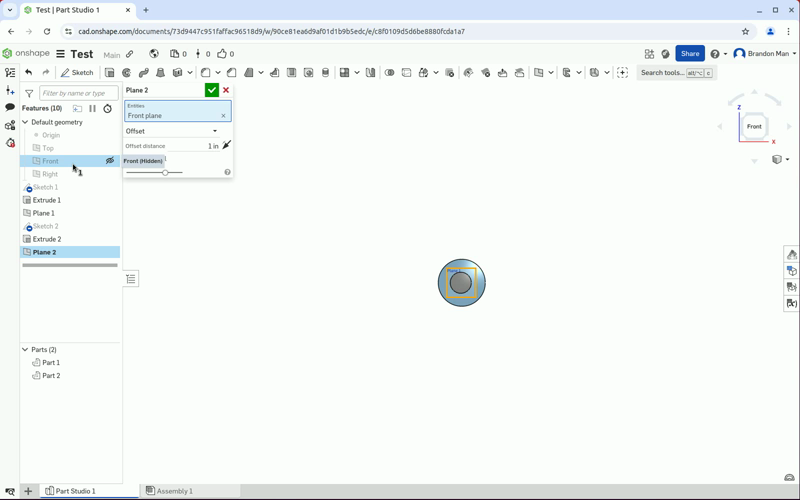
key(tab, 2)
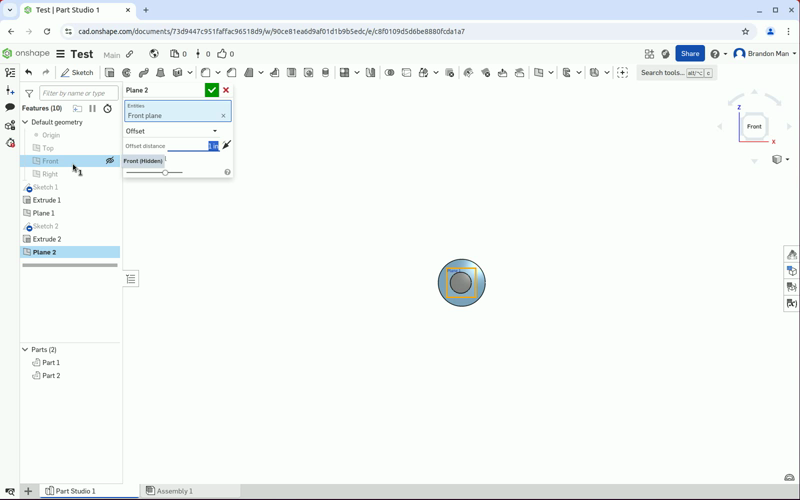
text(18.055)
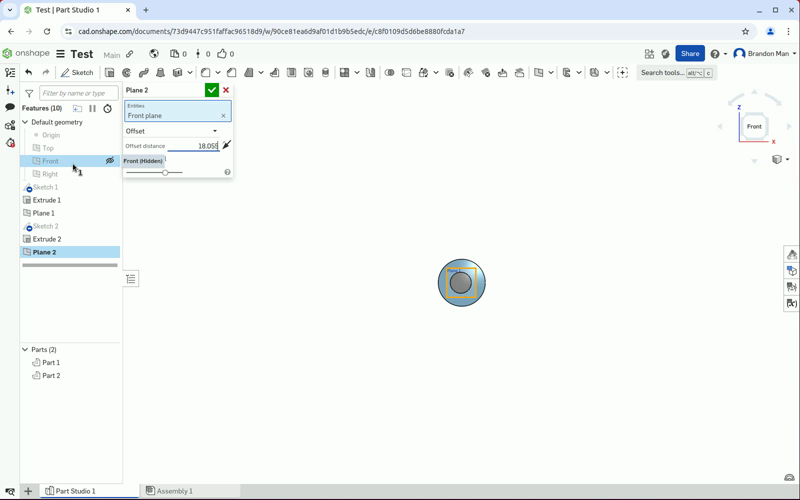
key(enter, 2)
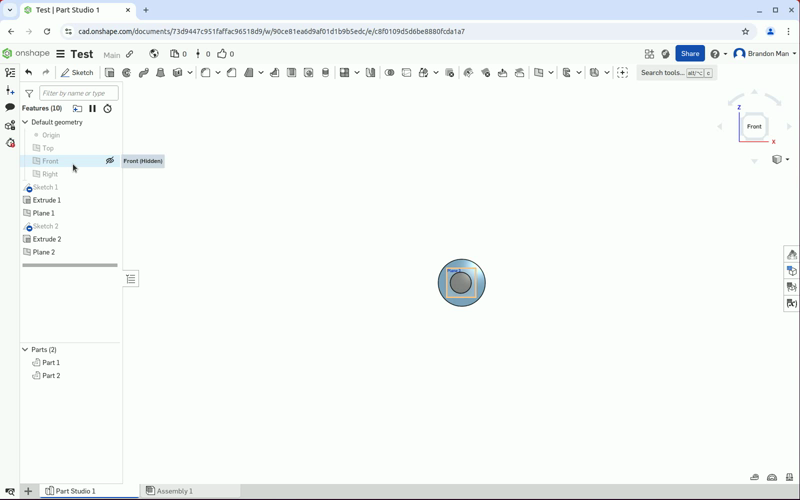
key(shift+s)
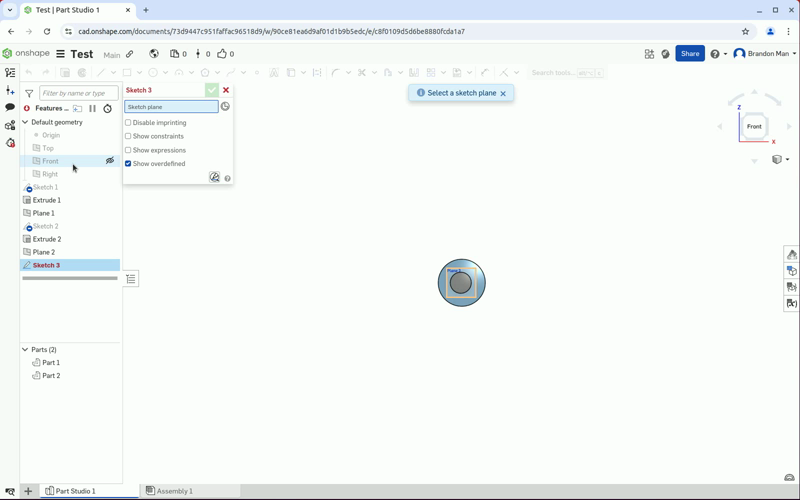
mouse_move(73, 254)
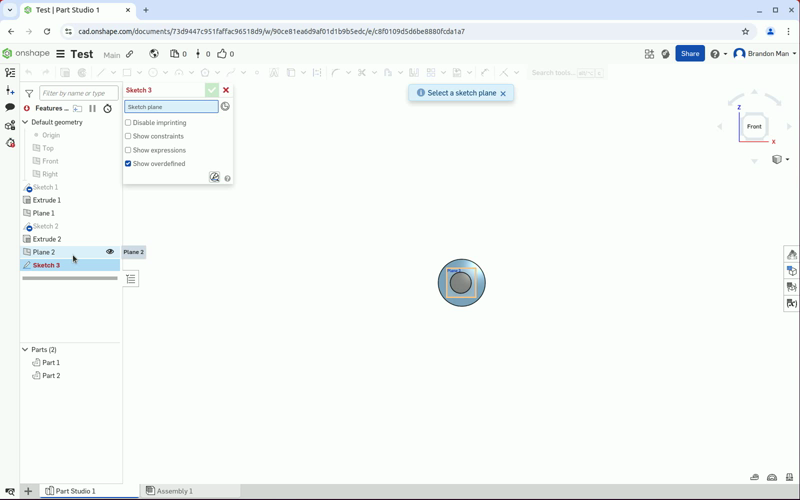
click(73, 254)
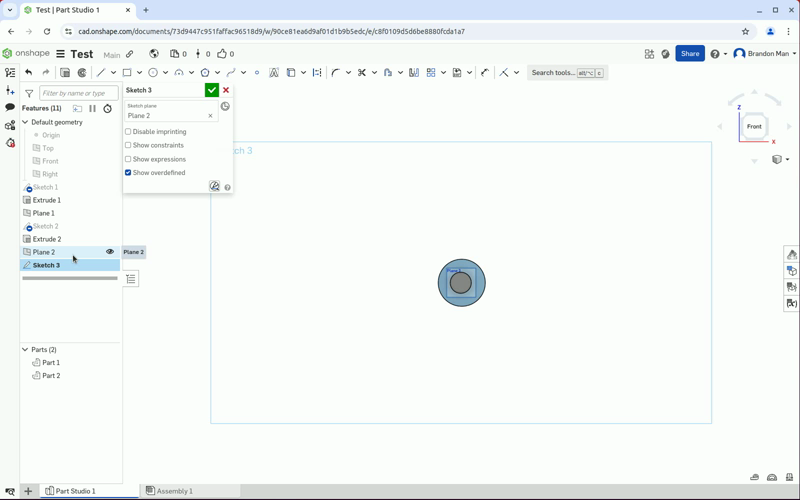
mouse_move(73, 352)
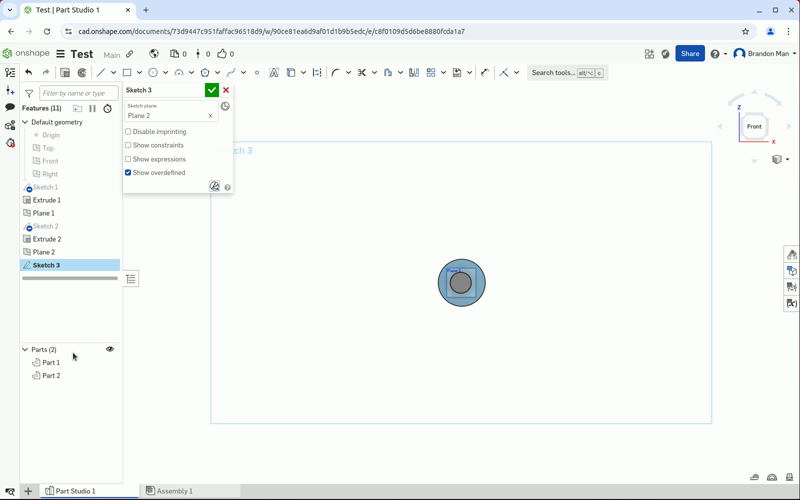
key(y)
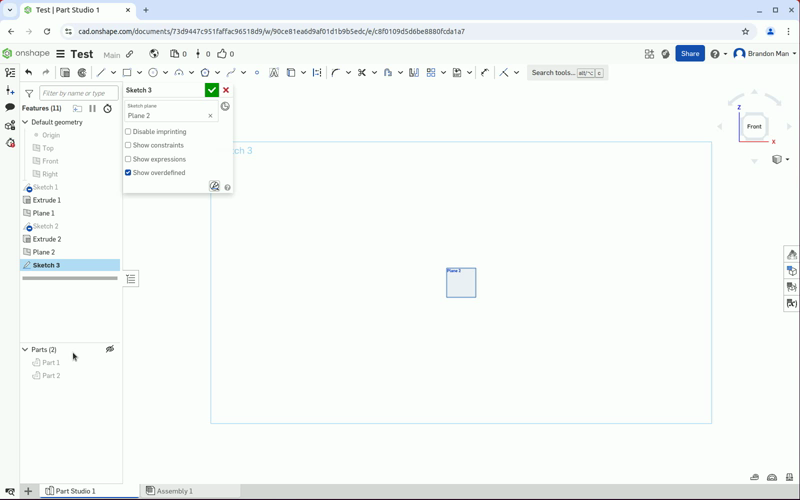
key(c)
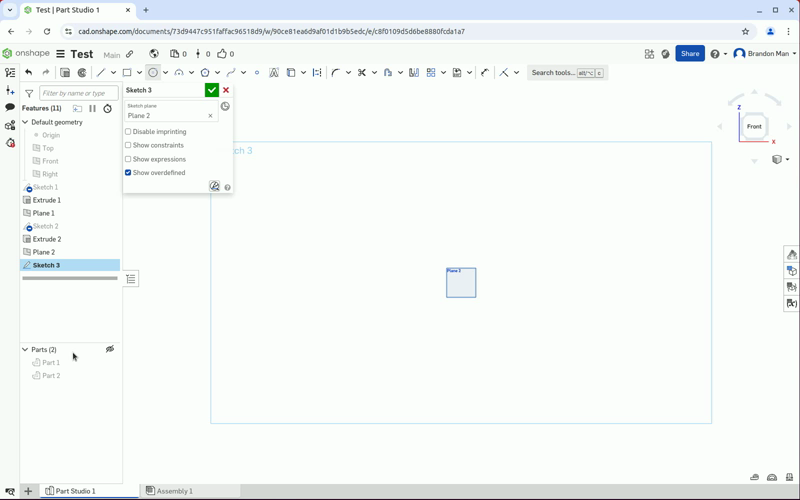
key_down(shift)
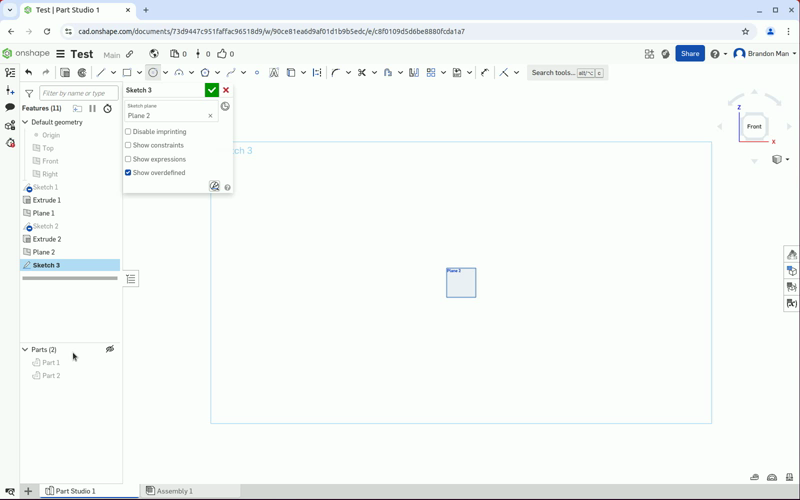
mouse_move(461, 282)
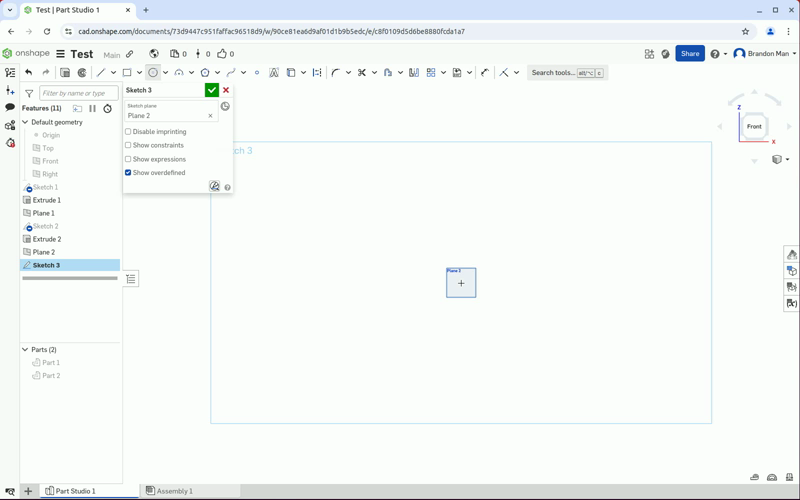
click(461, 282)
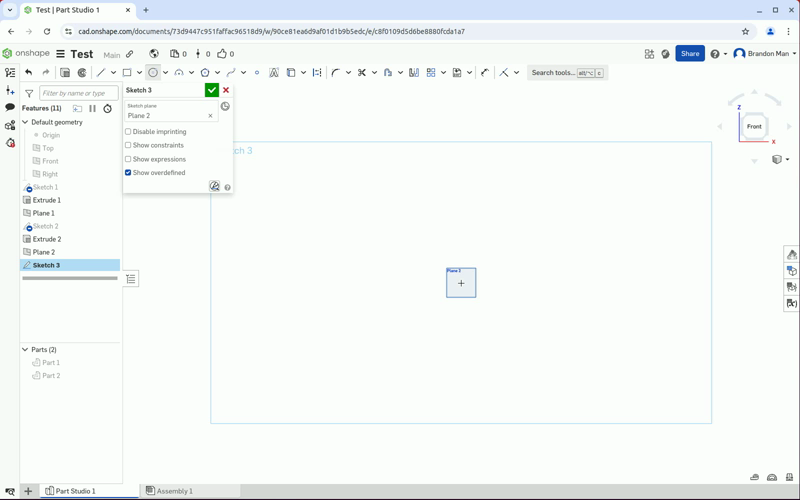
key_up(shift)
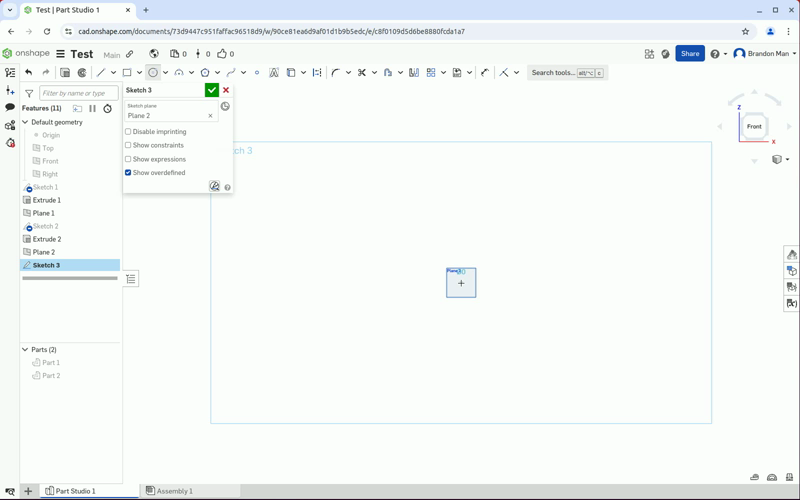
mouse_move(464, 282)
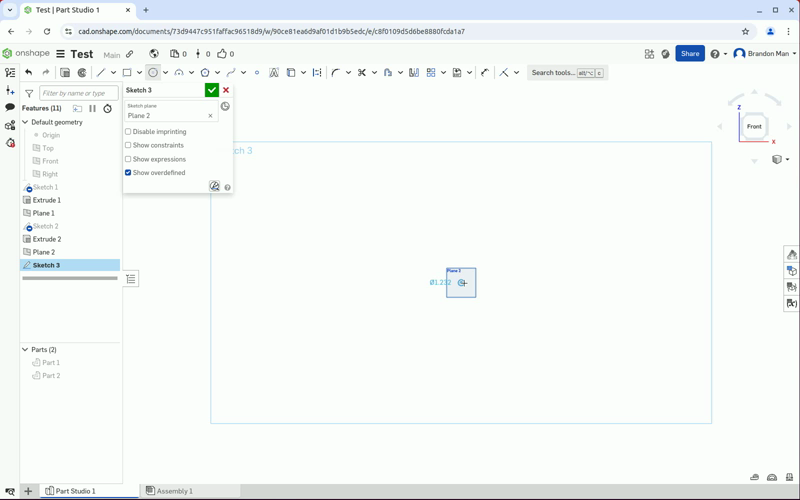
click(464, 282)
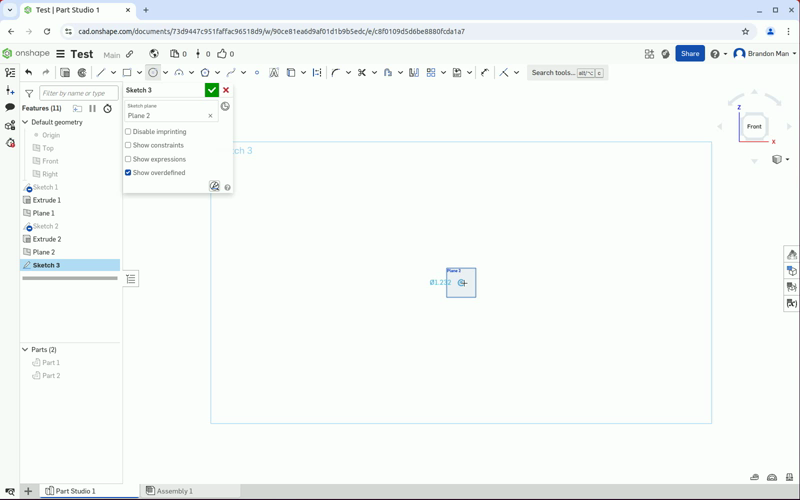
key(esc)
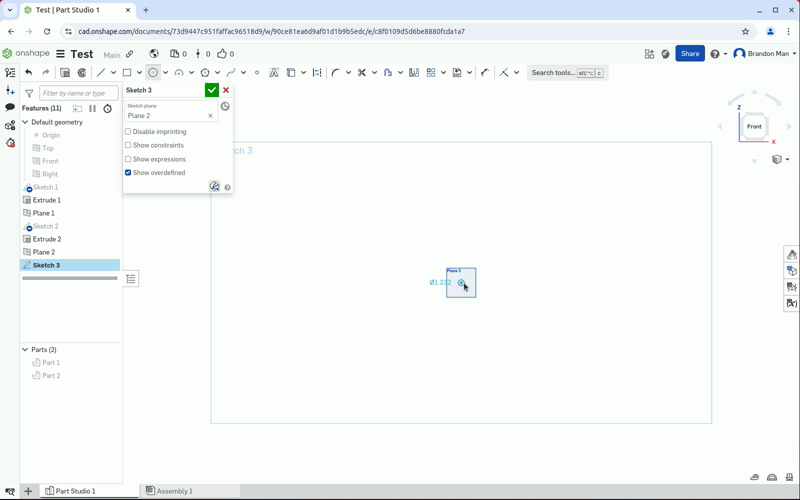
mouse_move(463, 281)
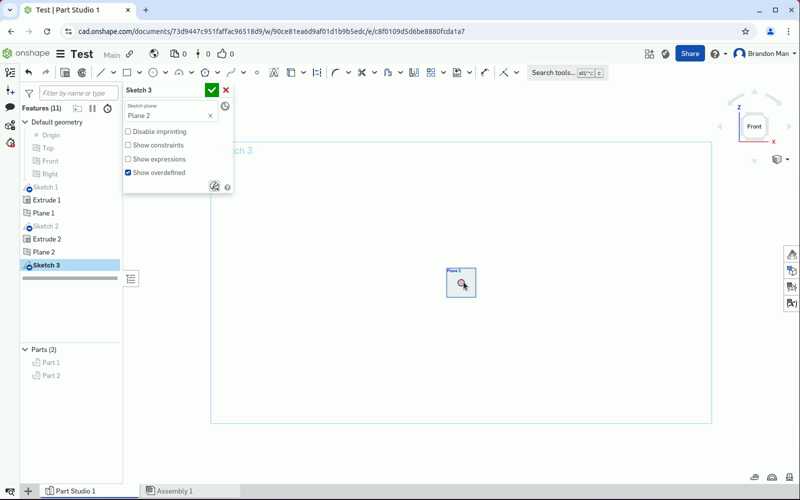
scroll(6)
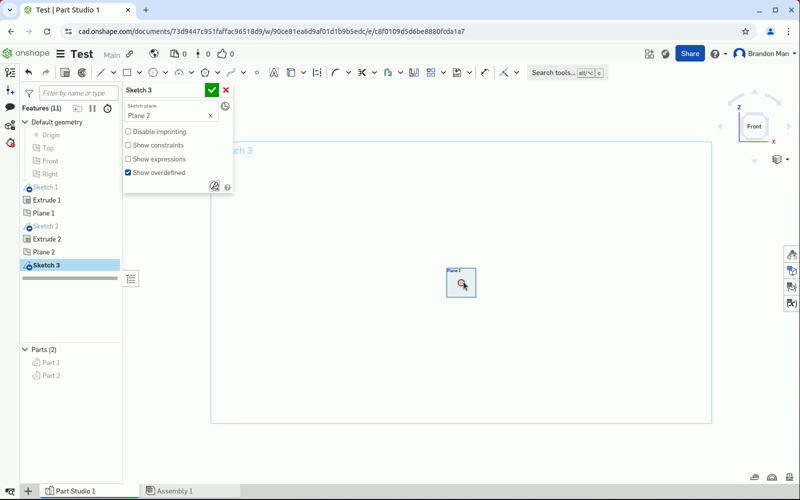
scroll(6)
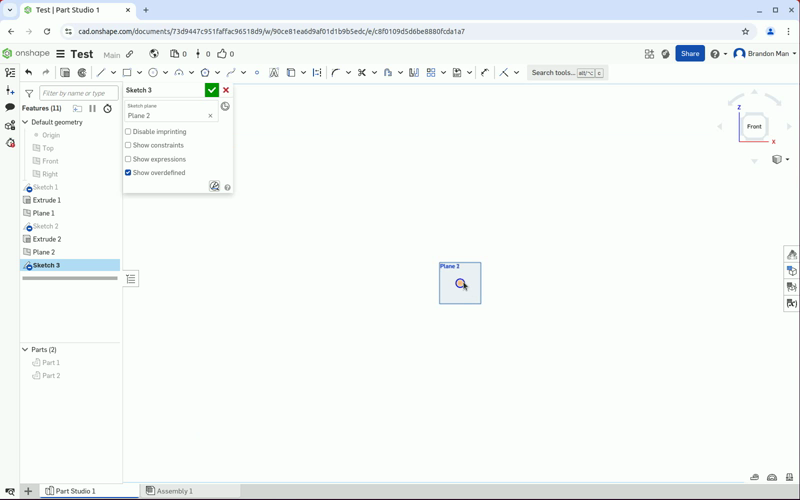
scroll(6)
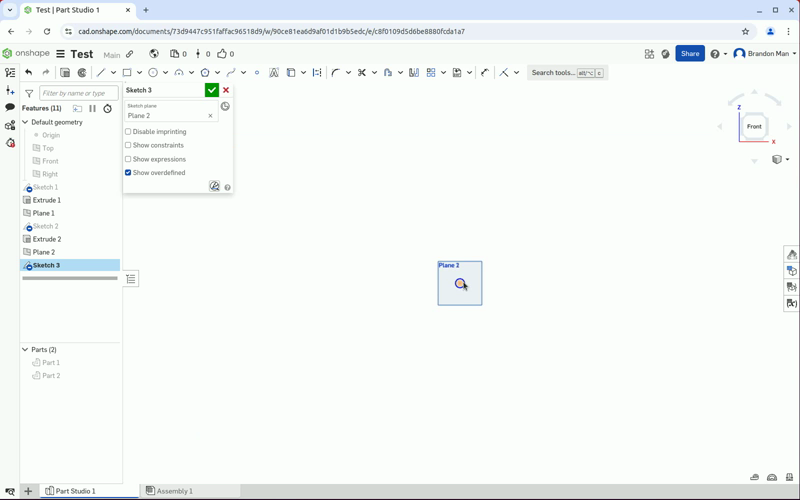
scroll(6)
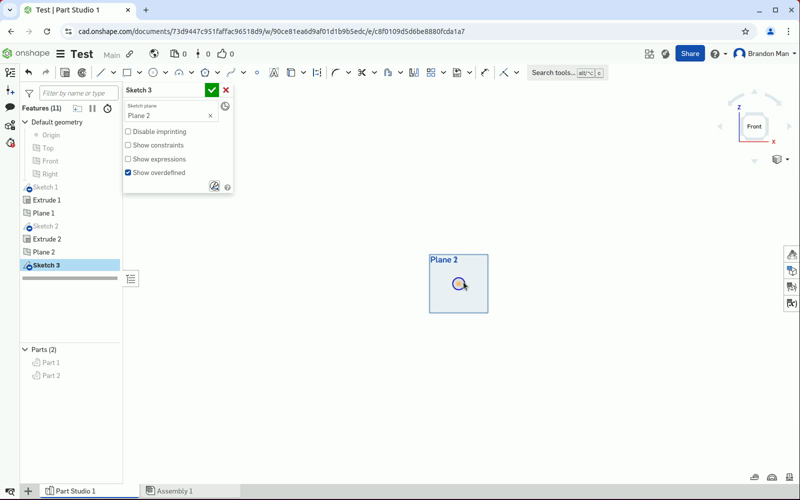
scroll(6)
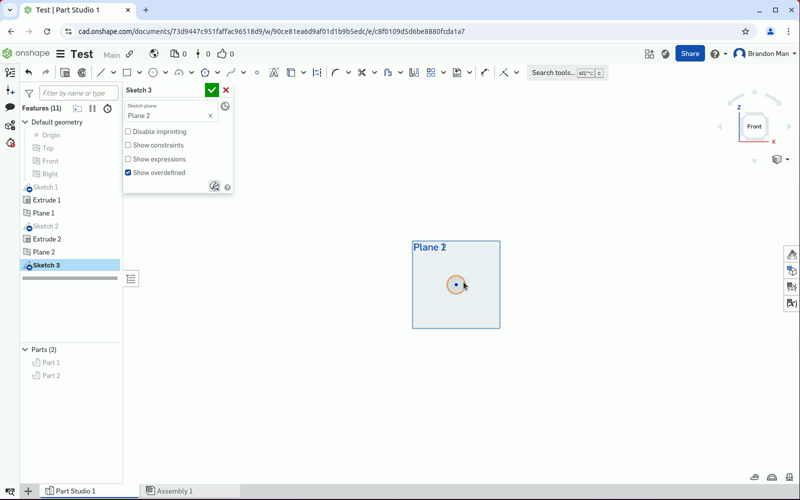
scroll(6)
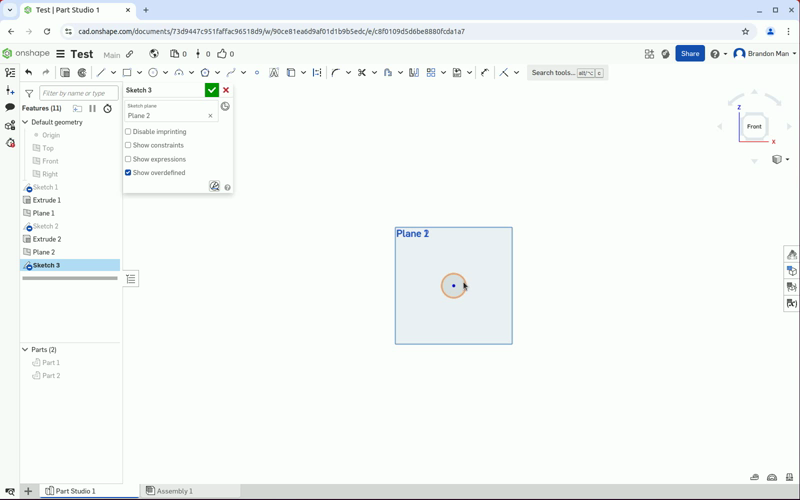
scroll(6)
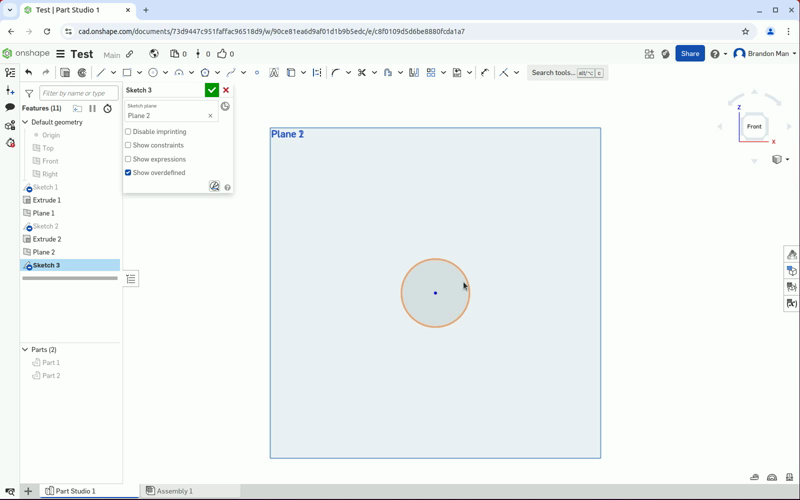
click(463, 281)
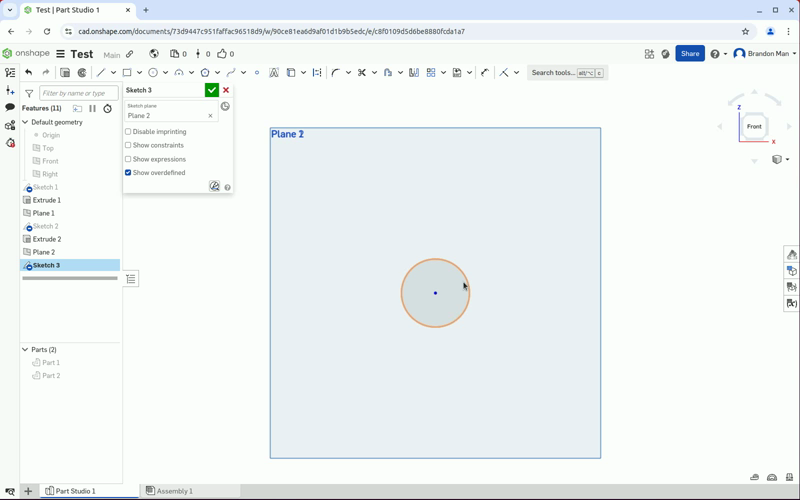
scroll(-6)
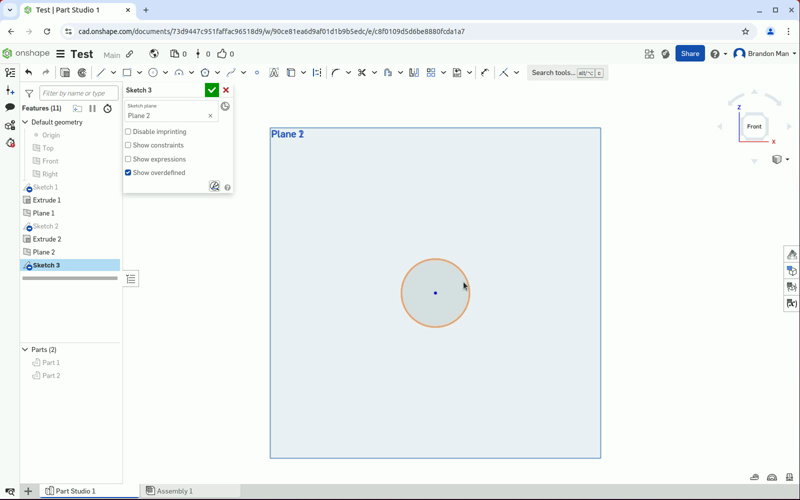
scroll(-6)
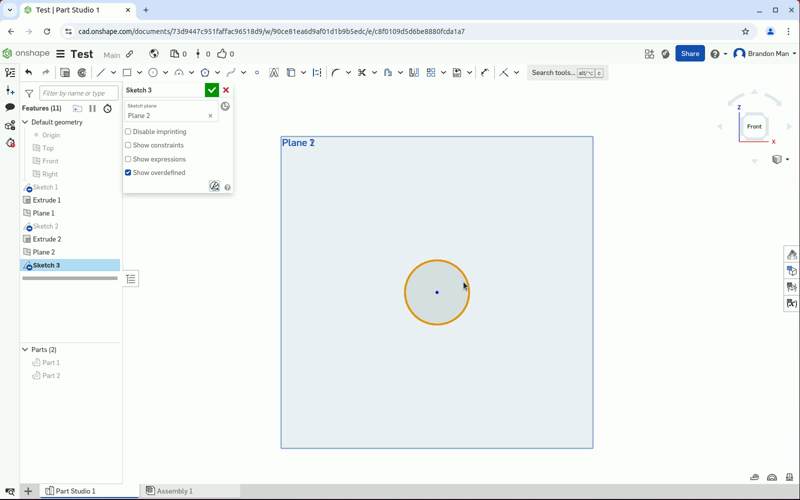
scroll(-6)
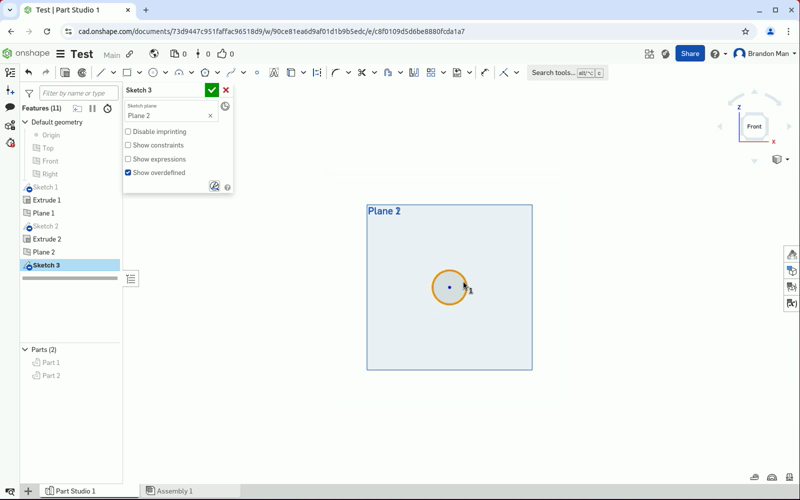
scroll(-6)
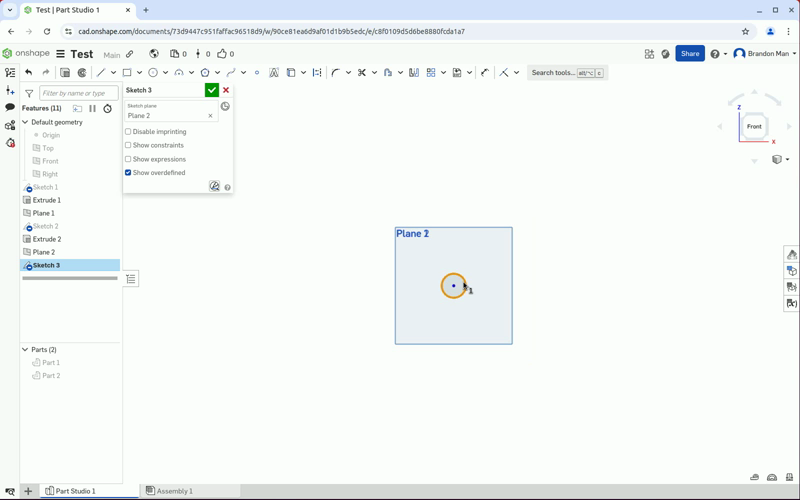
scroll(-6)
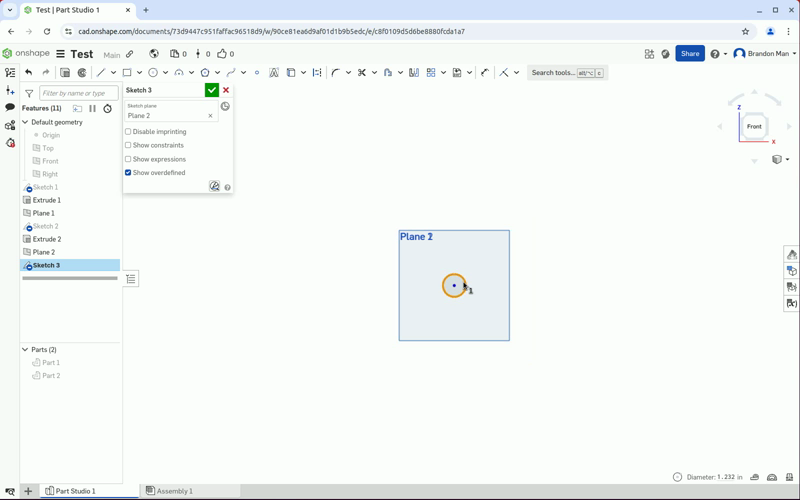
scroll(-6)
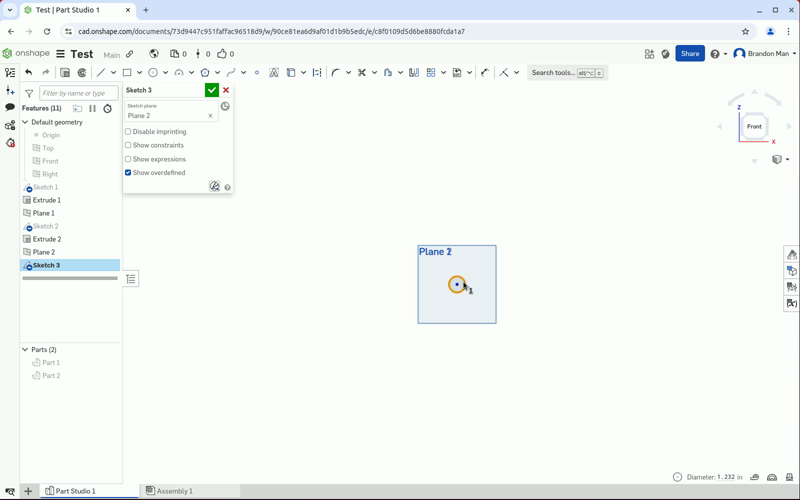
scroll(-6)
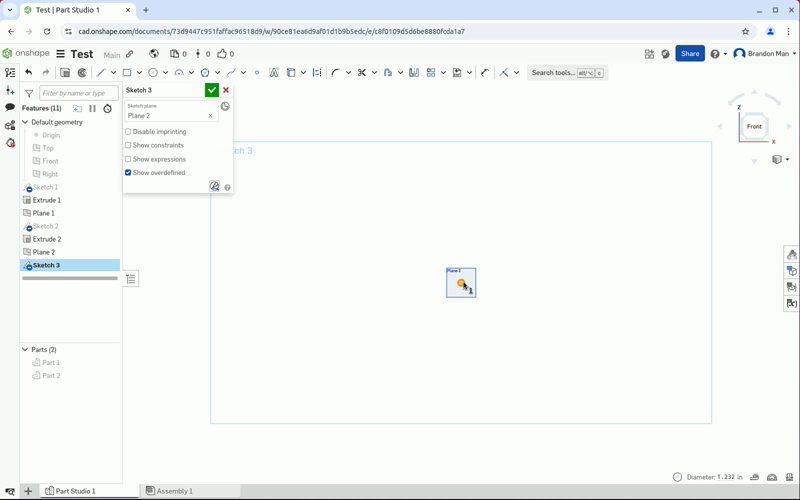
mouse_move(73, 352)
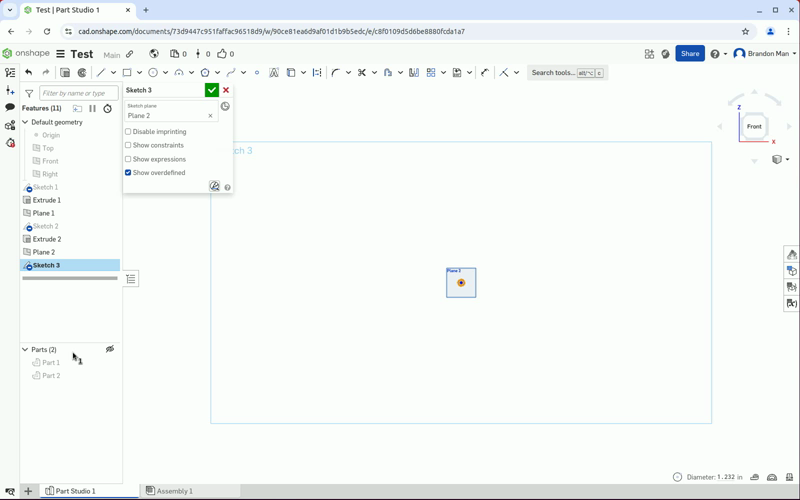
key(shift+y)
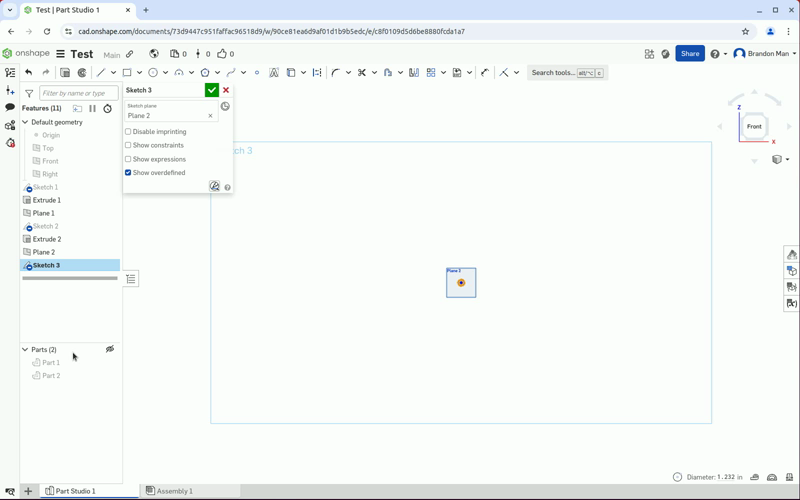
key(shift+e)
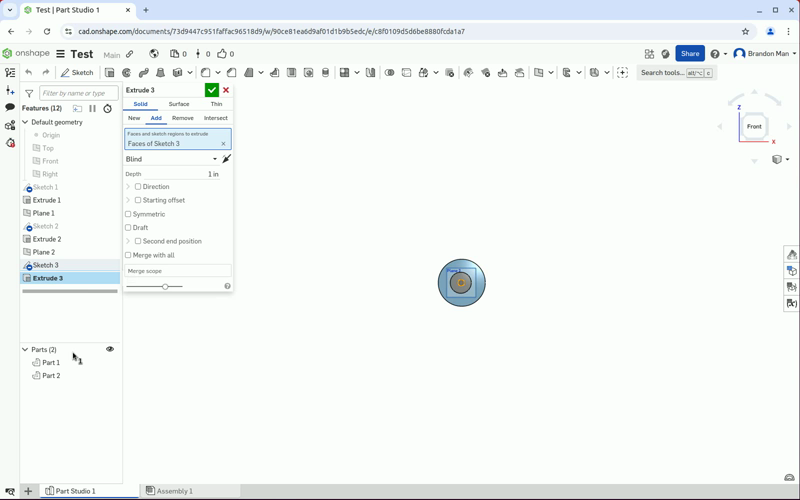
mouse_move(143, 106)
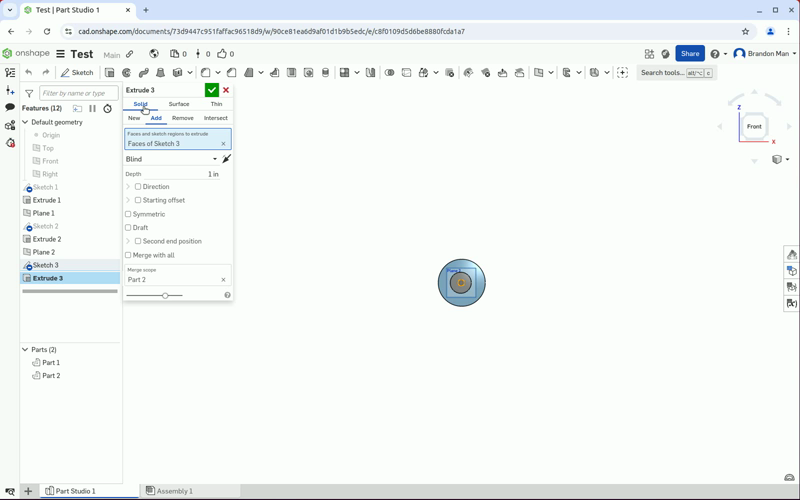
click(143, 106)
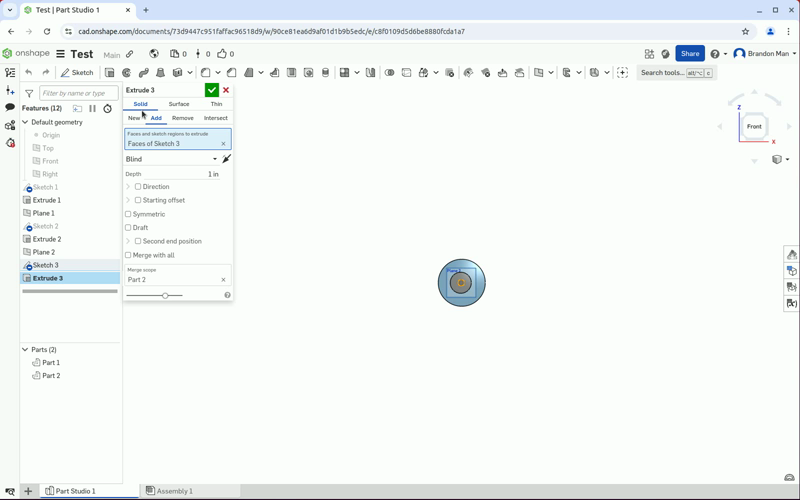
mouse_move(137, 120)
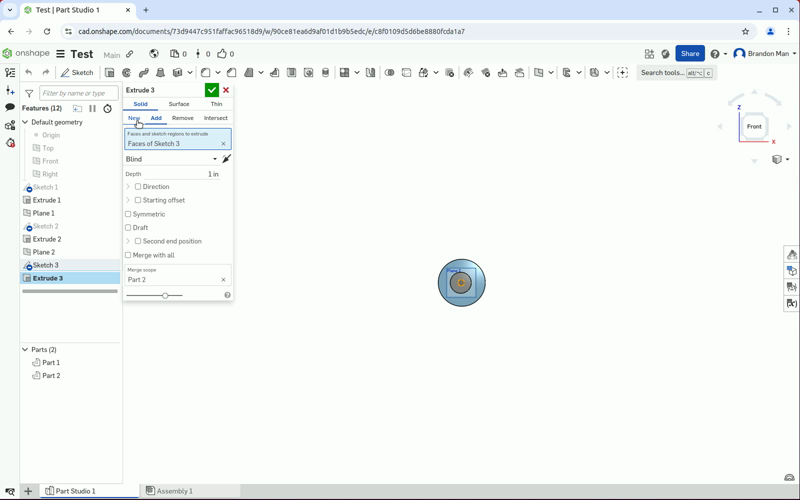
click(137, 120)
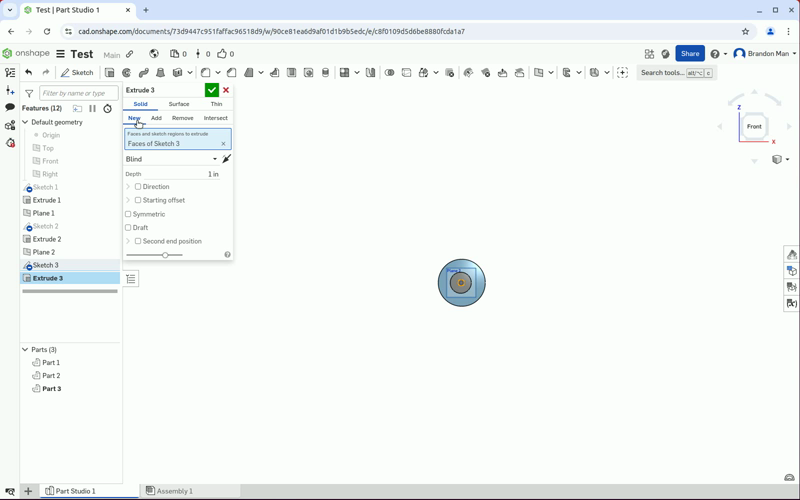
key(tab, 4)
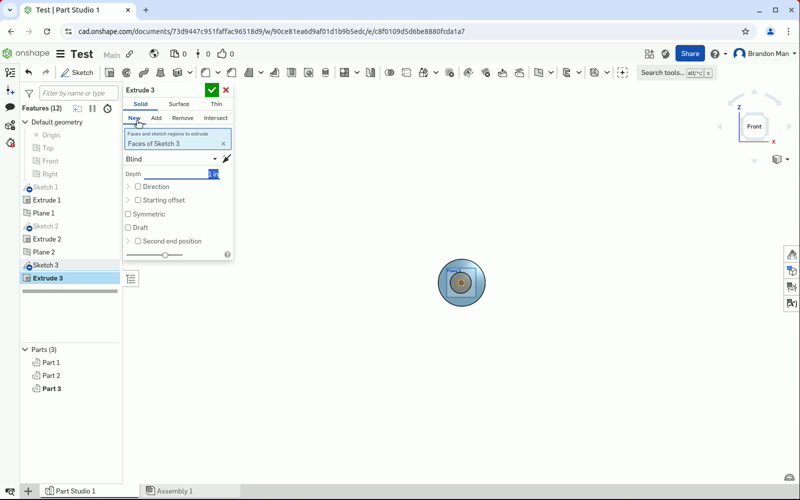
text(5.055)
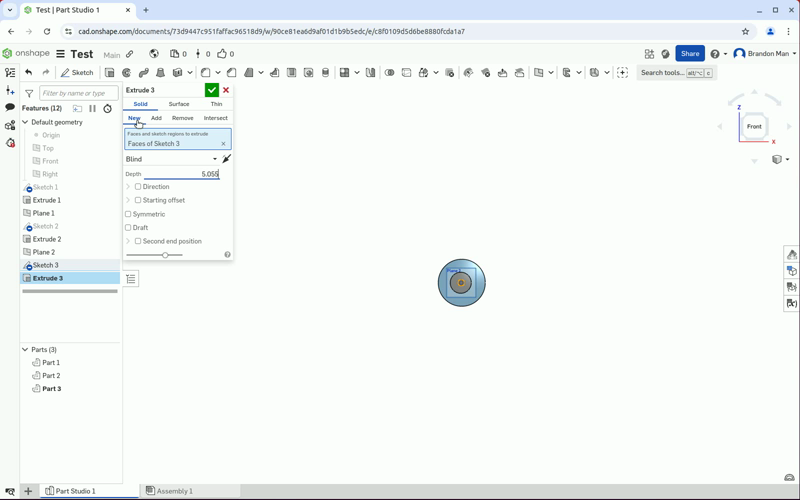
key(enter)
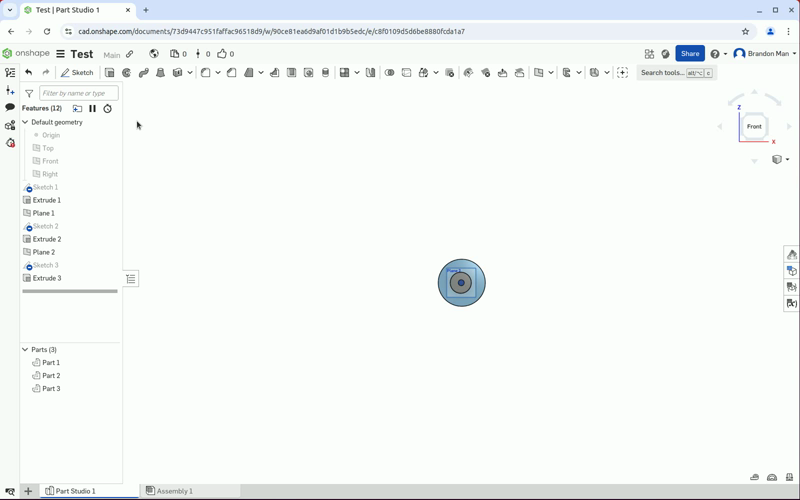
key(shift+h)
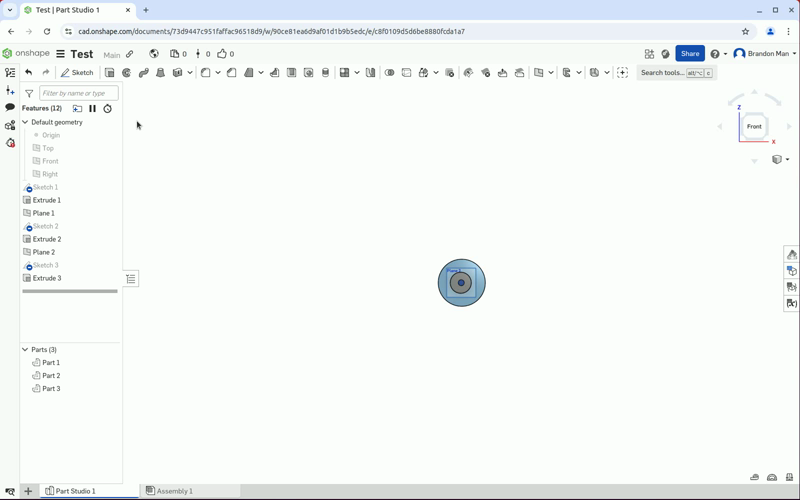
key(shift+h)
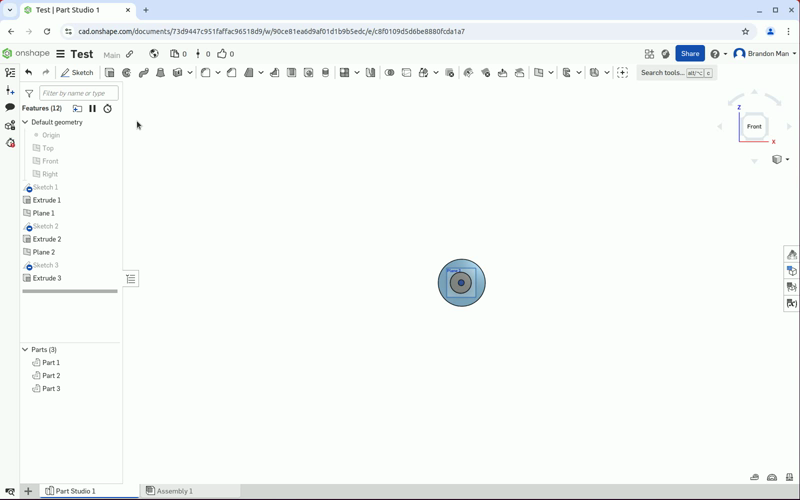
mouse_move(73, 189)
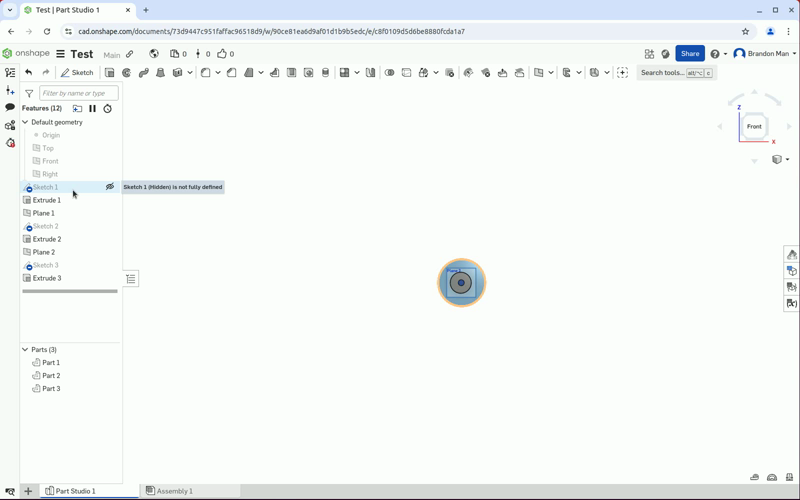
click(73, 189)
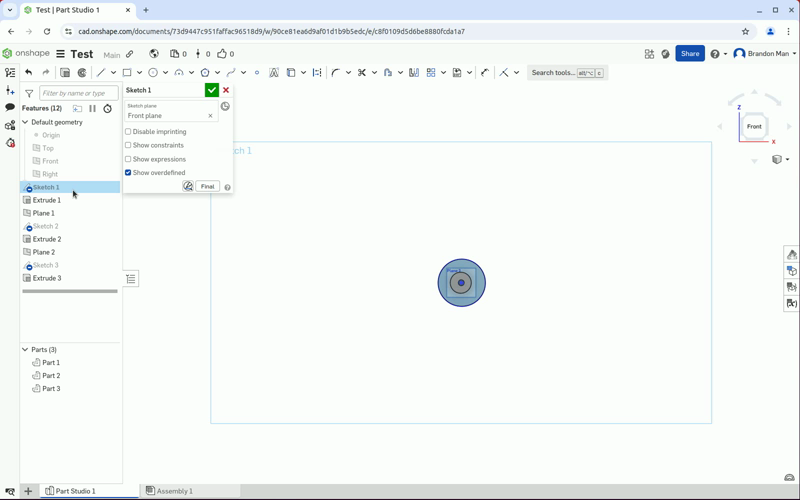
mouse_move(229, 92)
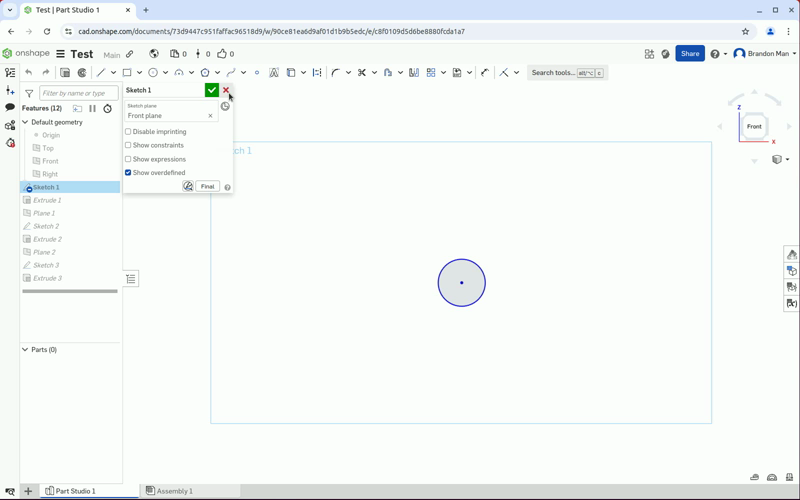
click(229, 92)
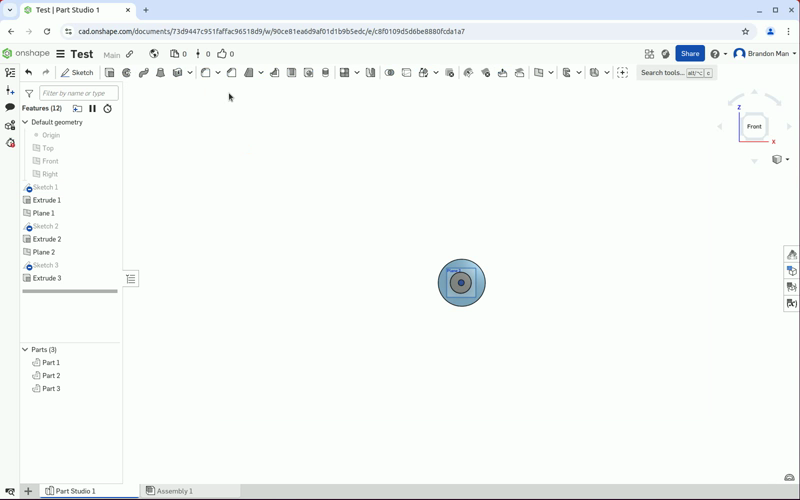
mouse_move(541, 75)
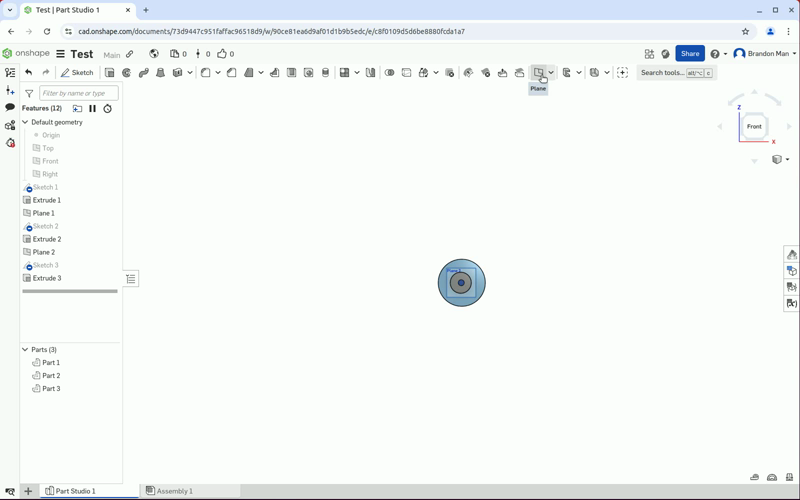
click(541, 75)
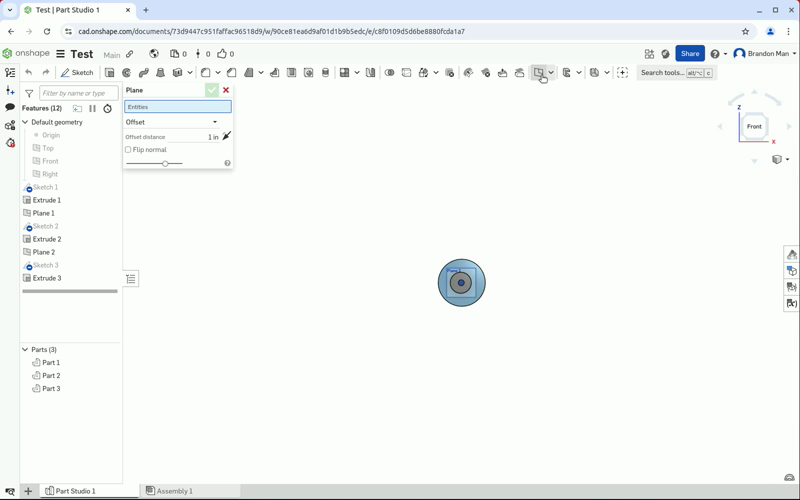
mouse_move(73, 163)
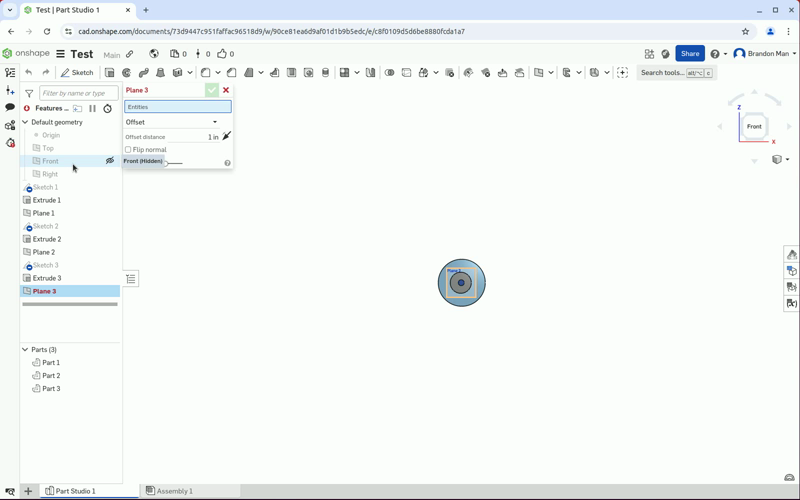
click(73, 163)
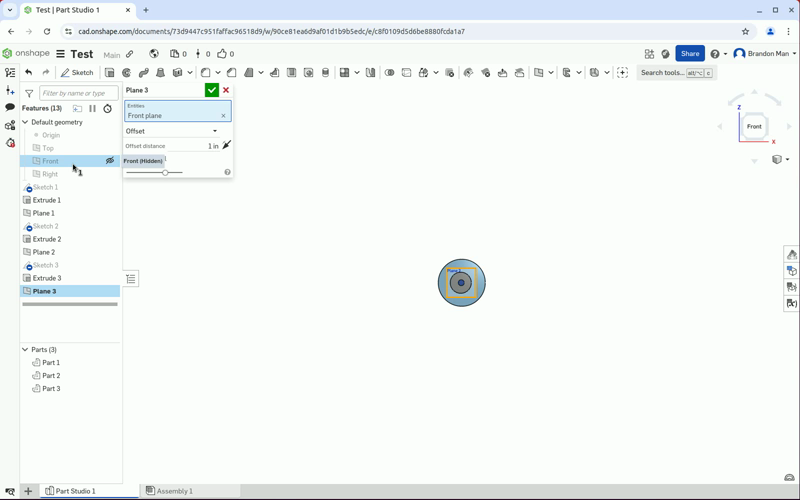
key(tab, 2)
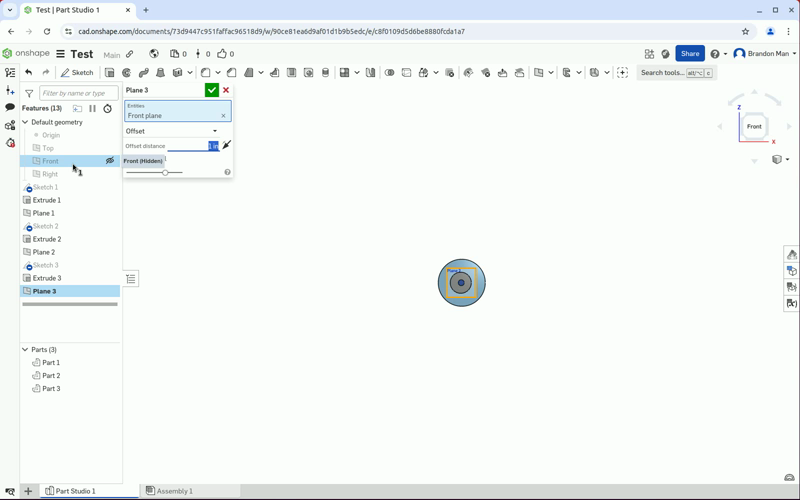
text(23.108)
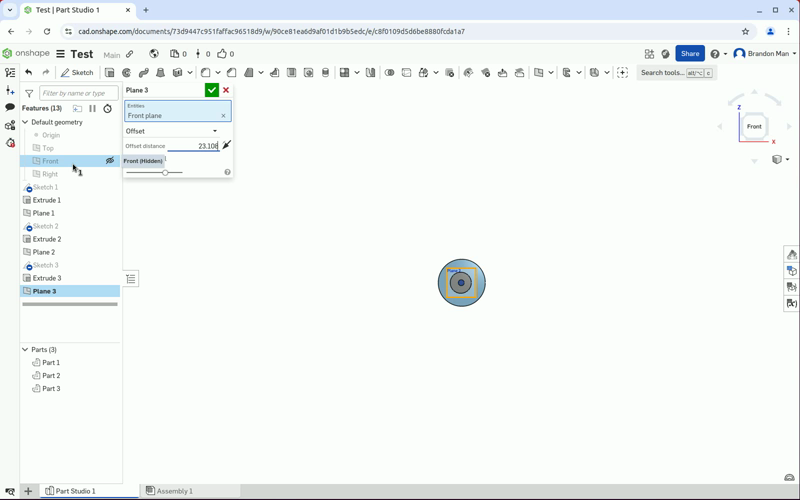
key(enter, 2)
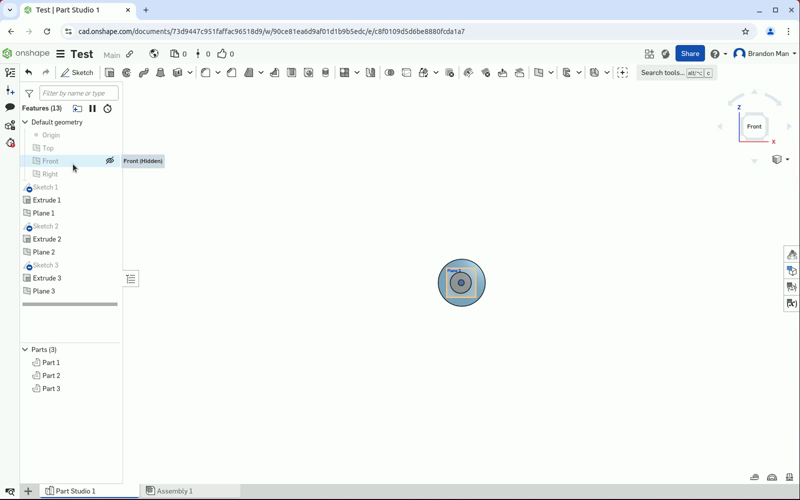
key(shift+s)
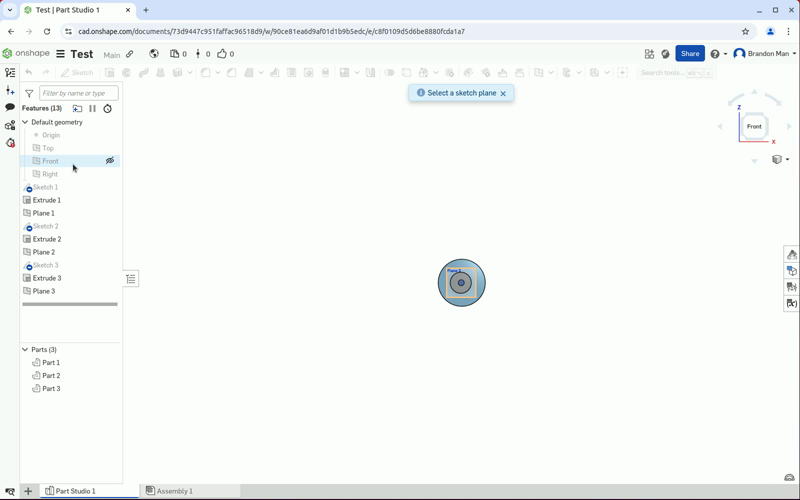
mouse_move(73, 293)
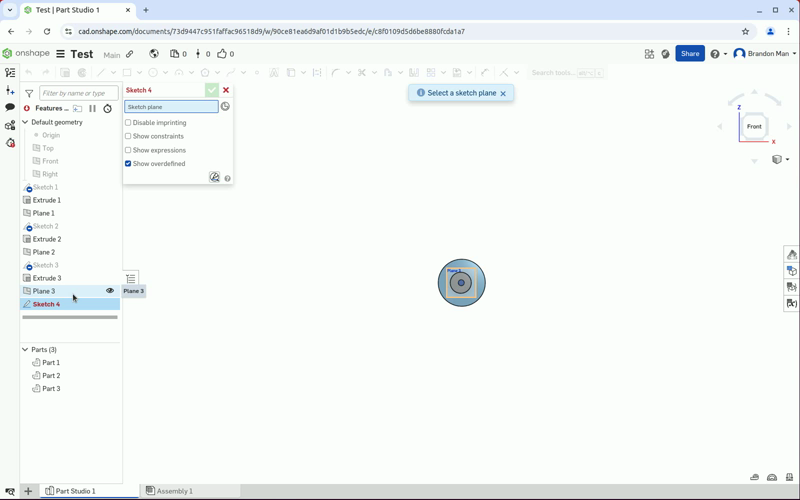
click(73, 293)
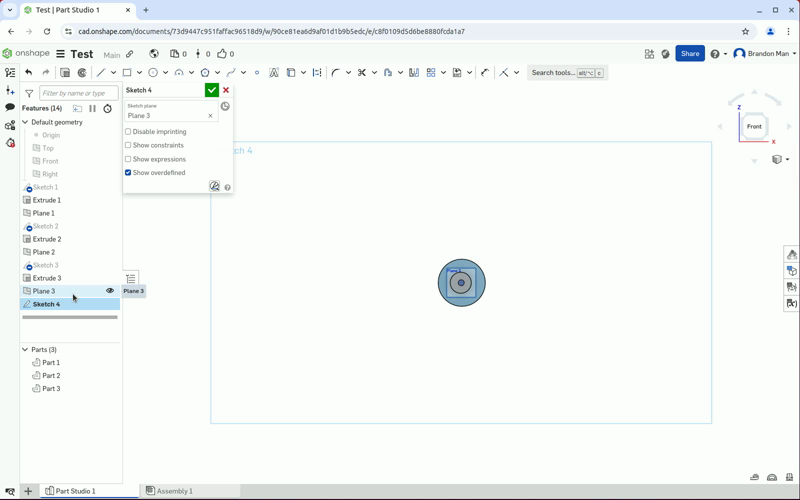
mouse_move(73, 352)
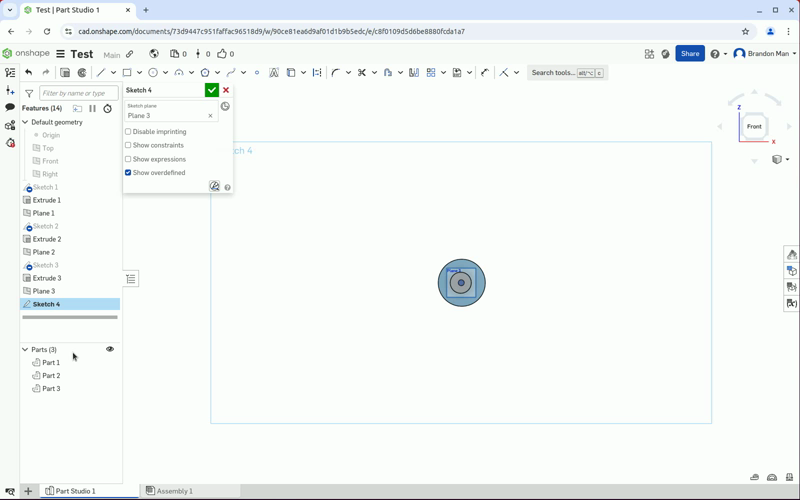
key(y)
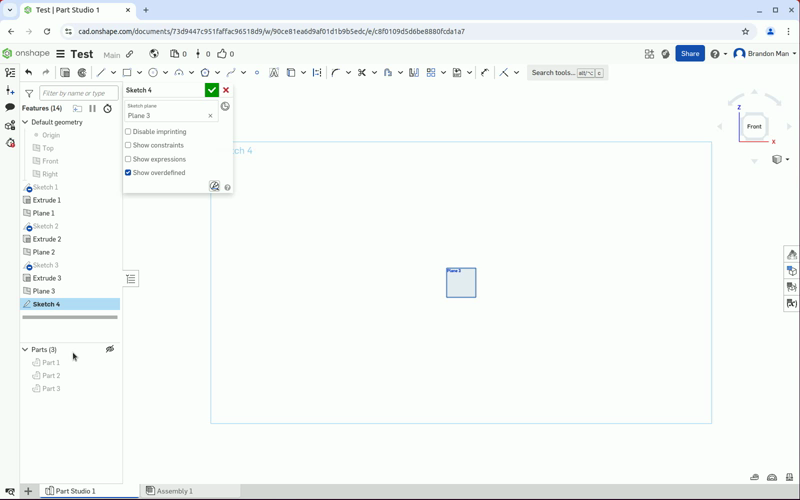
key(c)
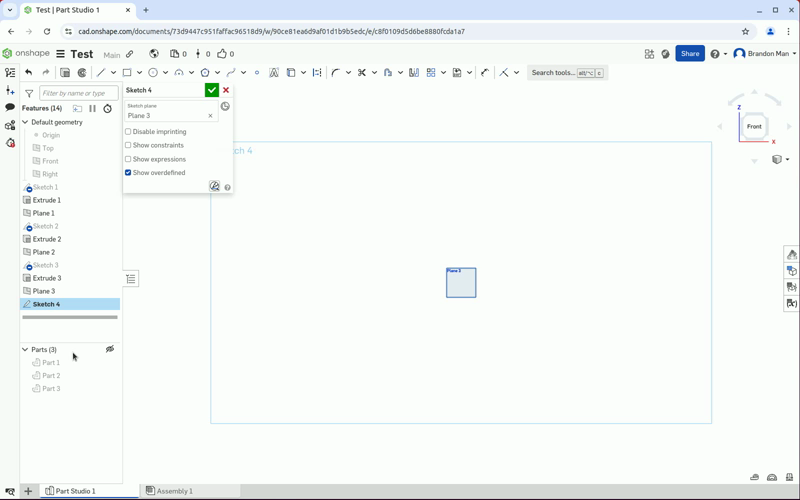
key_down(shift)
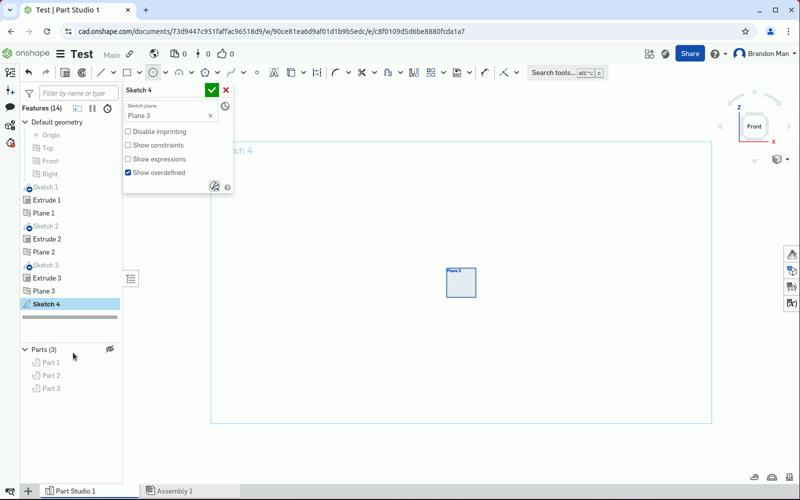
mouse_move(461, 282)
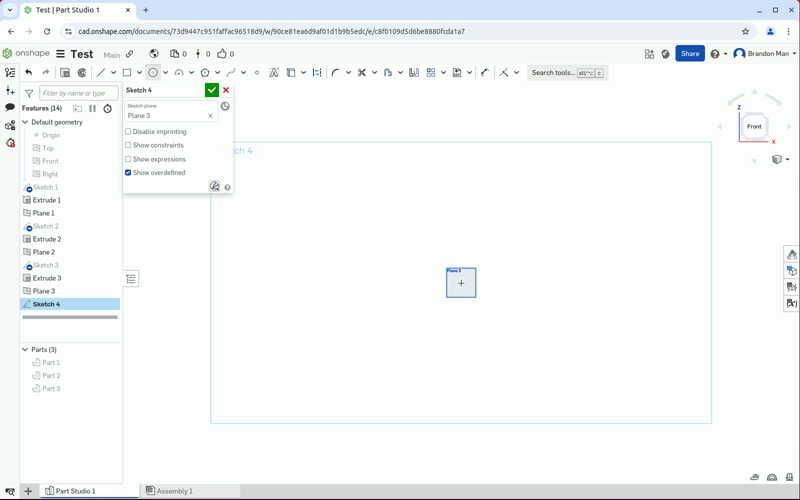
click(461, 282)
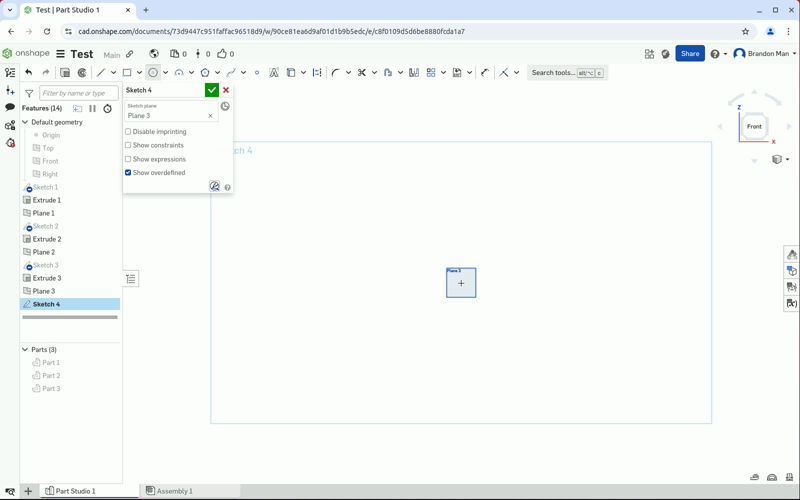
key_up(shift)
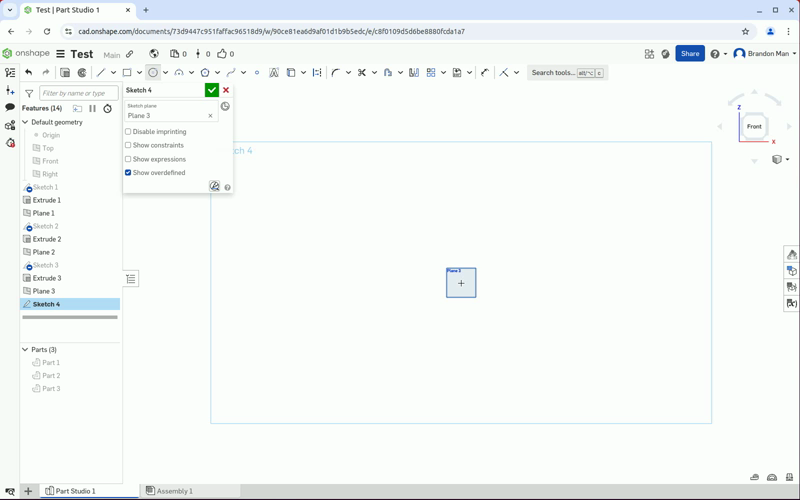
mouse_move(467, 282)
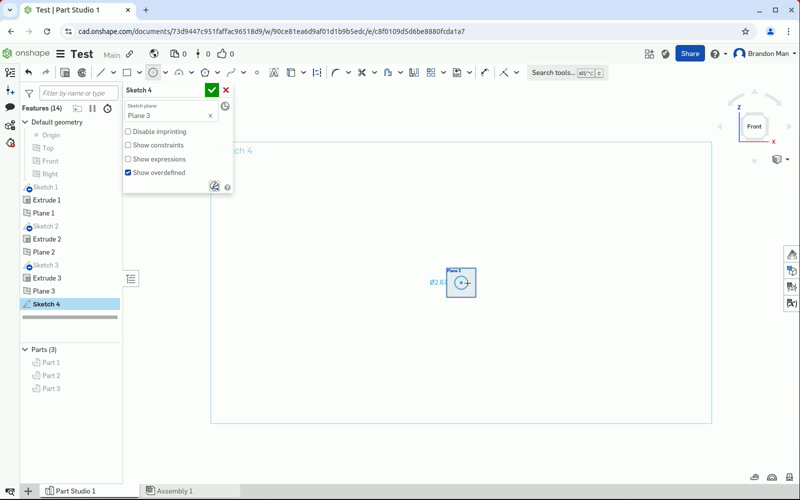
click(467, 282)
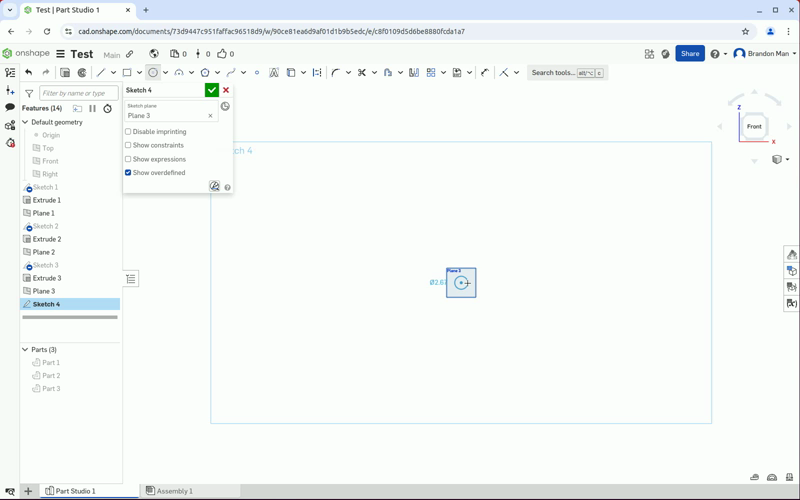
key(esc)
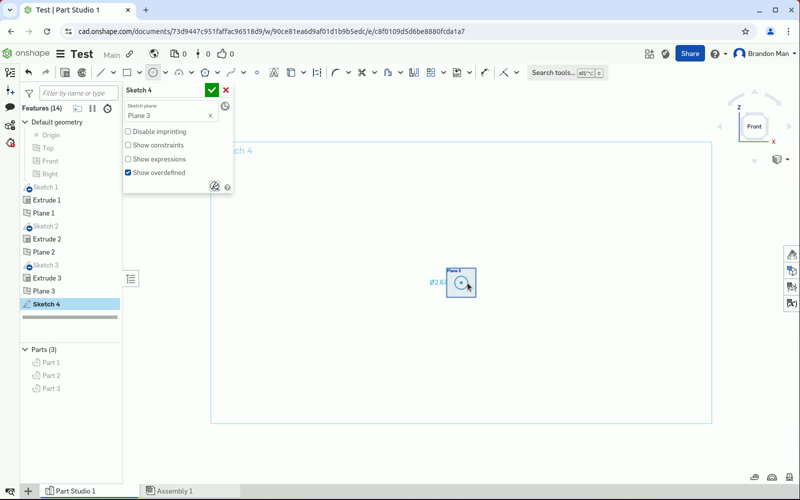
key(c)
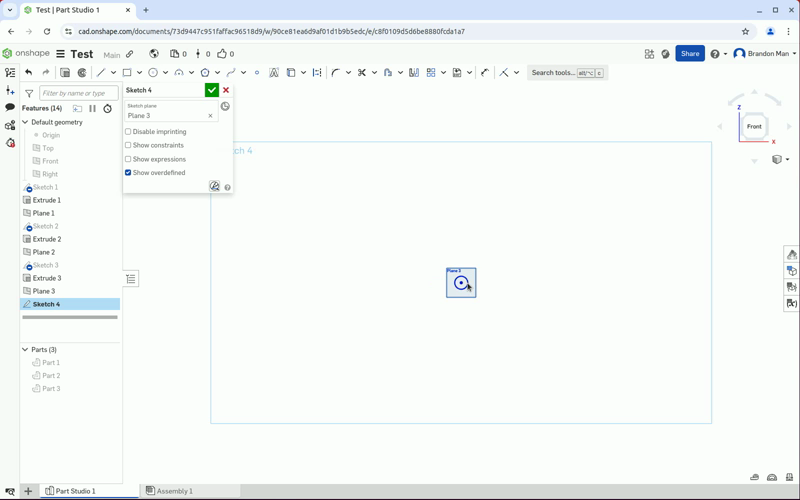
key_down(shift)
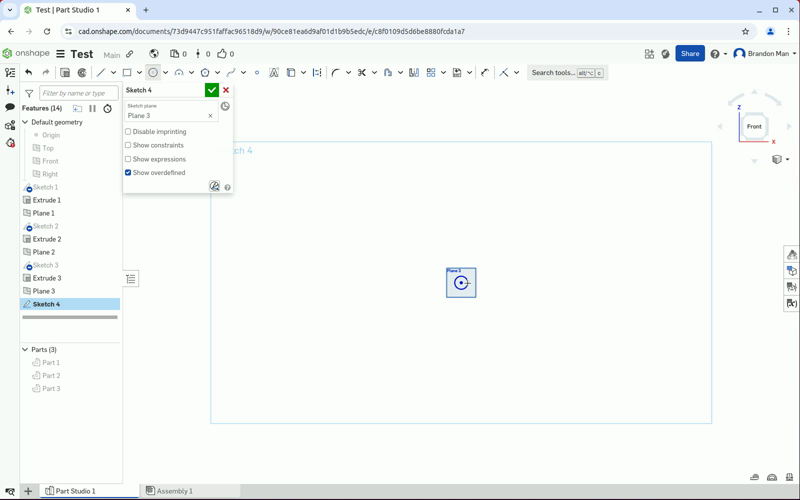
mouse_move(461, 282)
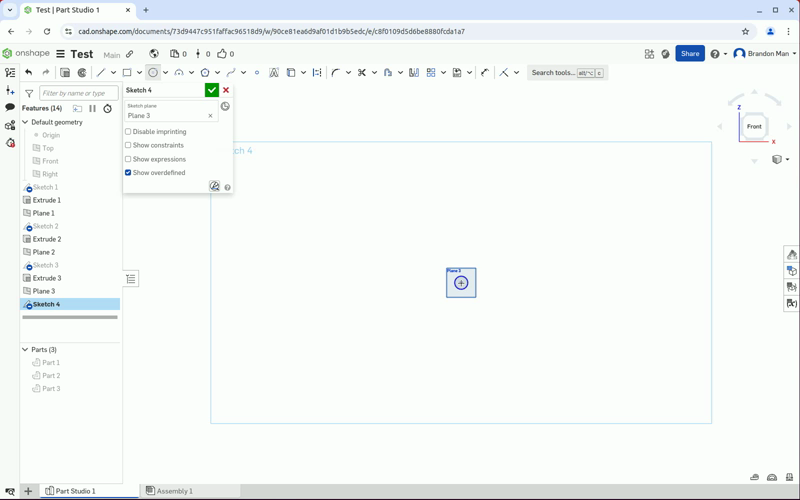
click(461, 282)
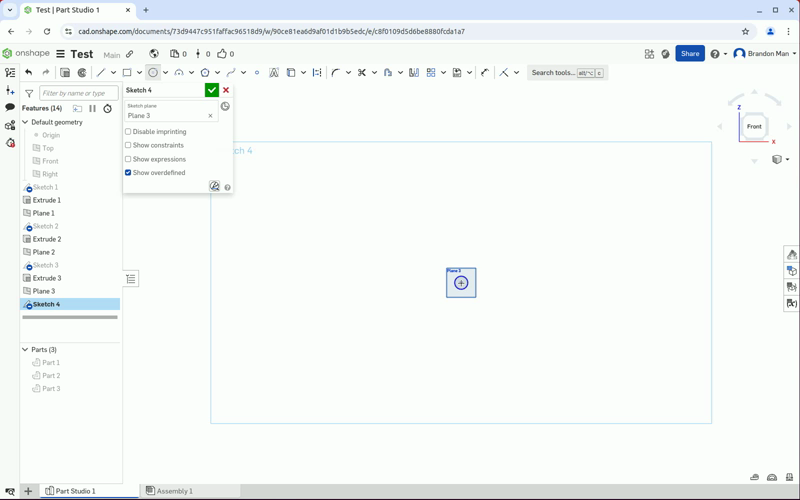
key_up(shift)
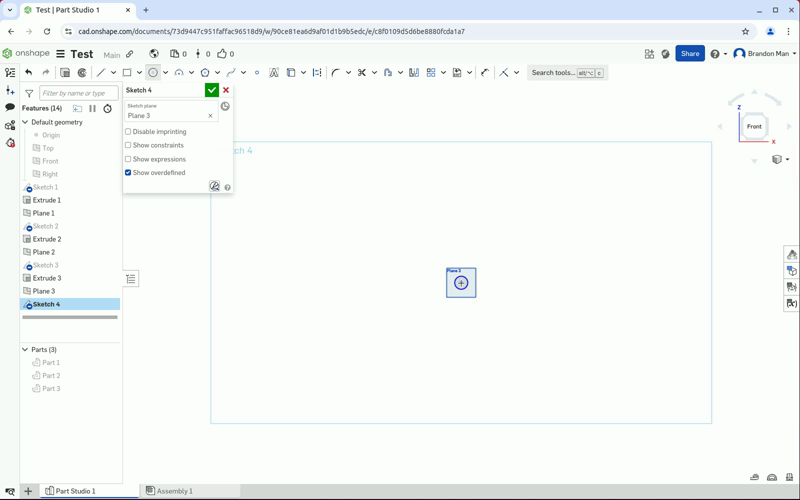
mouse_move(464, 282)
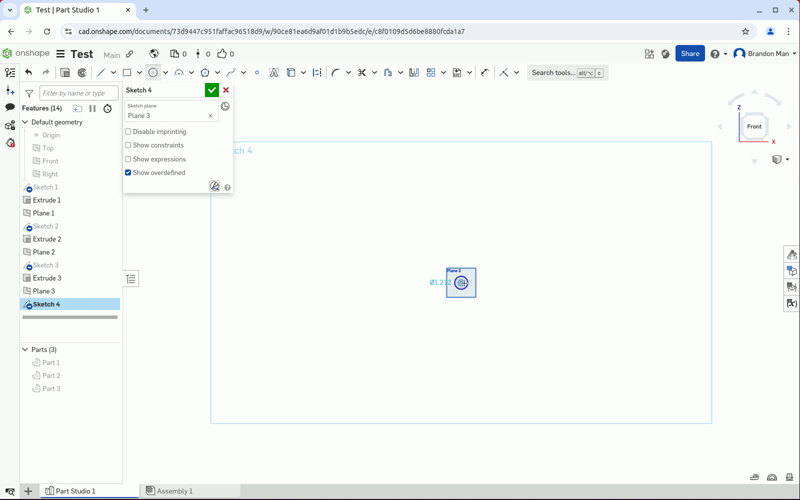
scroll(6)
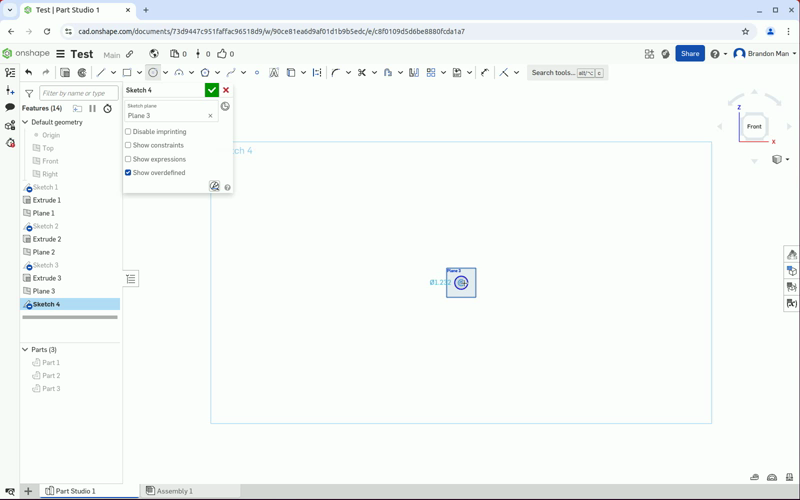
scroll(6)
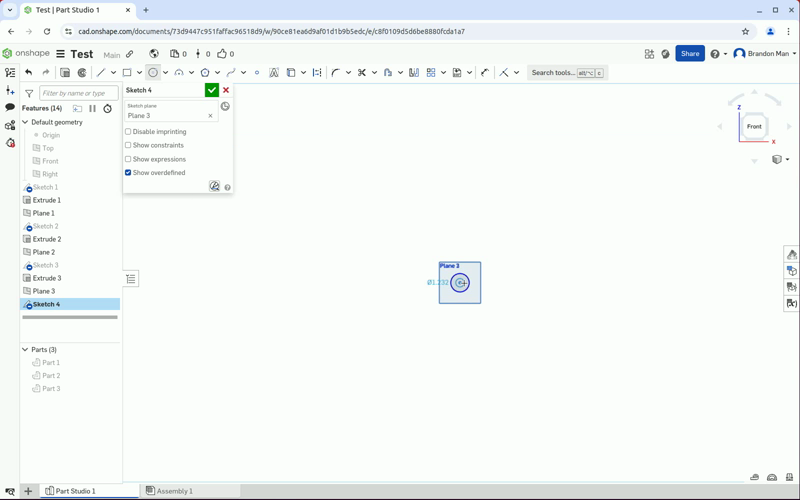
scroll(6)
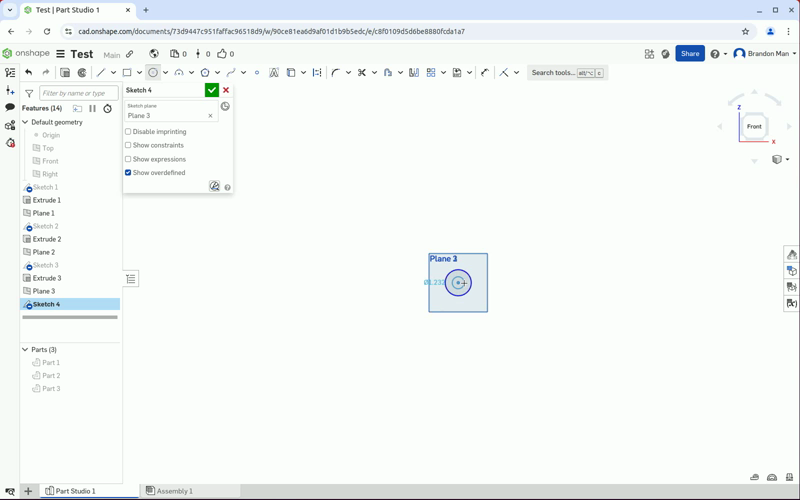
scroll(6)
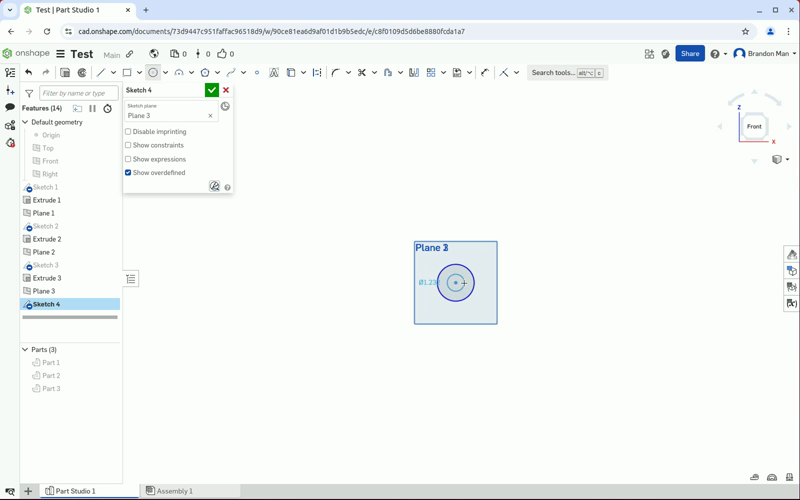
scroll(6)
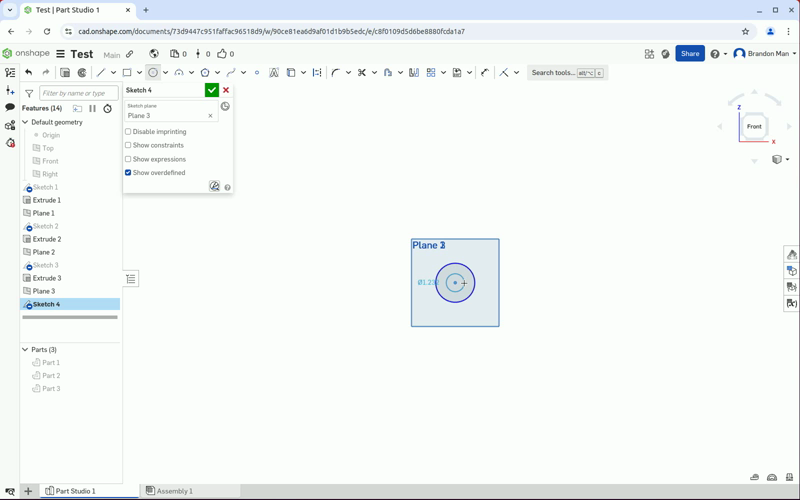
scroll(6)
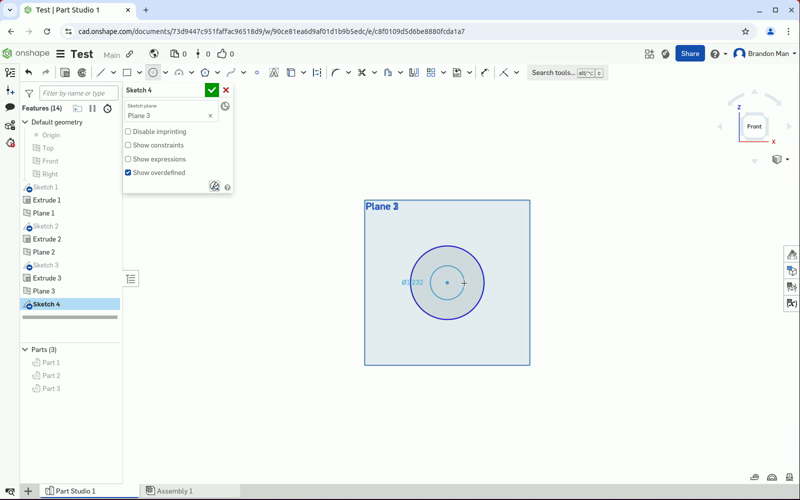
scroll(6)
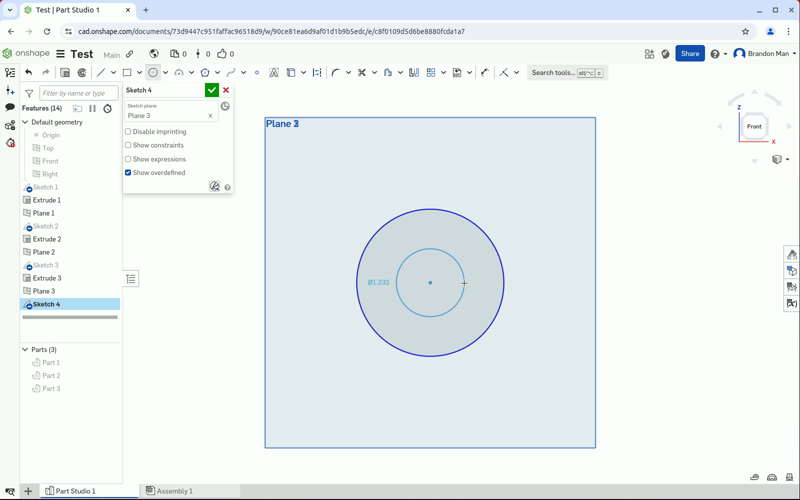
click(464, 282)
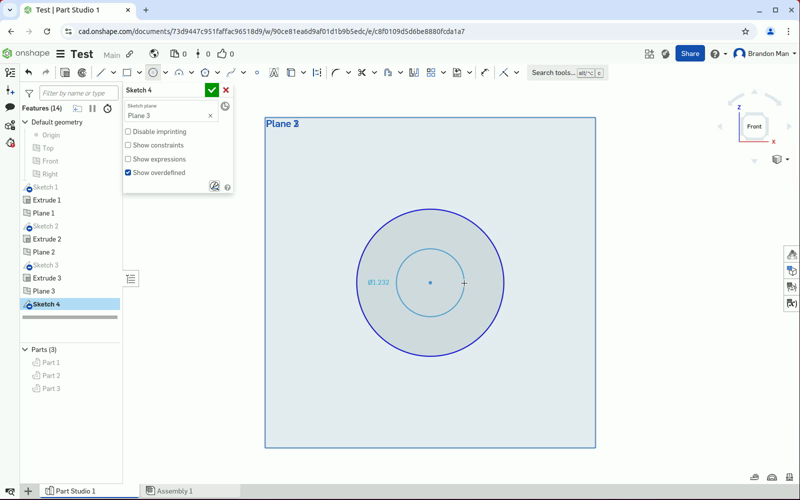
scroll(-6)
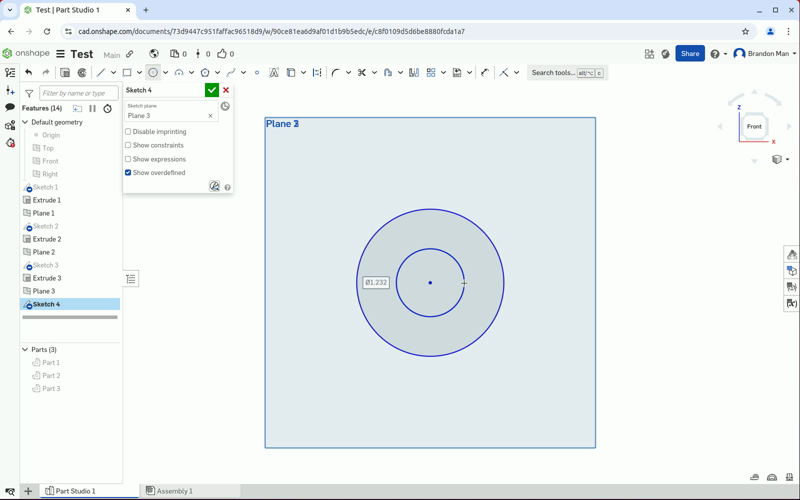
scroll(-6)
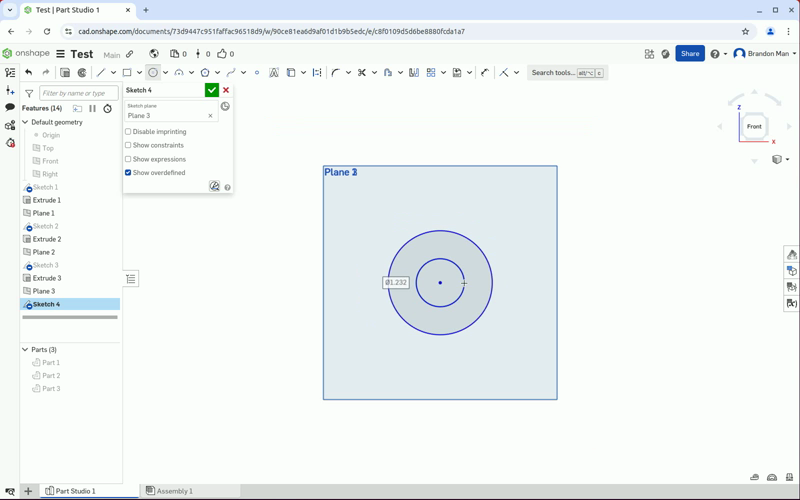
scroll(-6)
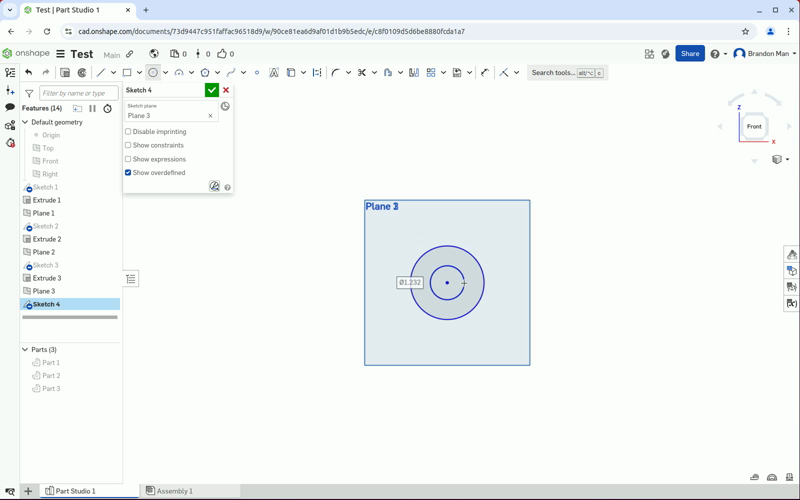
scroll(-6)
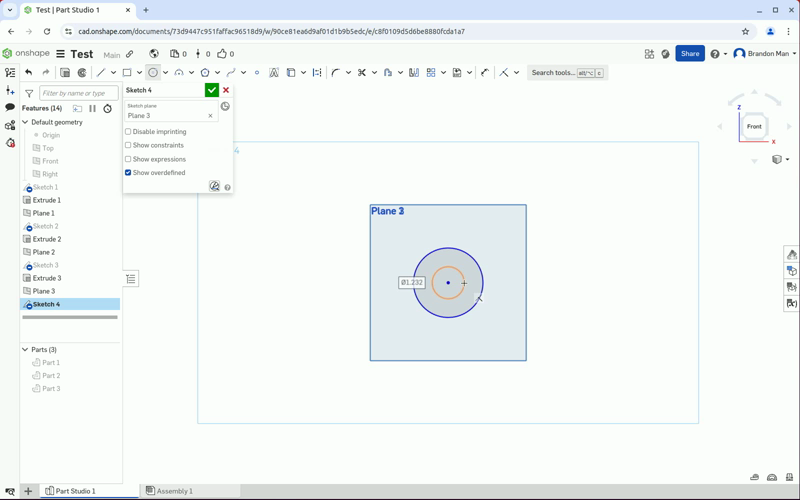
scroll(-6)
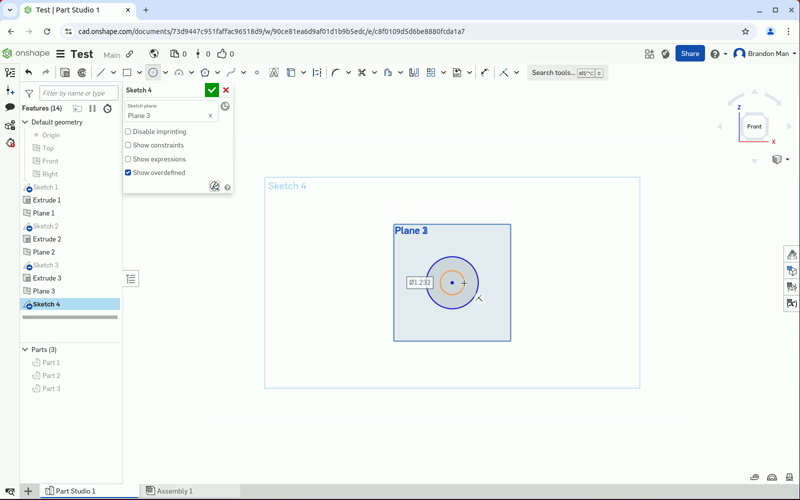
scroll(-6)
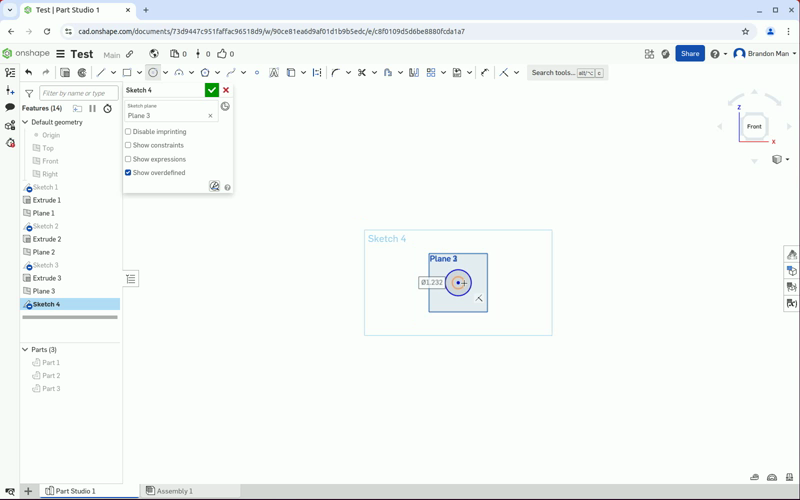
scroll(-6)
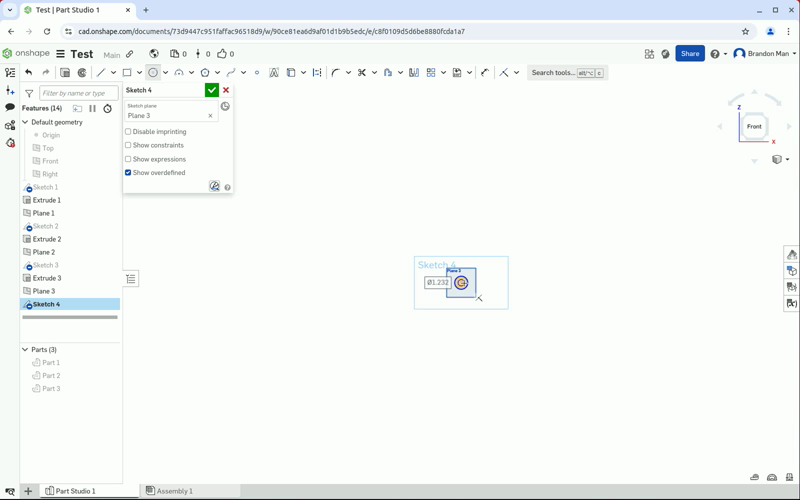
key(esc)
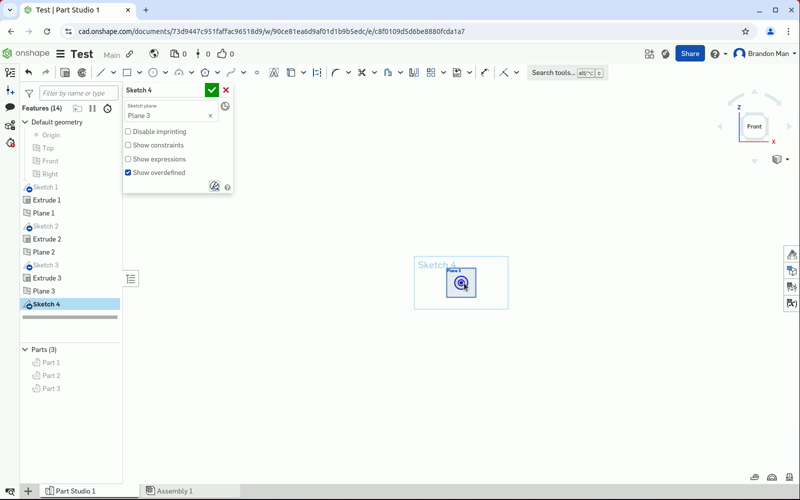
mouse_move(462, 288)
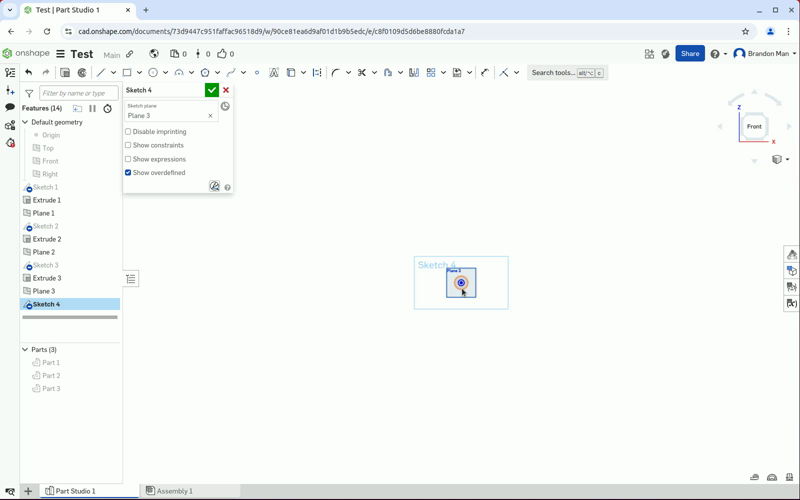
scroll(6)
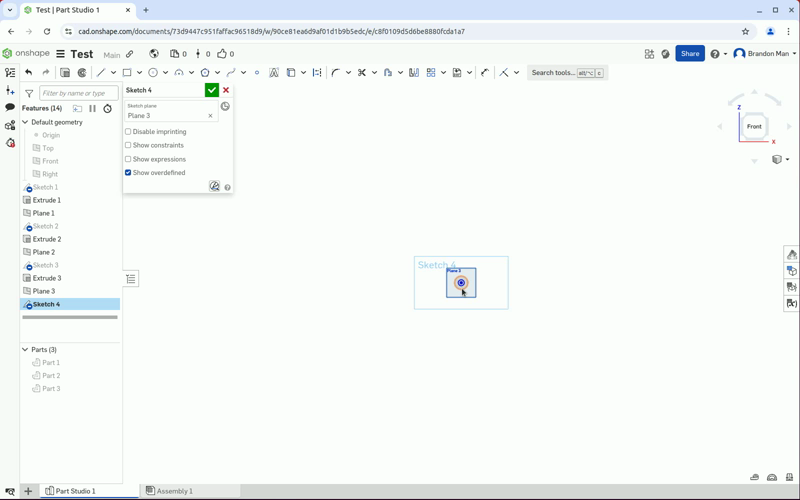
scroll(6)
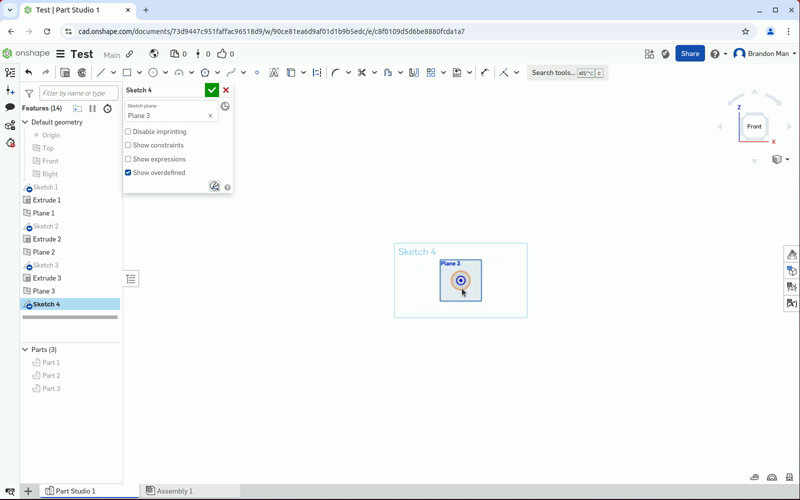
scroll(6)
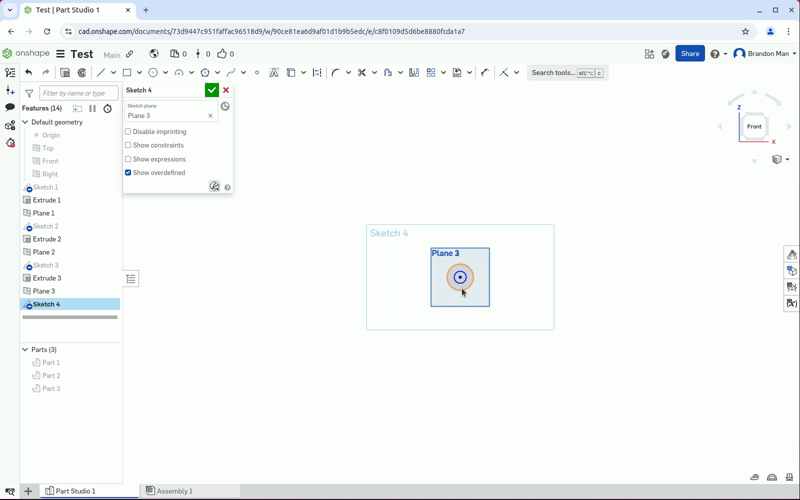
scroll(6)
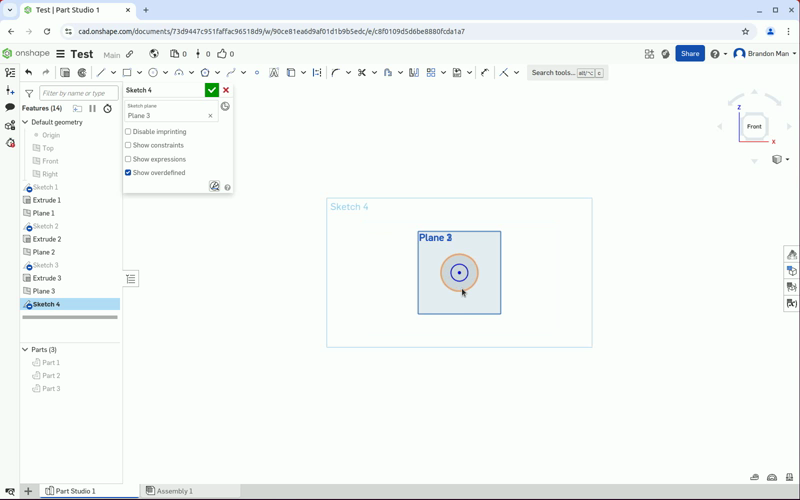
scroll(6)
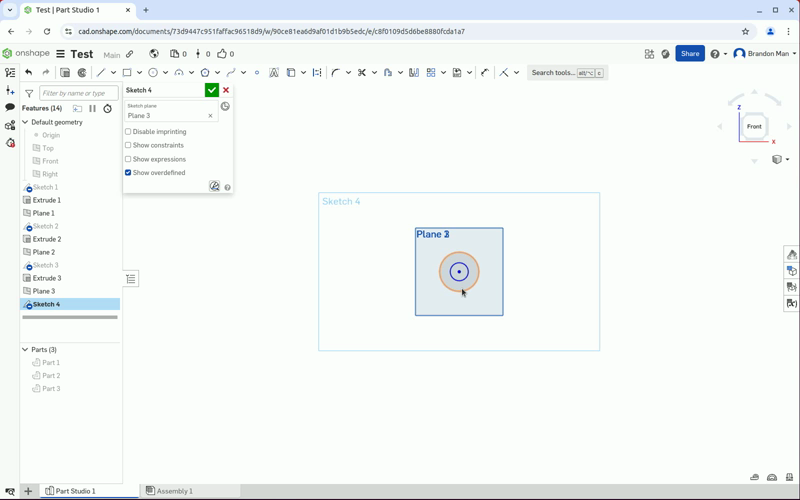
scroll(6)
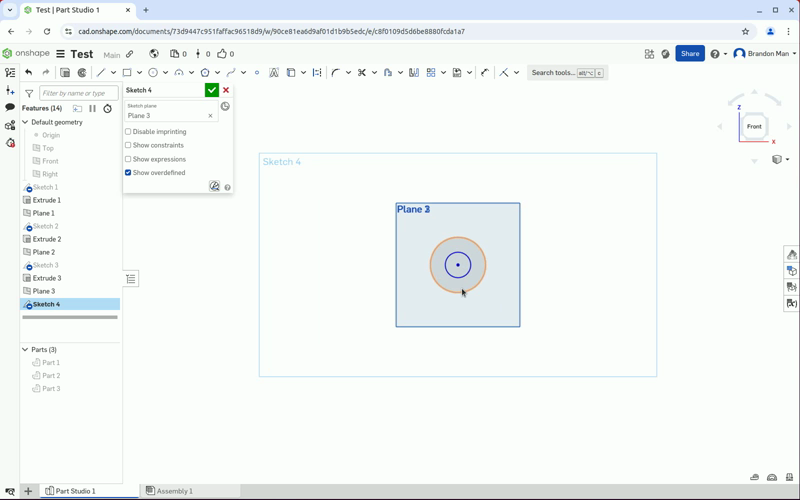
scroll(6)
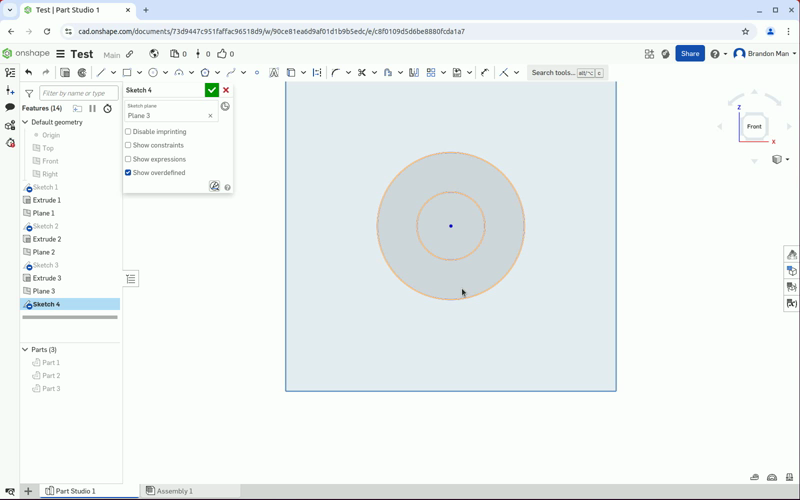
click(462, 288)
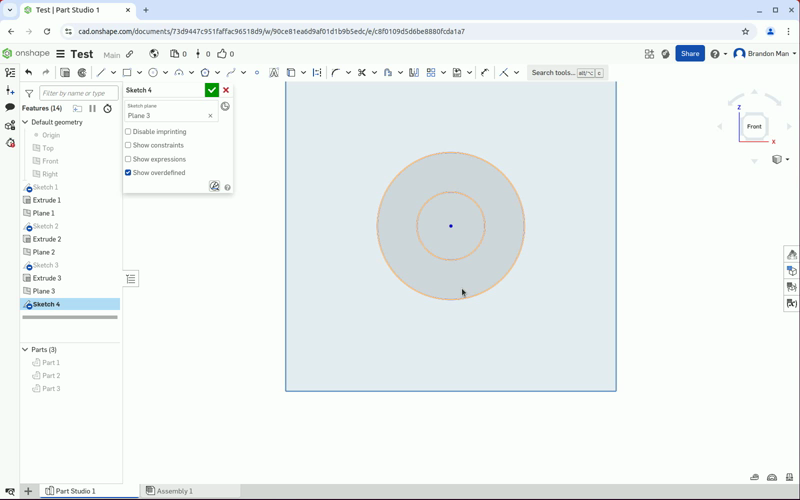
scroll(-6)
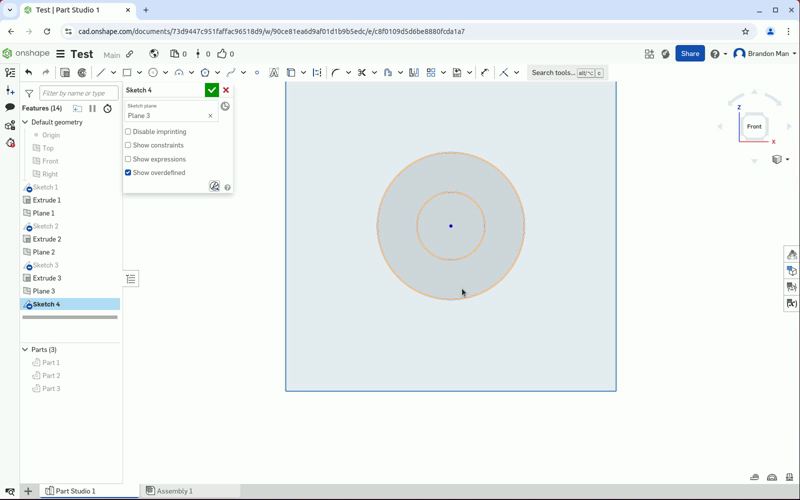
scroll(-6)
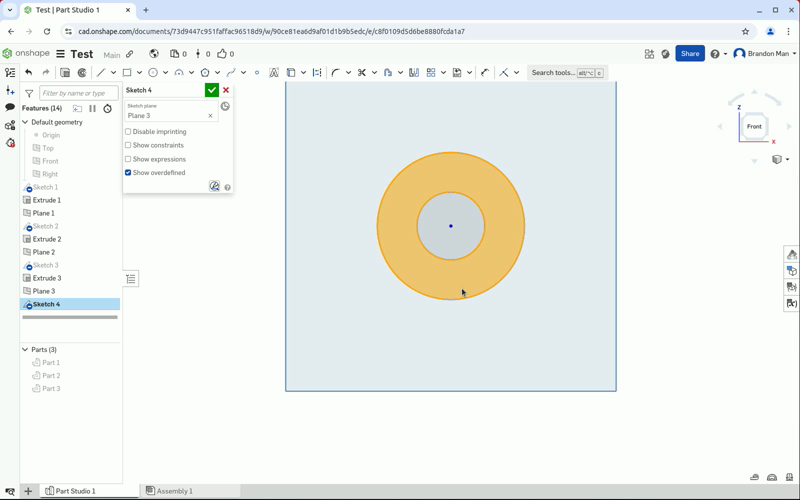
scroll(-6)
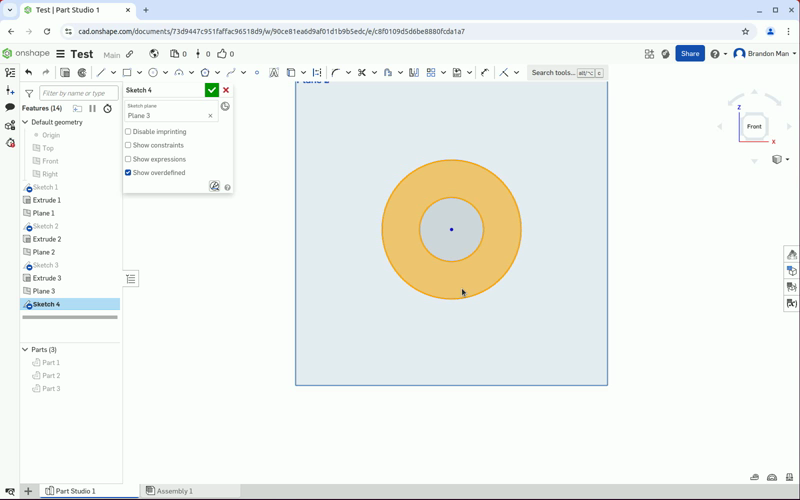
scroll(-6)
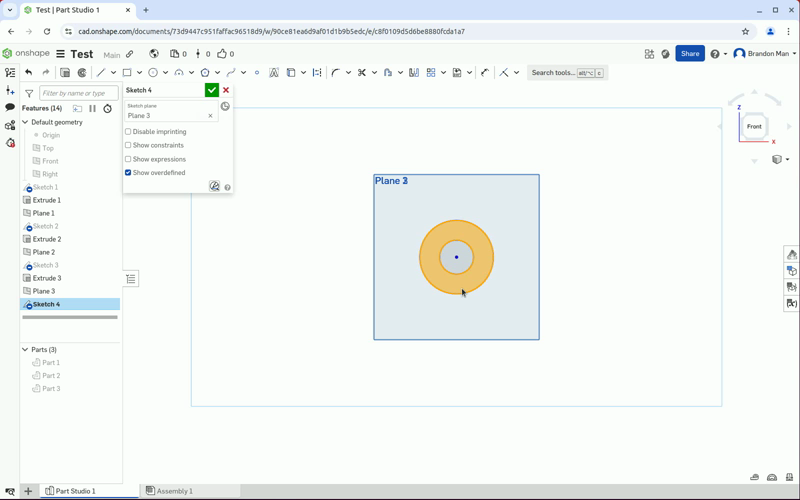
scroll(-6)
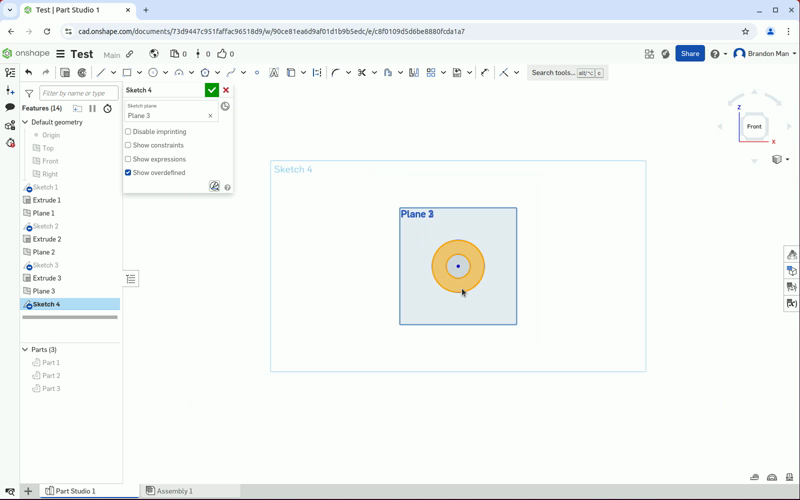
scroll(-6)
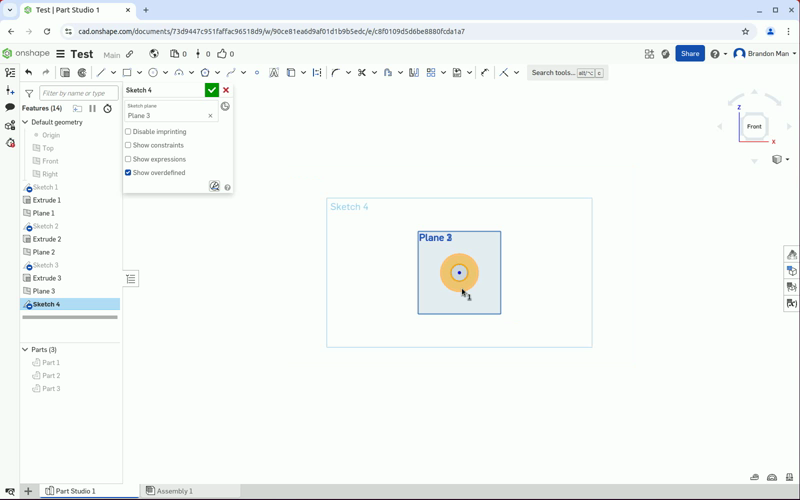
scroll(-6)
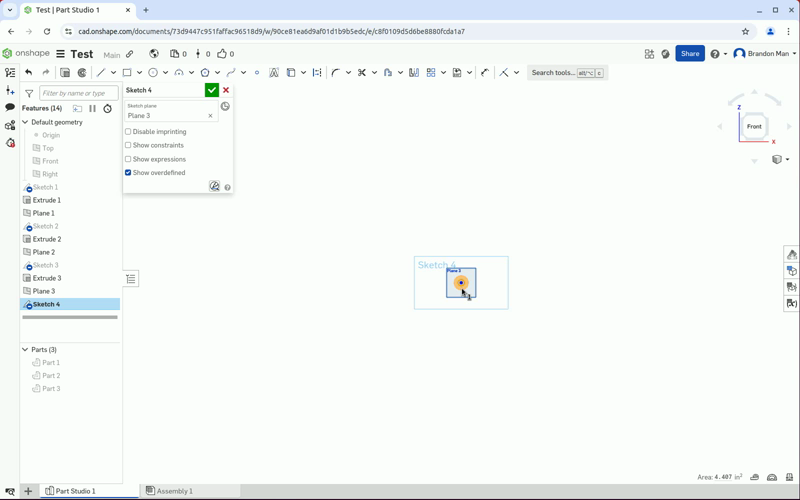
mouse_move(73, 352)
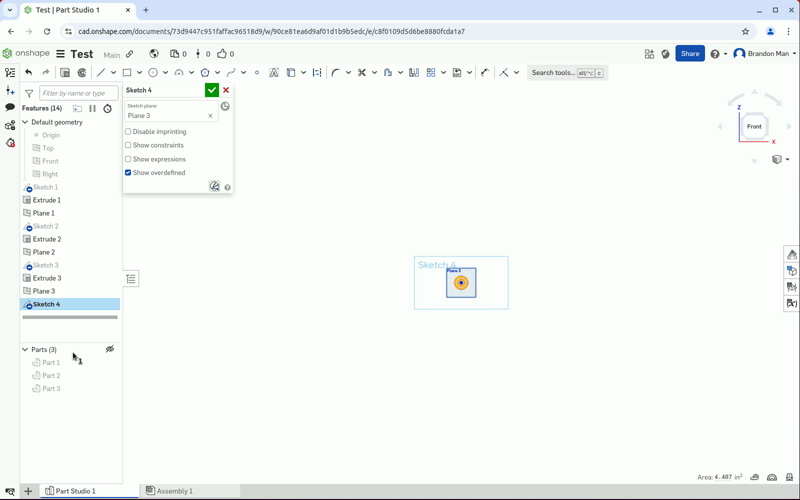
key(shift+y)
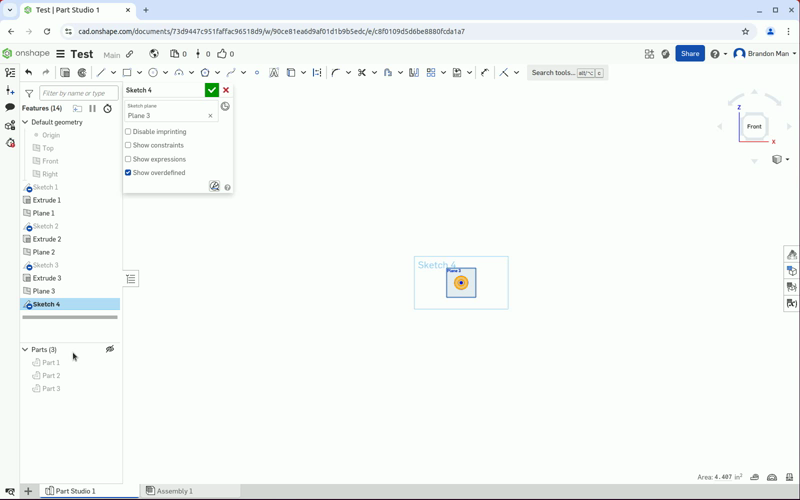
key(shift+e)
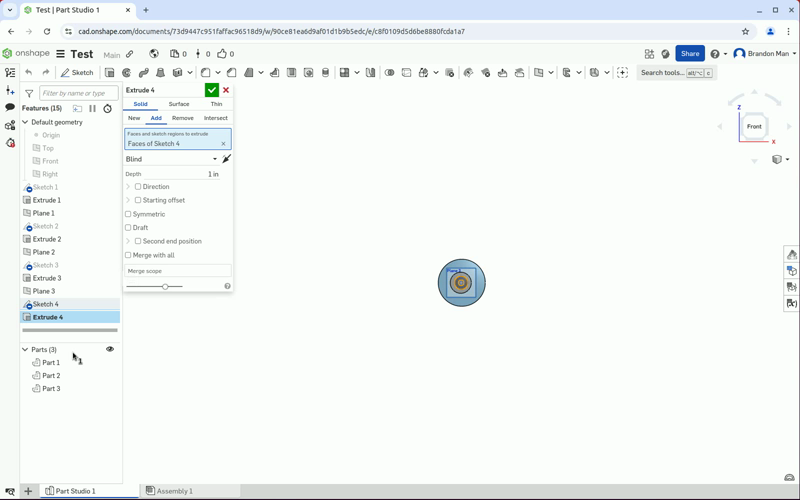
mouse_move(143, 106)
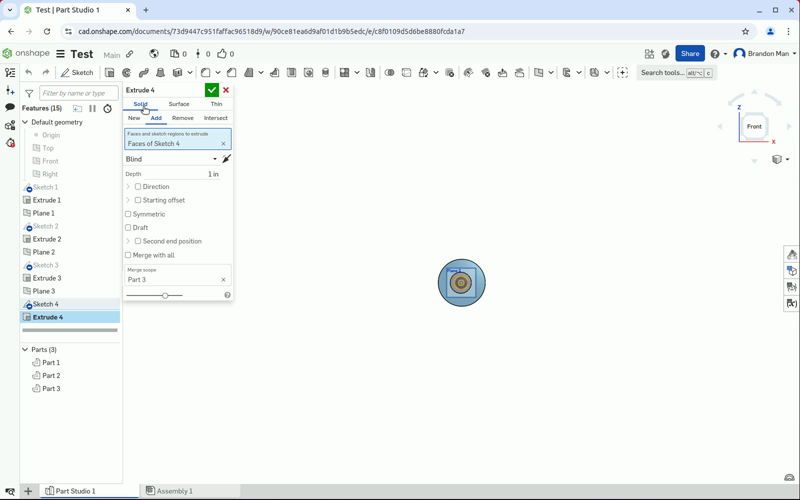
click(143, 106)
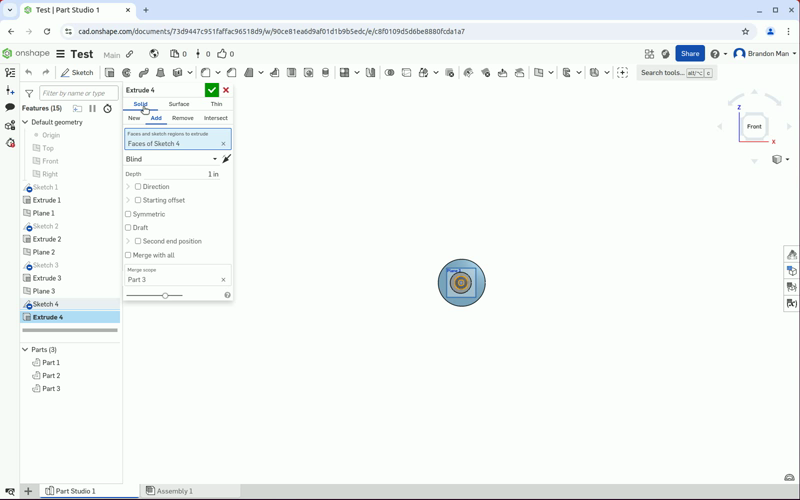
mouse_move(137, 120)
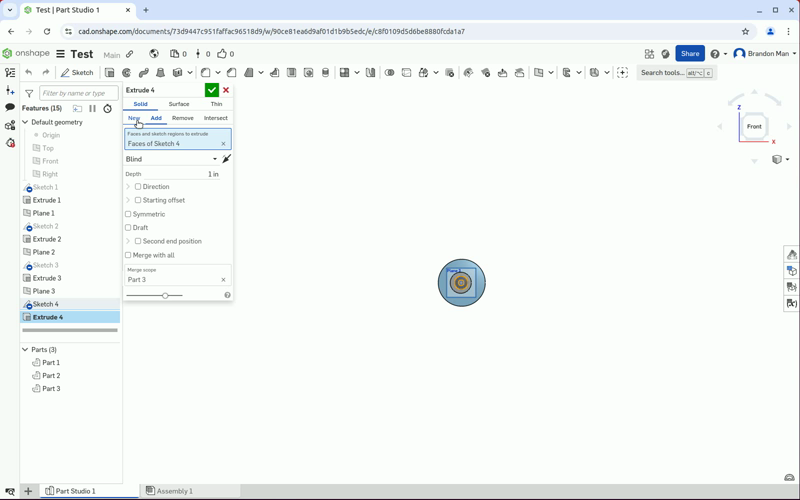
click(137, 120)
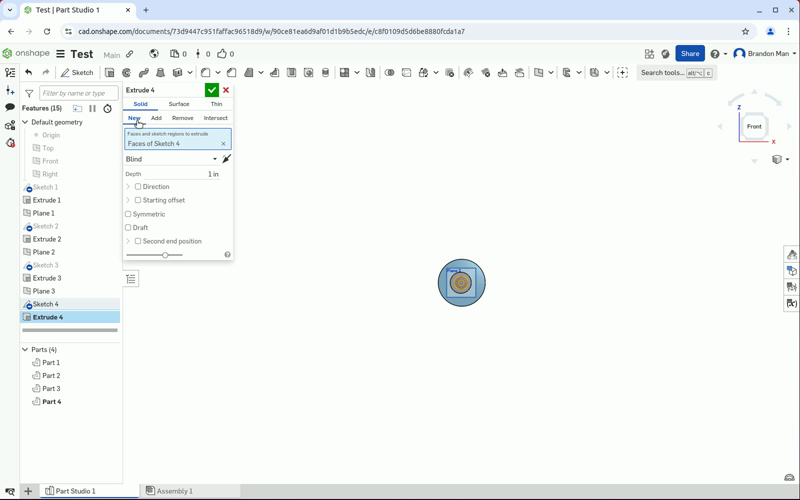
key(tab, 4)
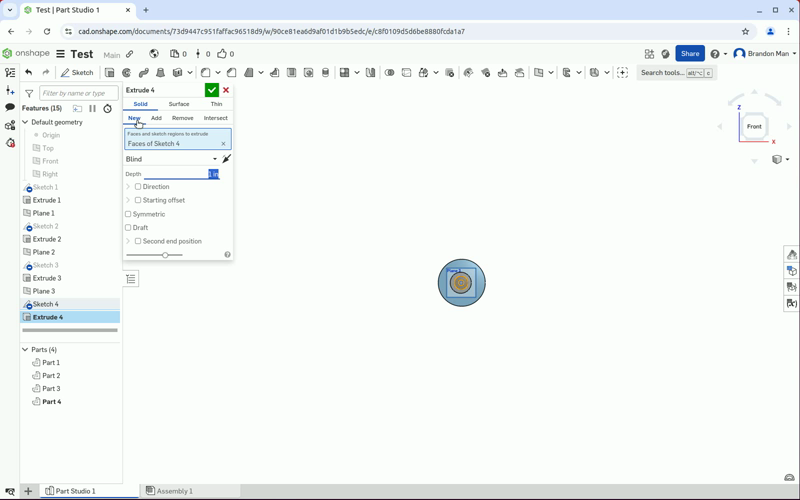
text(-3.37)
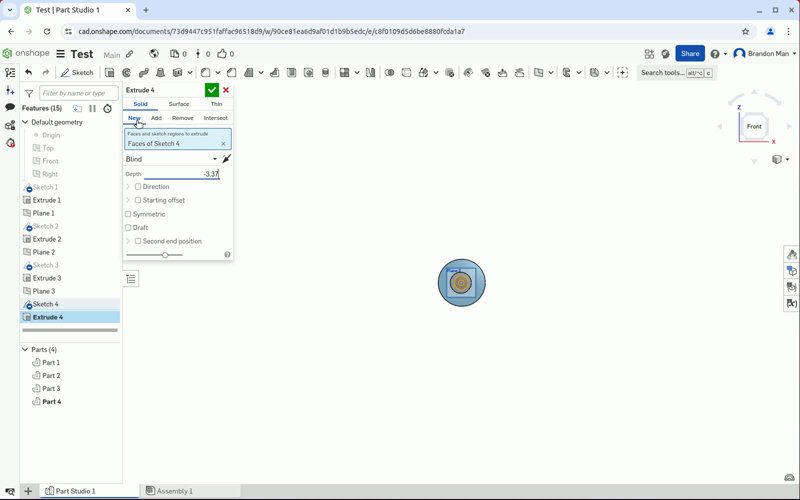
key(enter)
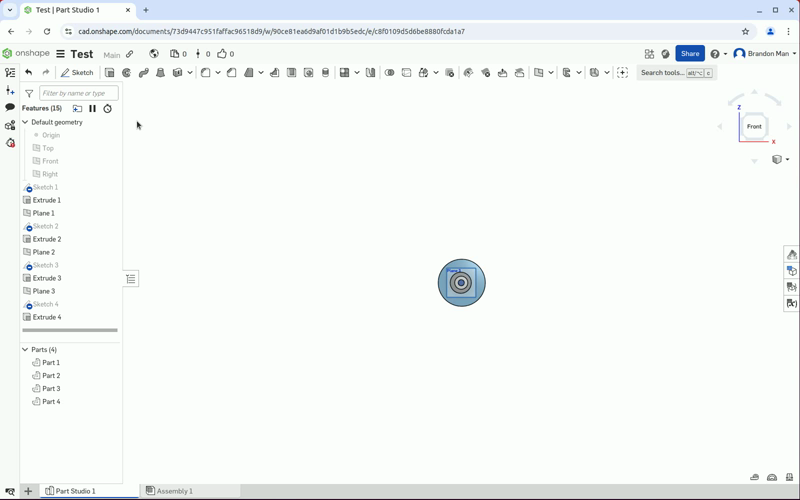
key(shift+h)
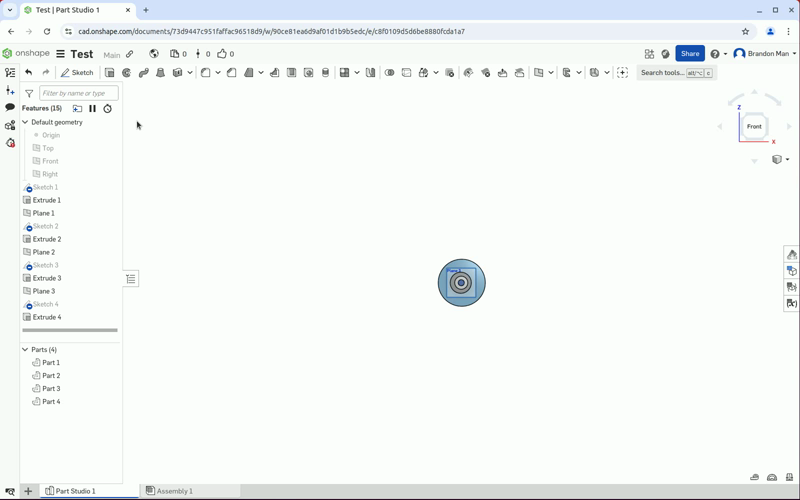
key(shift+h)
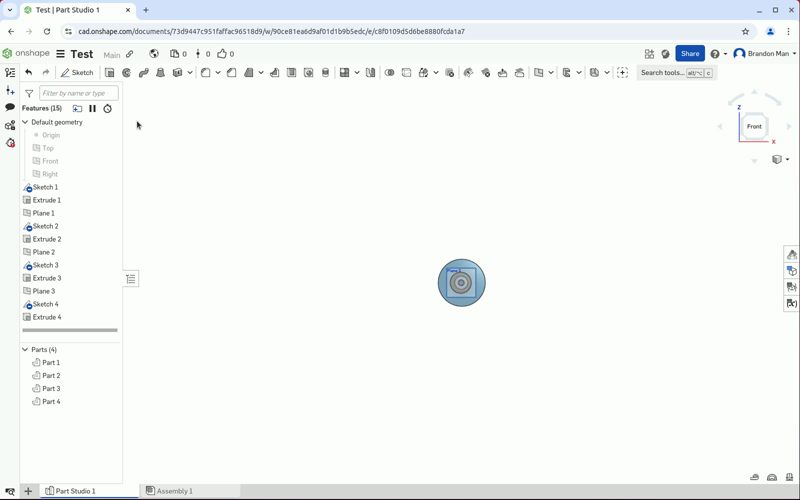
key(shift+7)
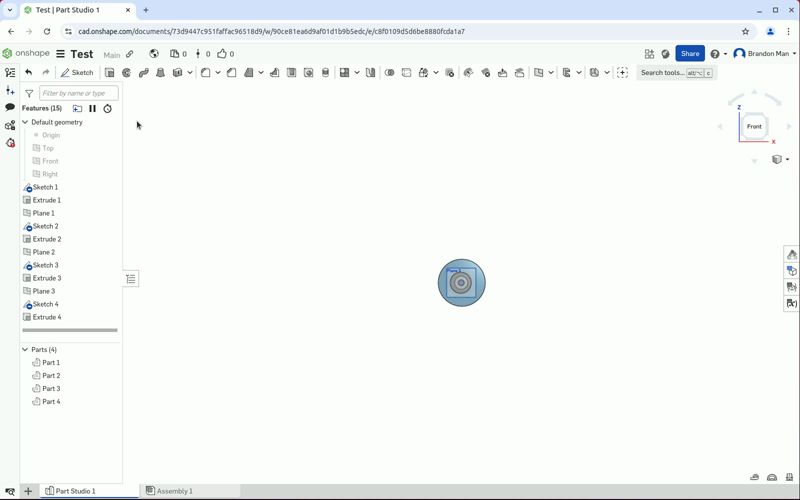
key(left, 2)
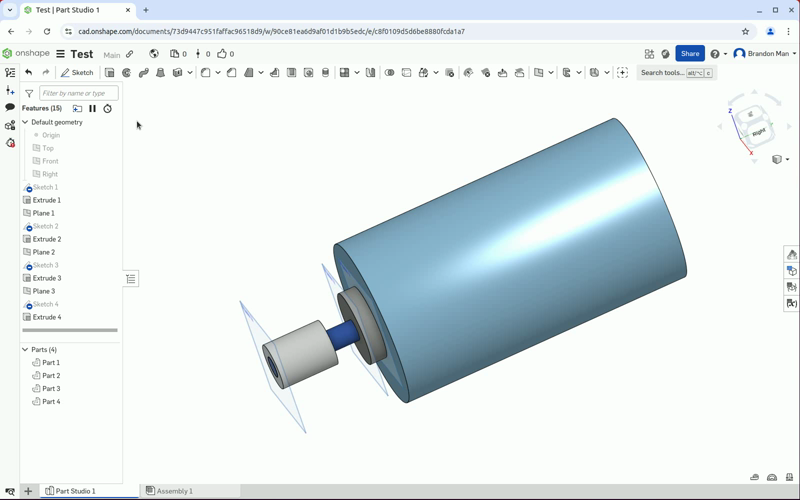
key(down, 2)
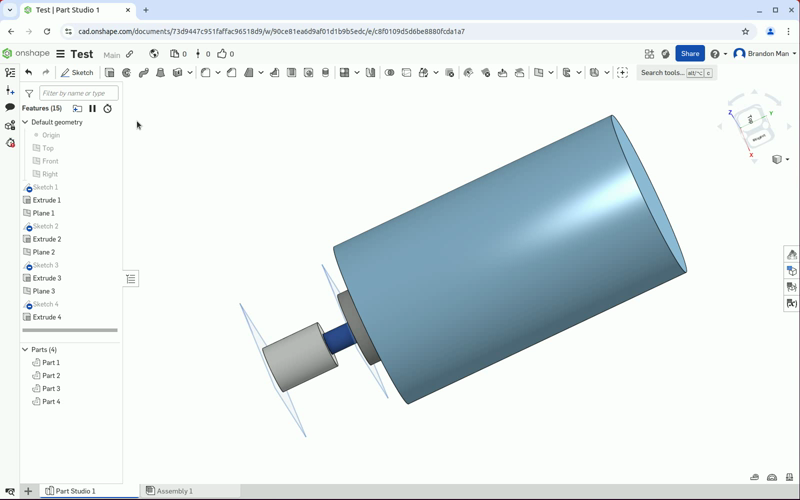
key(up, 2)
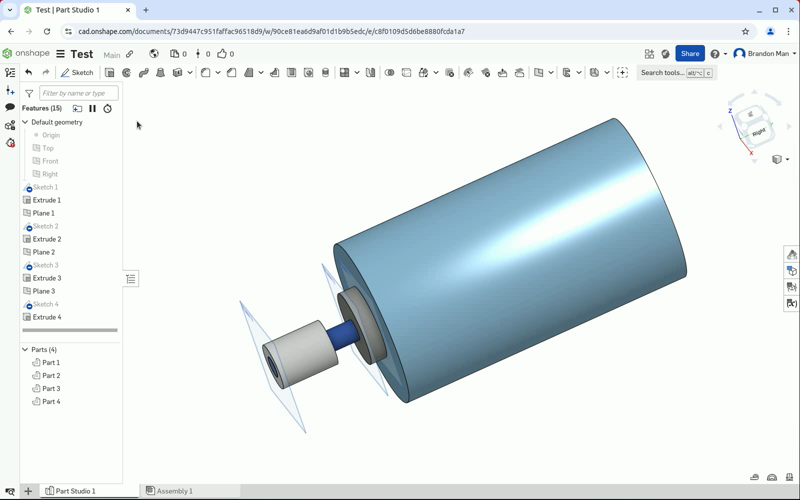
key(right, 2)
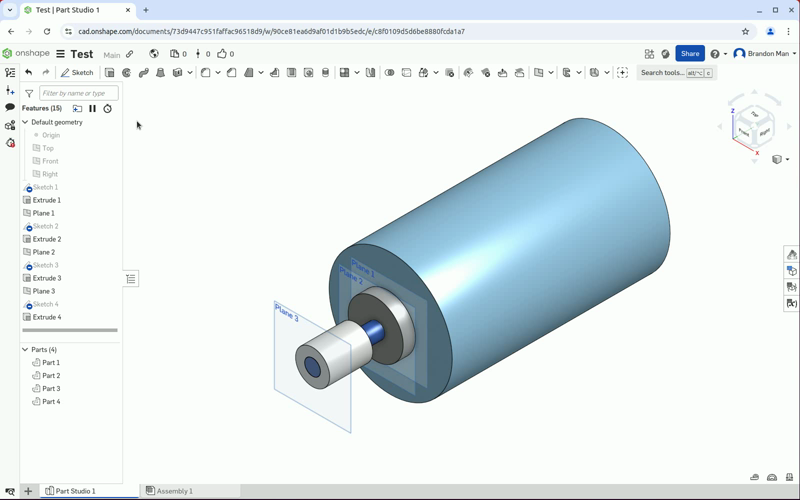
mouse_move(73, 189)
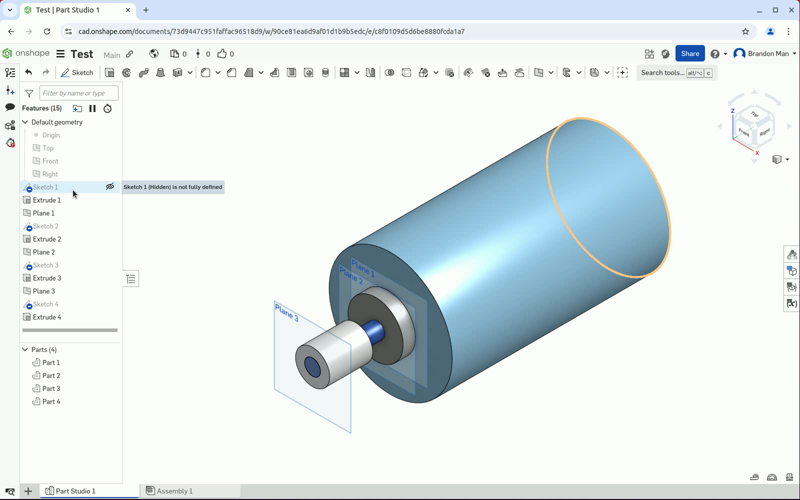
click(73, 189)